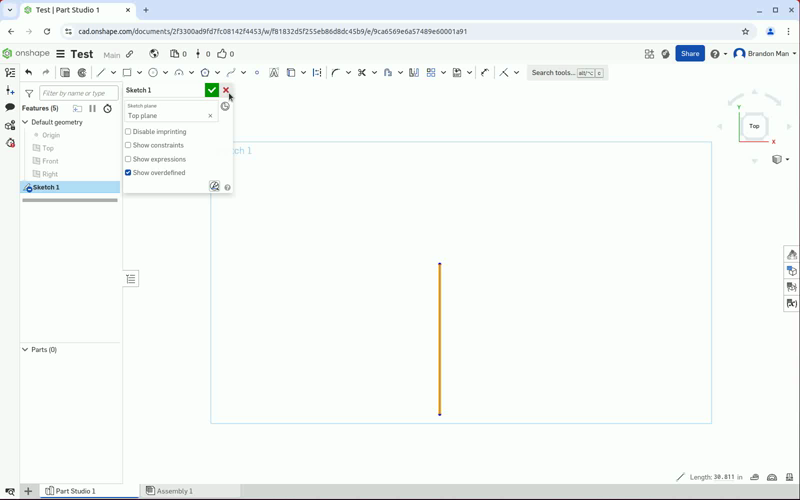
key(shift+h)
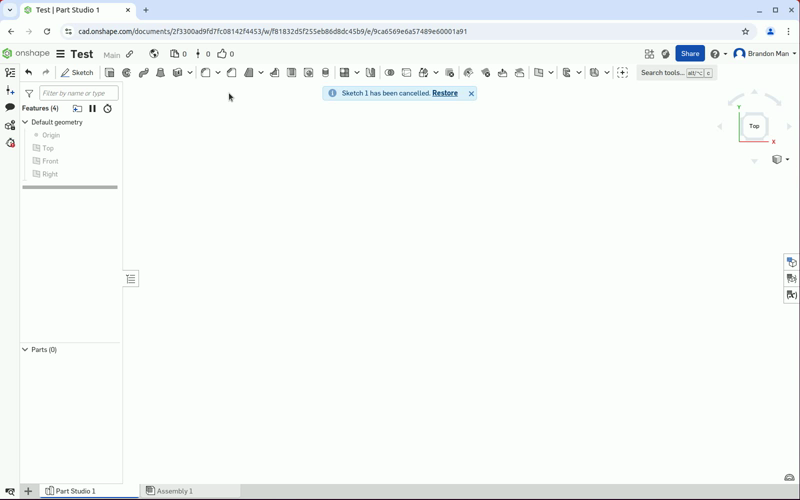
mouse_move(73, 352)
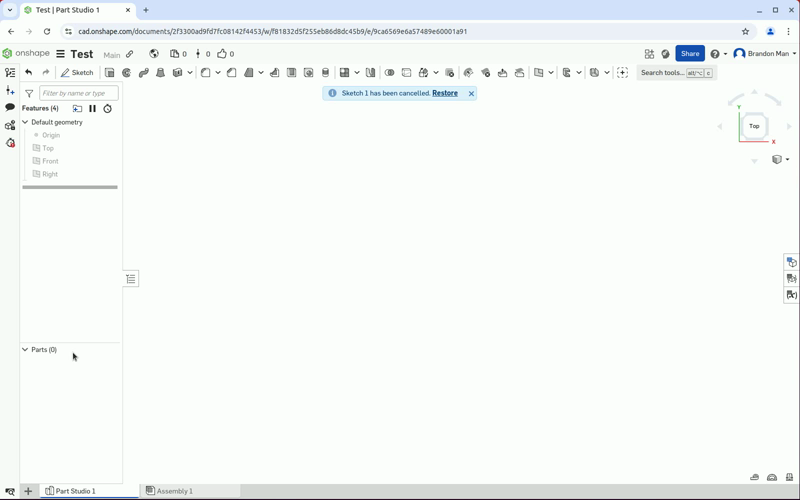
key(y)
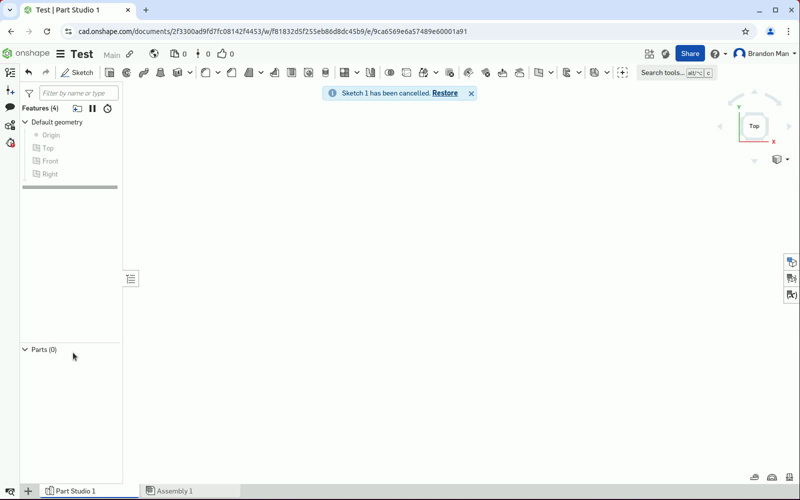
key(shift+p)
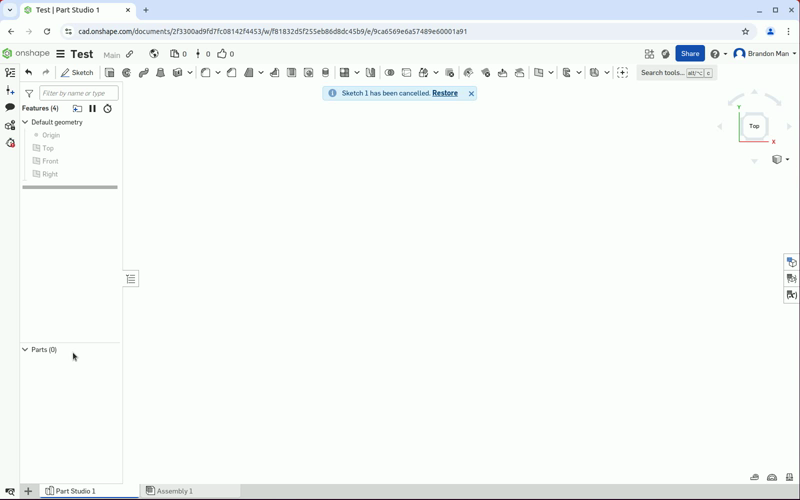
key(space)
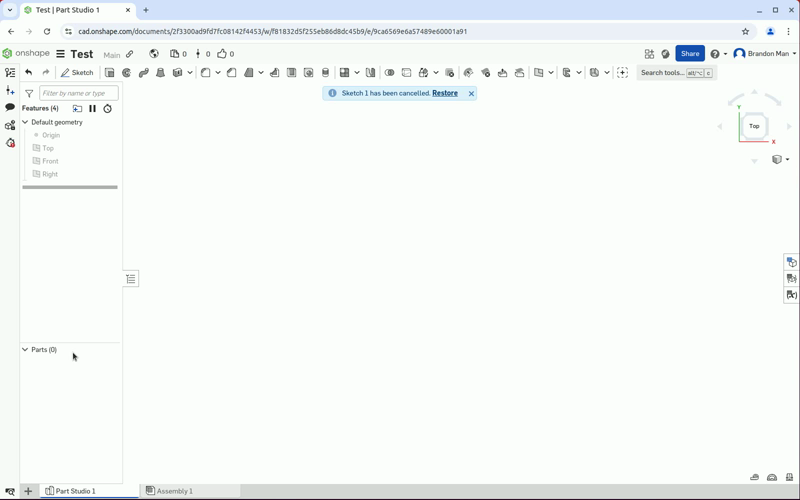
key_down(shift)
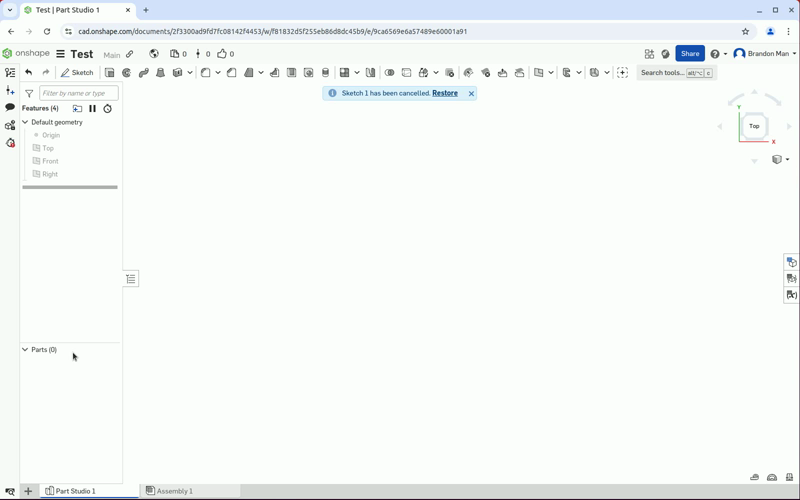
key(up)
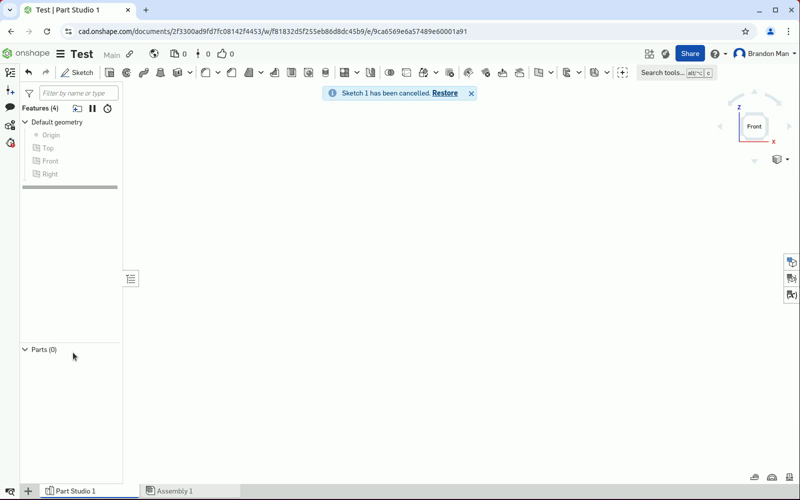
key_up(shift)
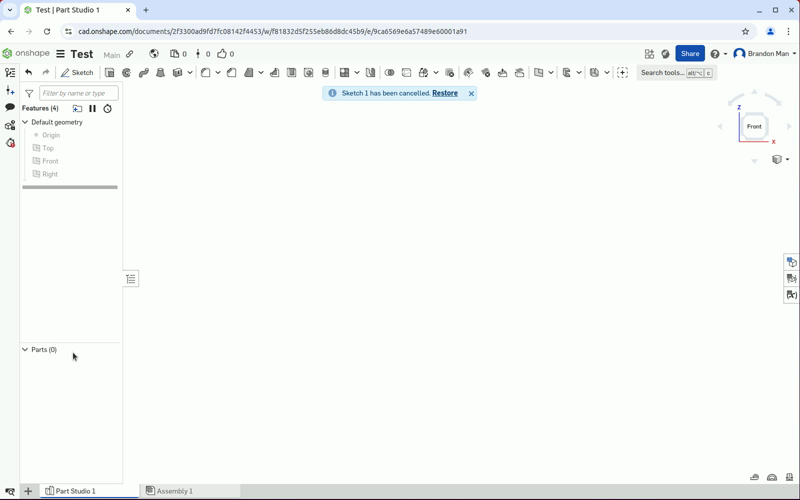
mouse_move(73, 352)
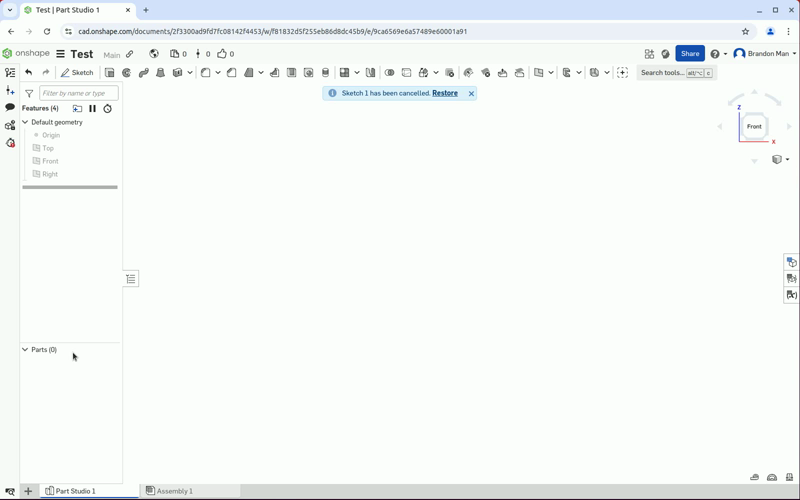
key(shift+y)
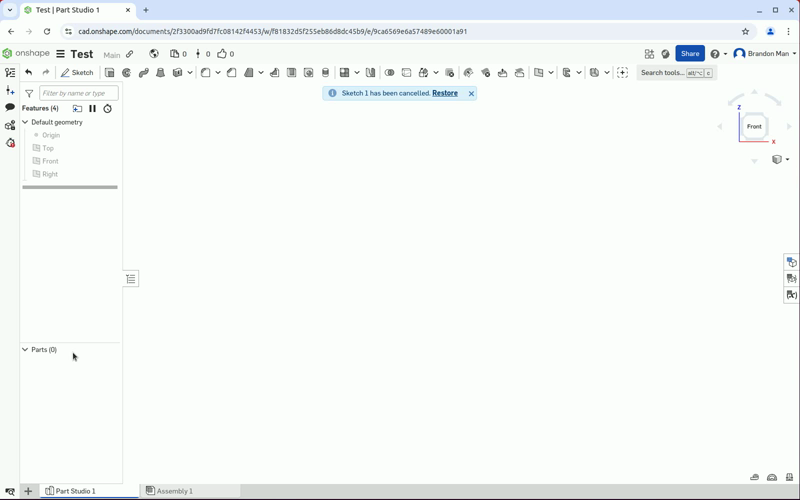
key(shift+s)
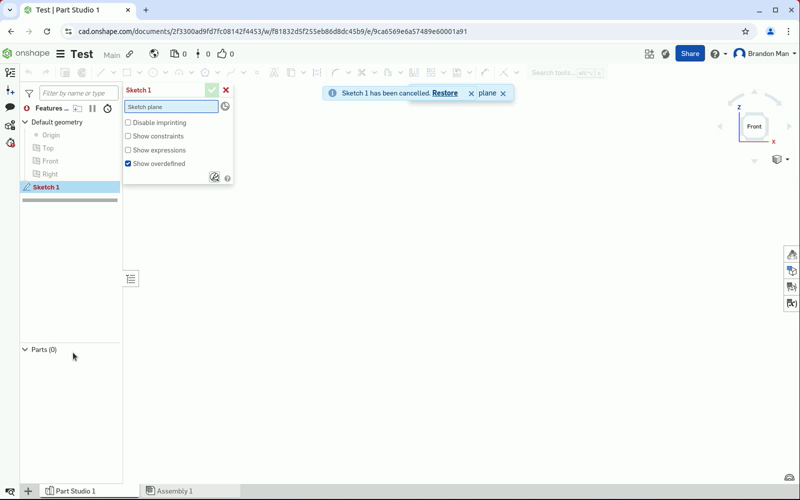
mouse_move(73, 163)
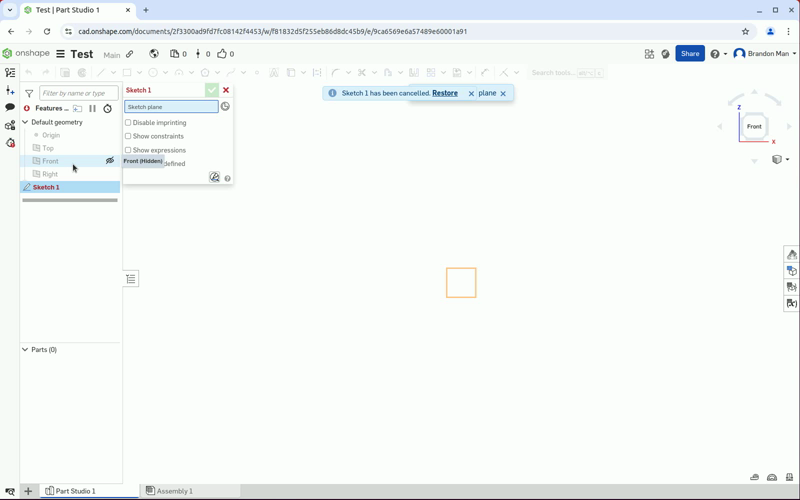
click(73, 163)
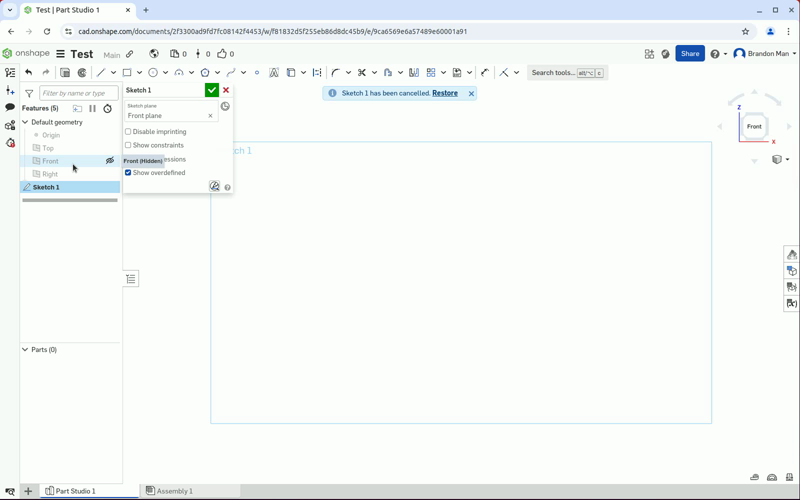
mouse_move(73, 352)
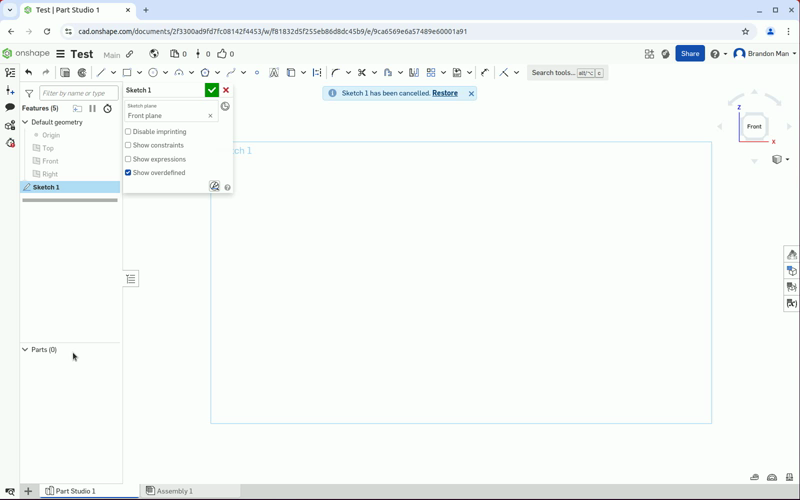
key(y)
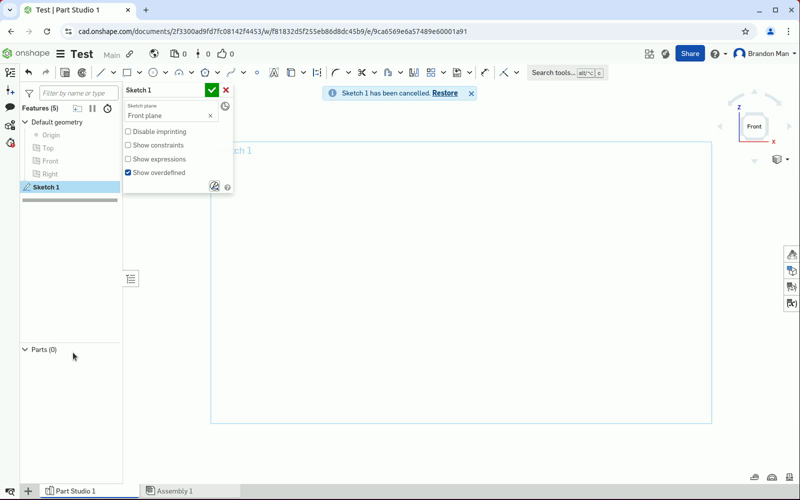
key(a)
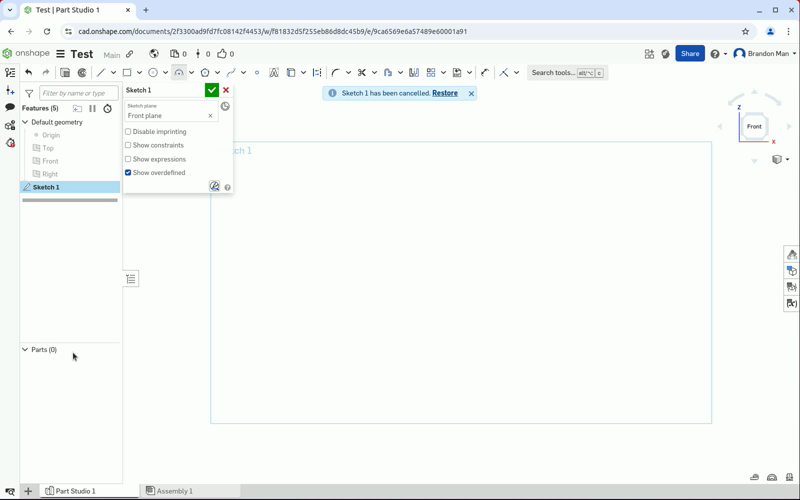
key_down(shift)
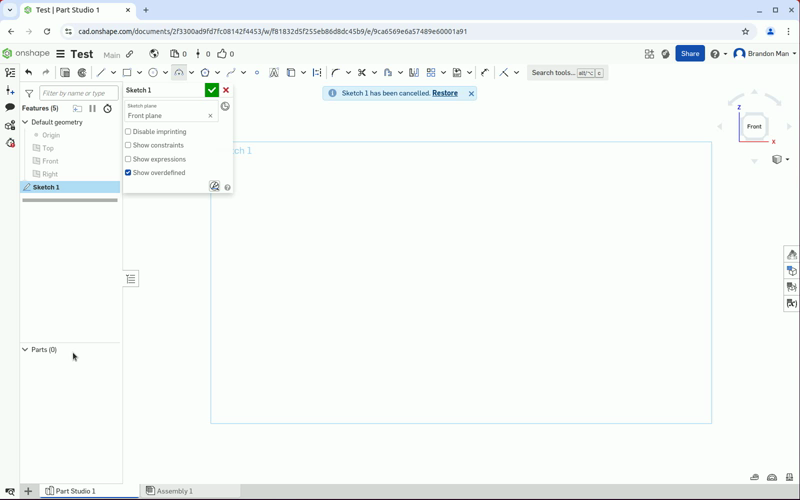
mouse_move(372, 270)
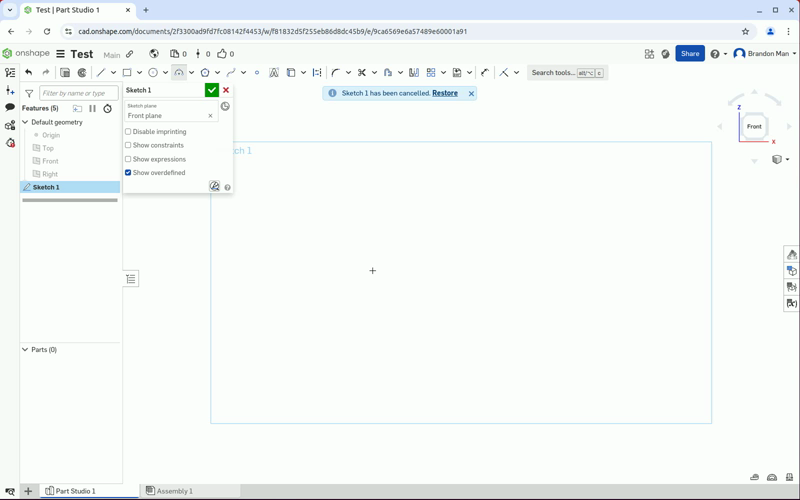
click(372, 270)
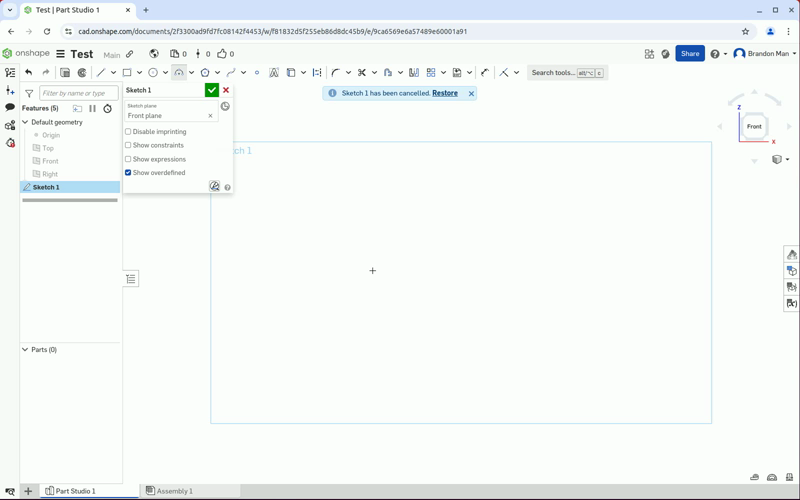
key_up(shift)
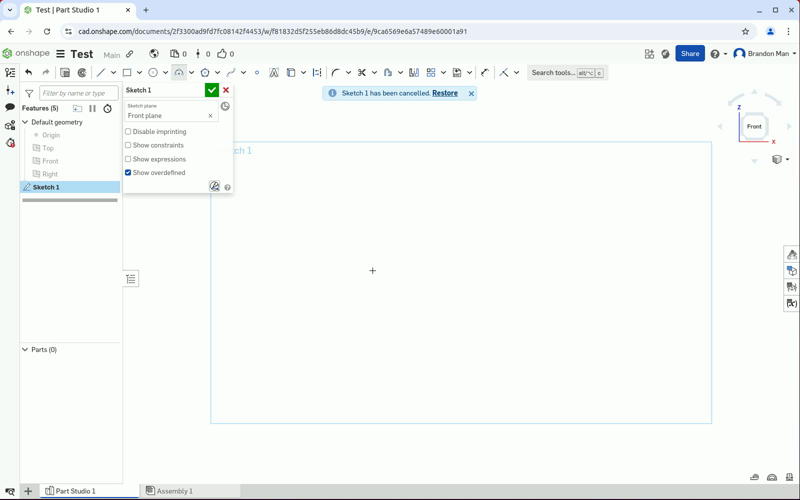
key_down(shift)
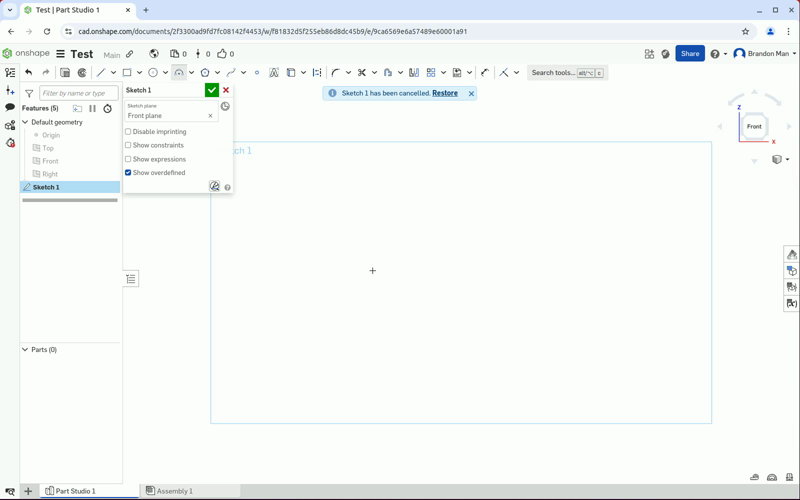
mouse_move(436, 271)
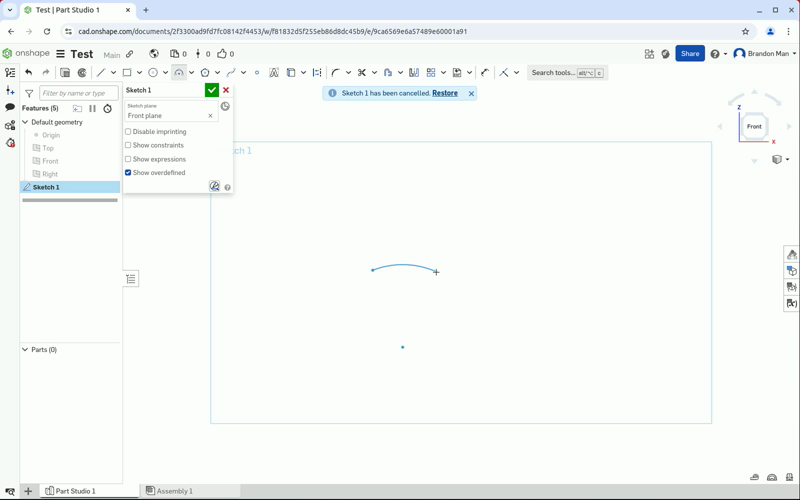
click(436, 271)
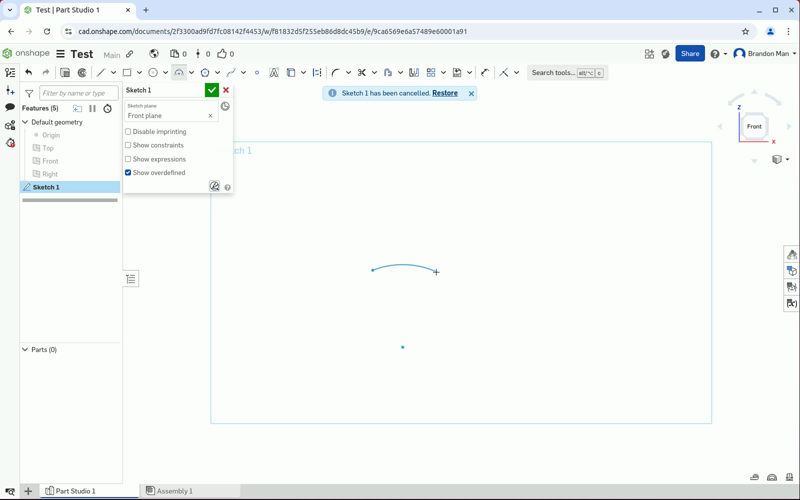
mouse_move(404, 262)
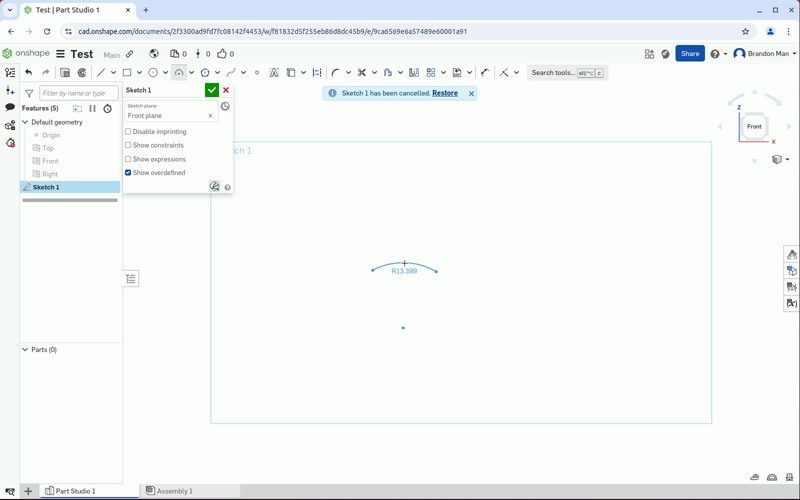
click(404, 262)
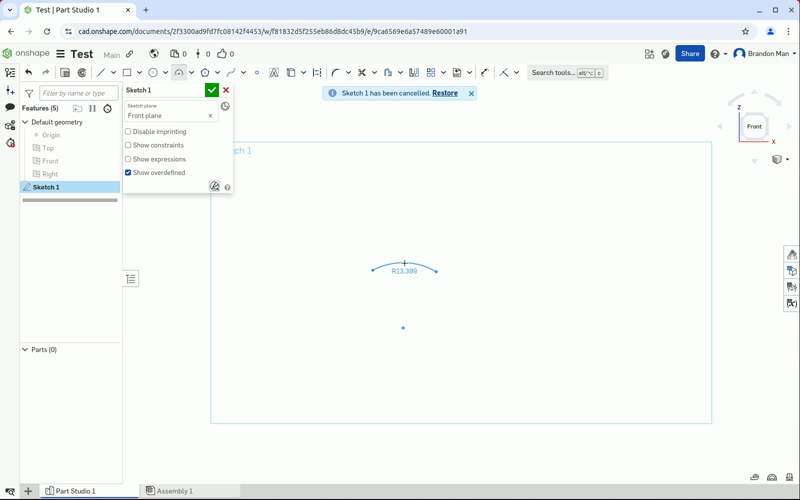
key_up(shift)
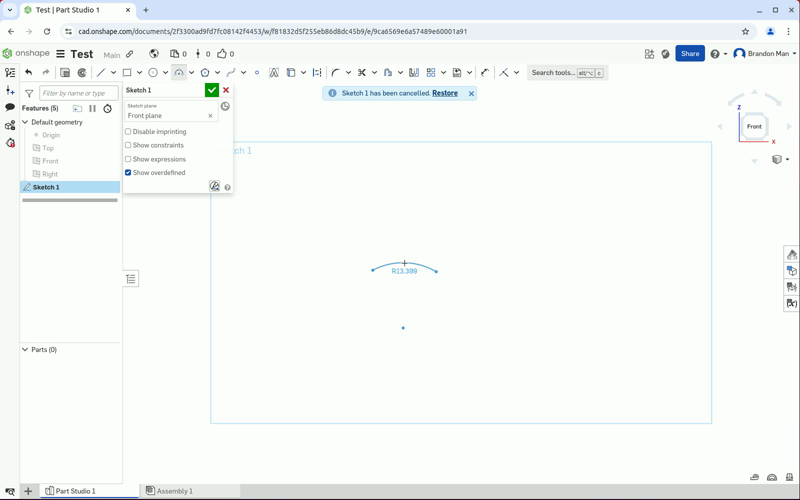
key(esc)
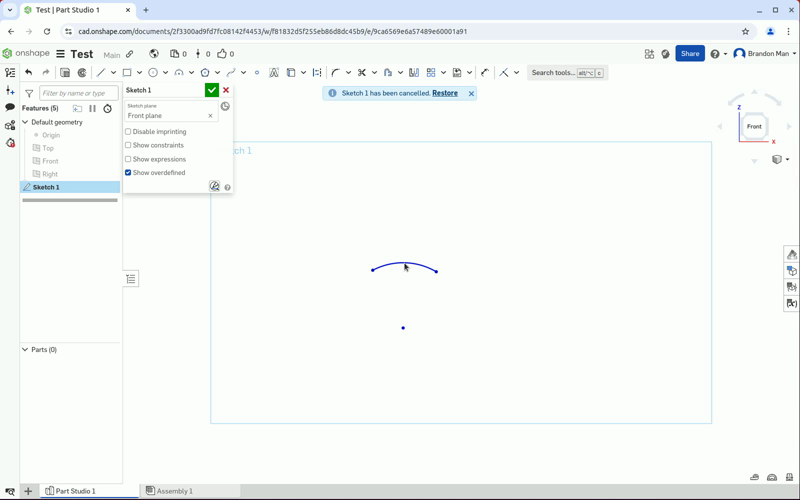
key(l)
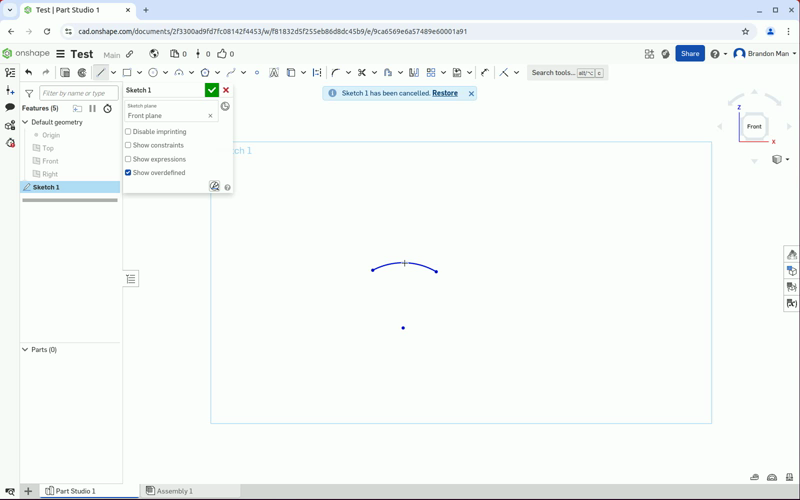
mouse_move(436, 271)
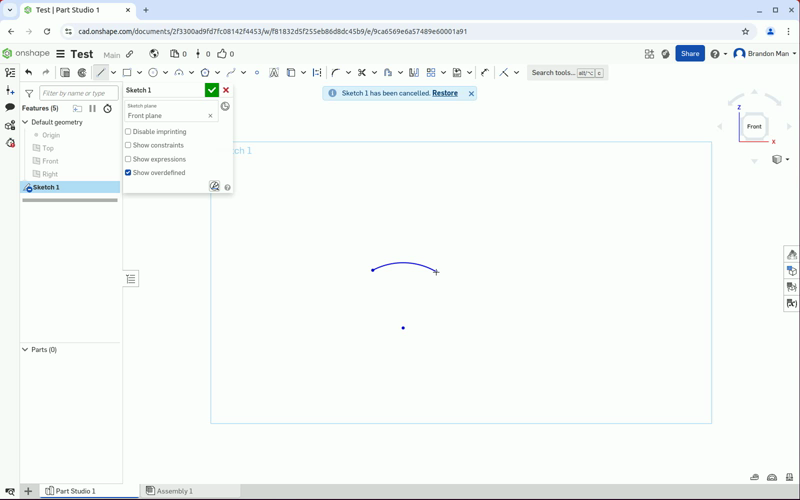
click(436, 271)
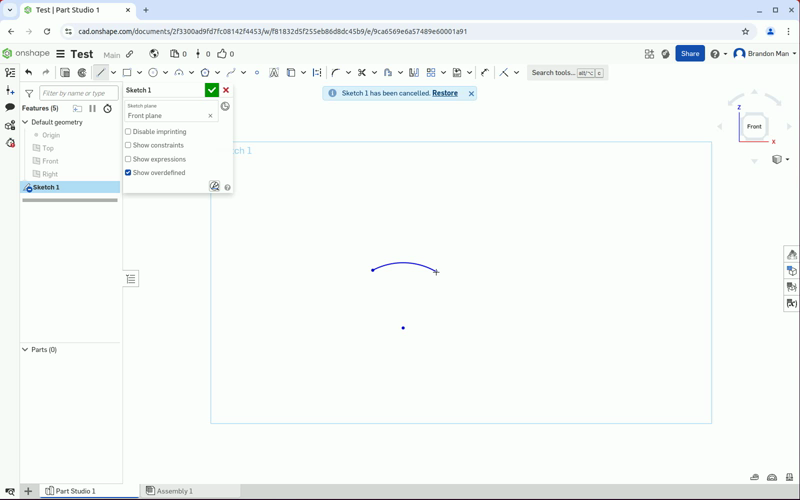
key_down(shift)
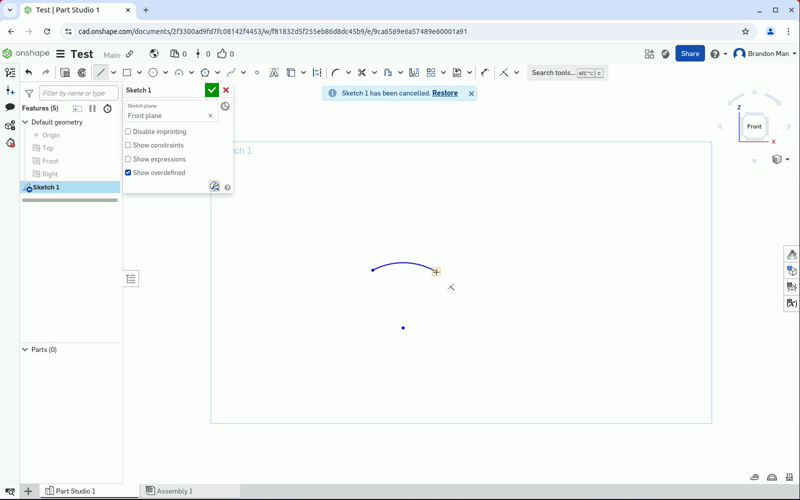
mouse_move(466, 271)
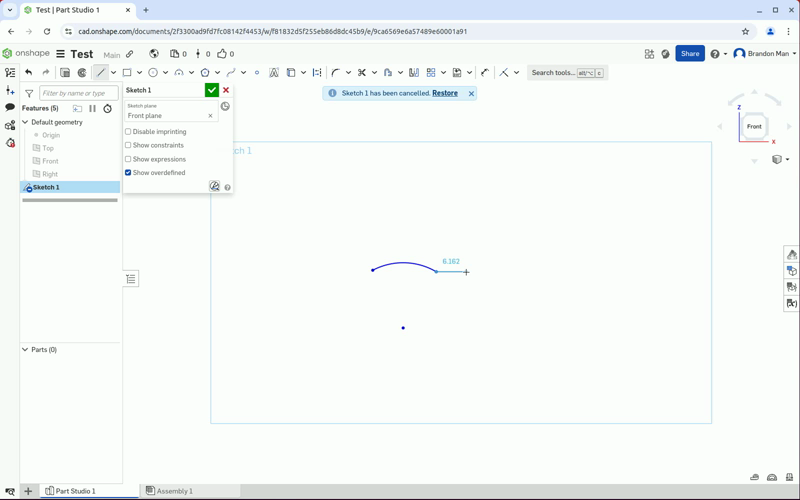
mouse_move(436, 246)
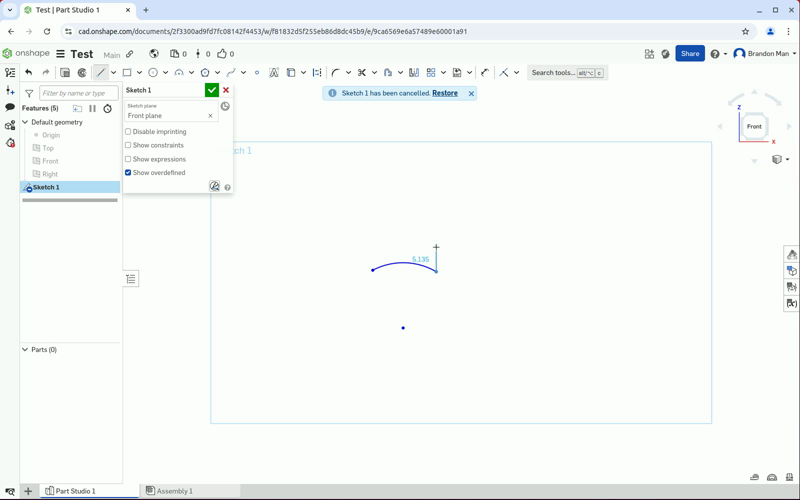
click(436, 246)
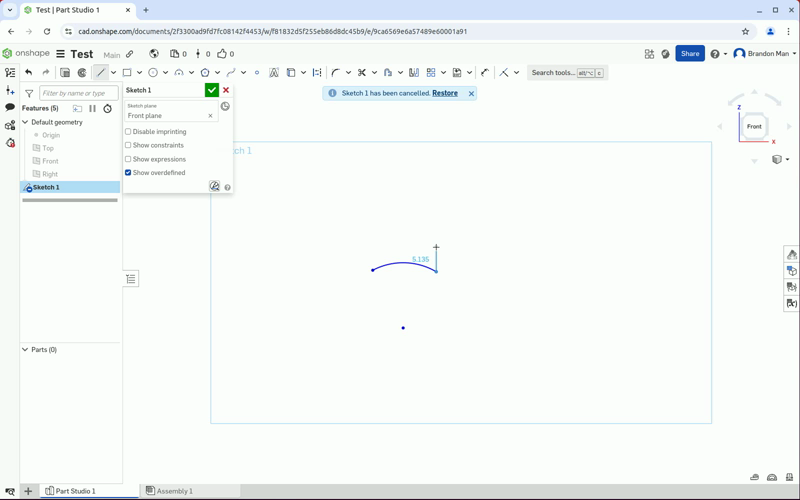
key_up(shift)
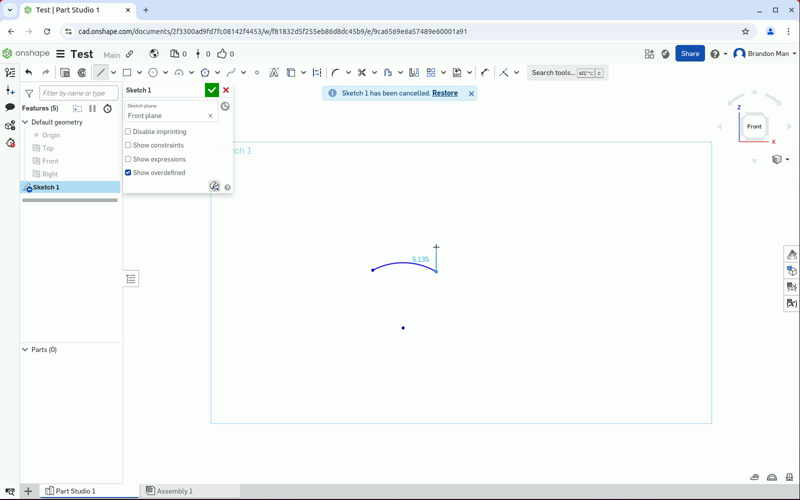
key_down(shift)
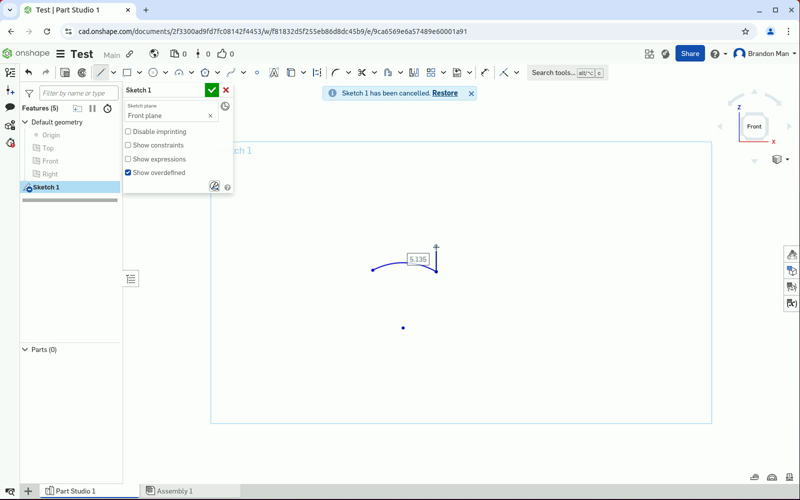
mouse_move(466, 246)
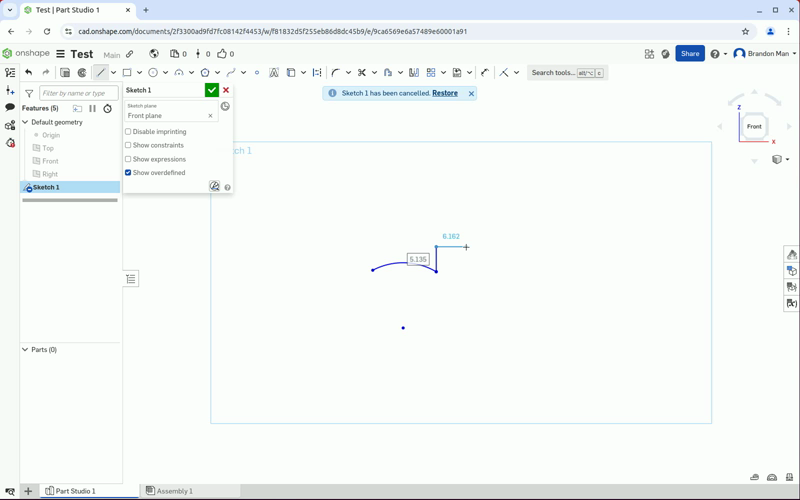
mouse_move(436, 240)
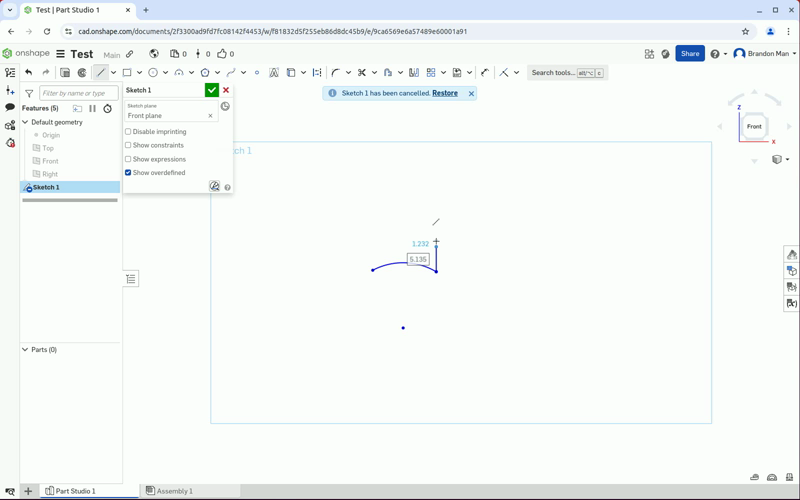
scroll(6)
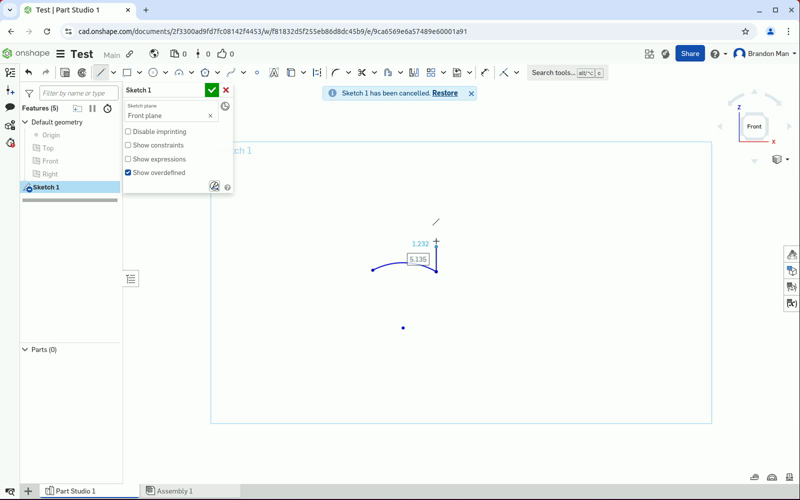
scroll(6)
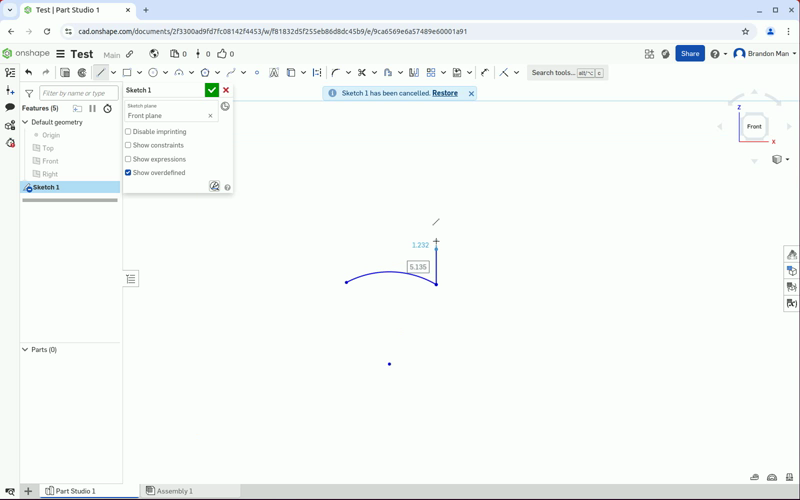
scroll(6)
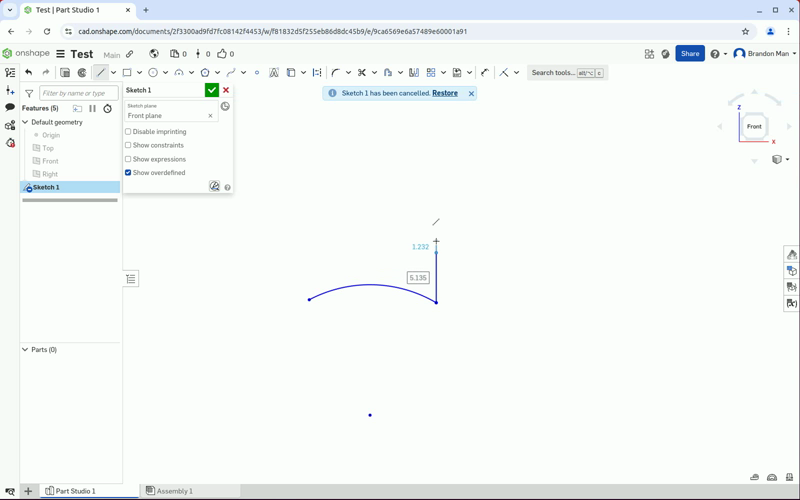
scroll(6)
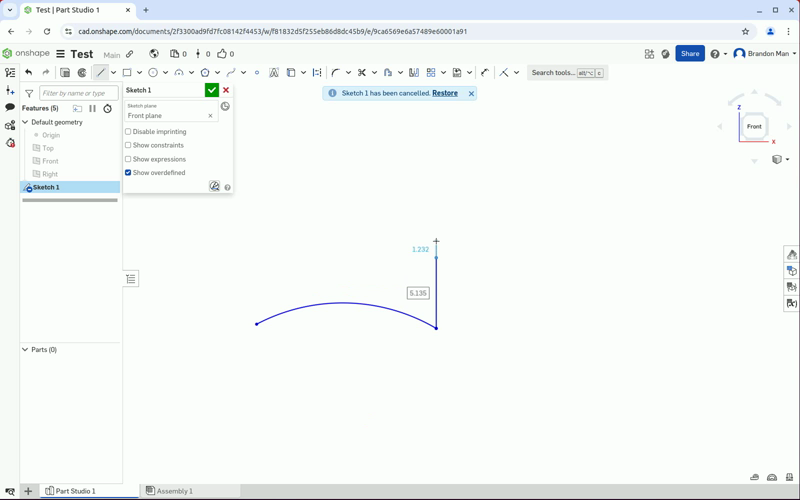
scroll(6)
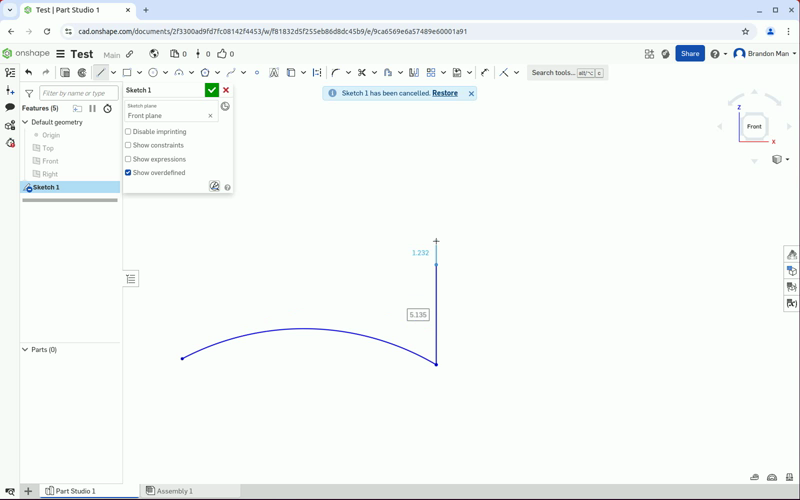
scroll(6)
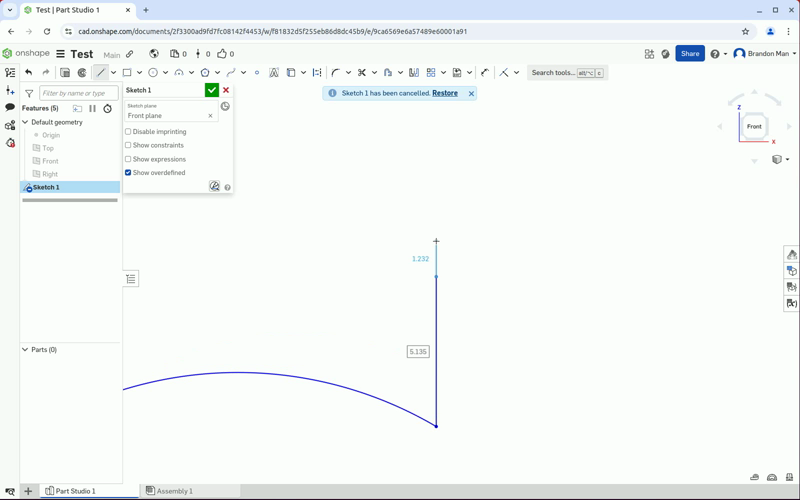
scroll(6)
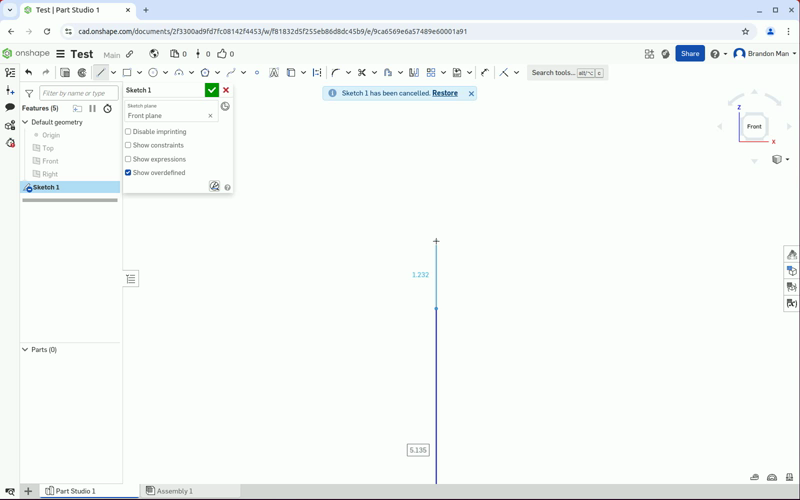
click(436, 240)
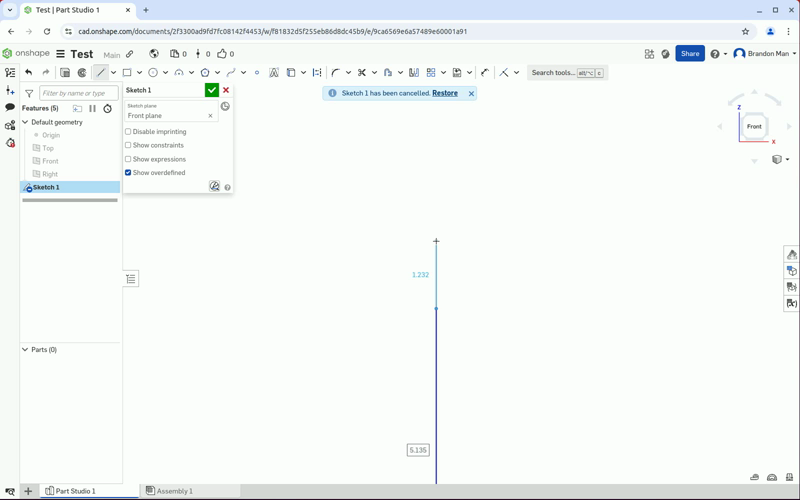
scroll(-6)
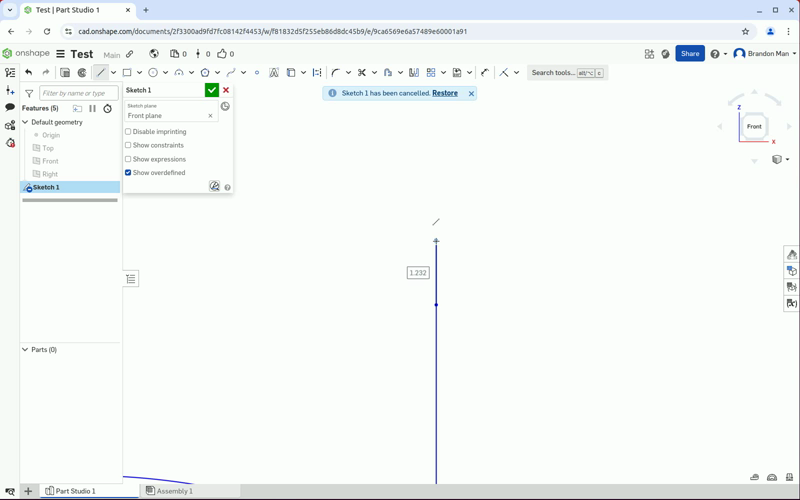
scroll(-6)
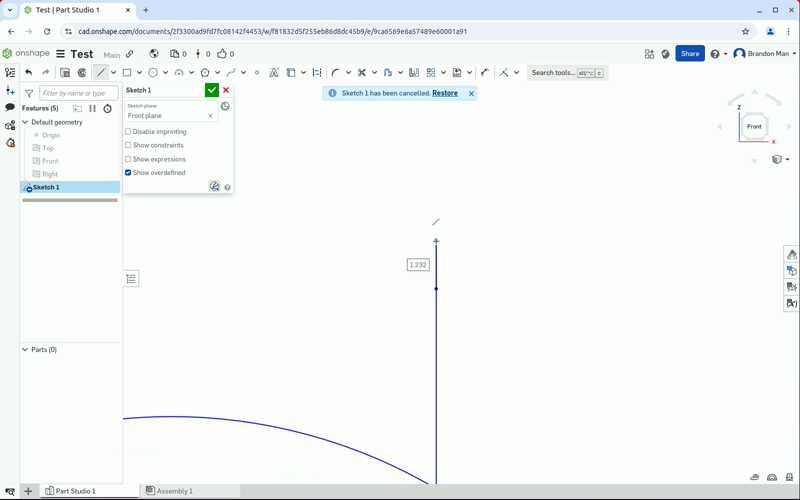
scroll(-6)
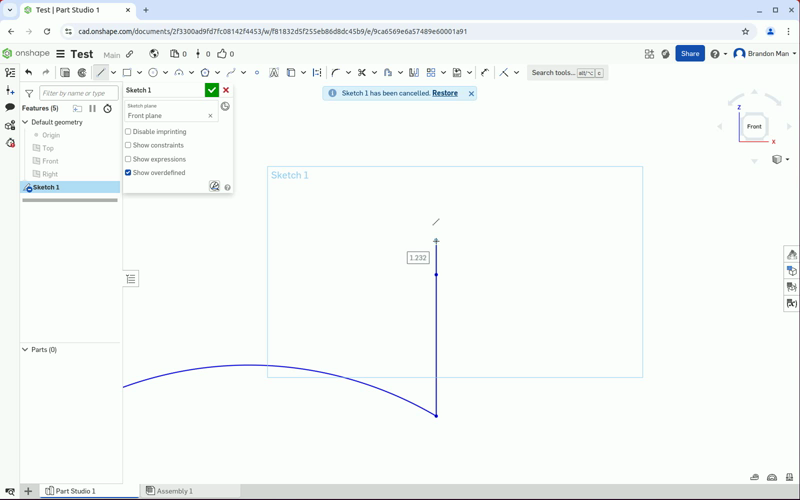
scroll(-6)
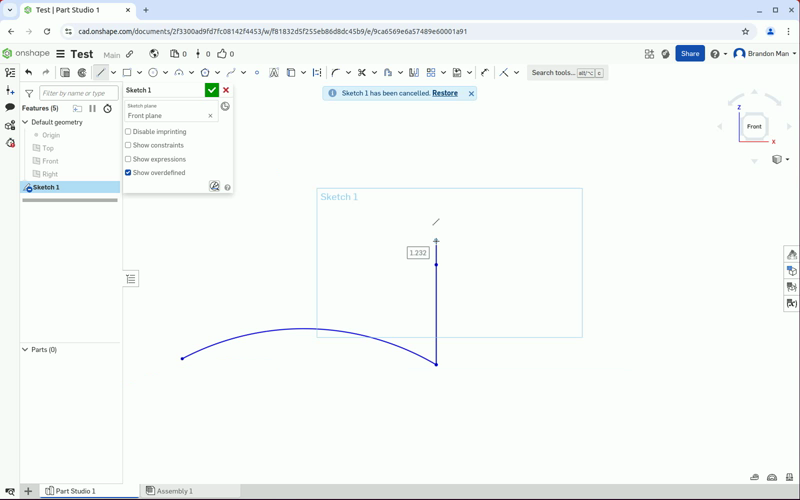
scroll(-6)
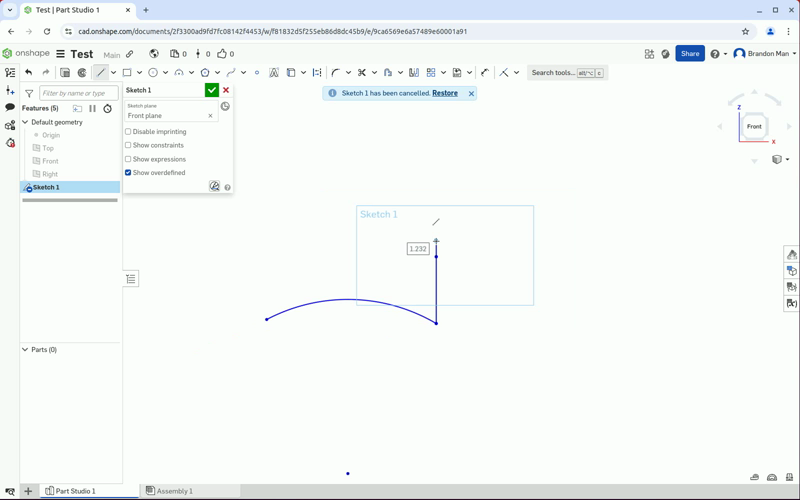
scroll(-6)
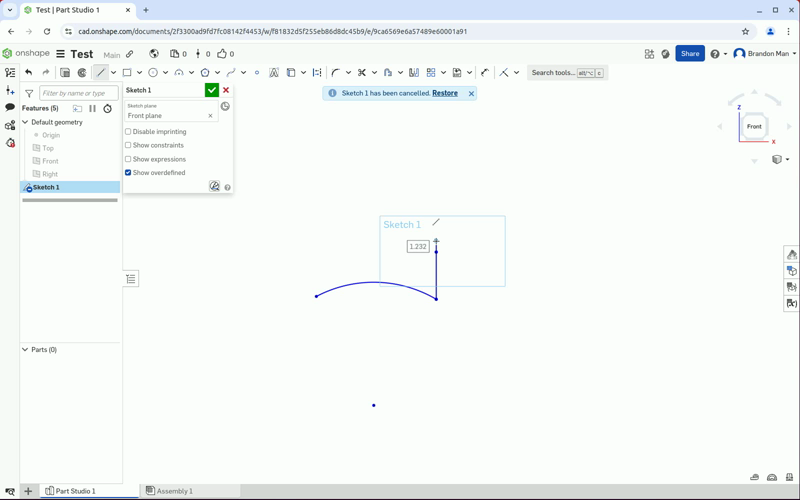
scroll(-6)
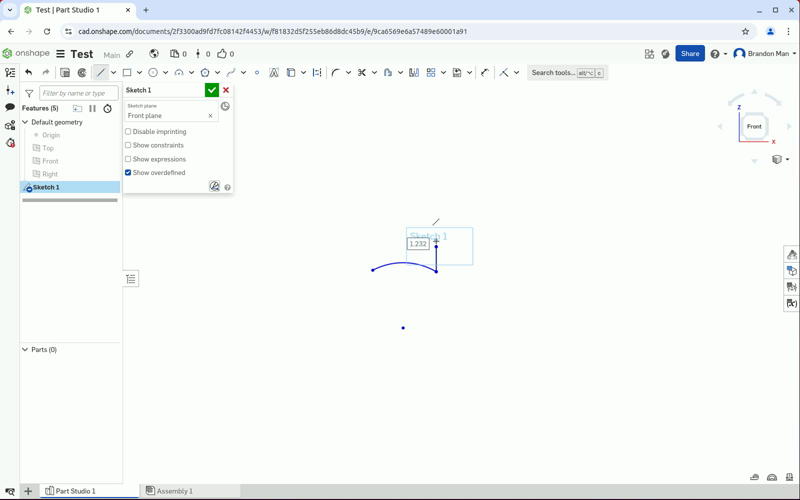
key_up(shift)
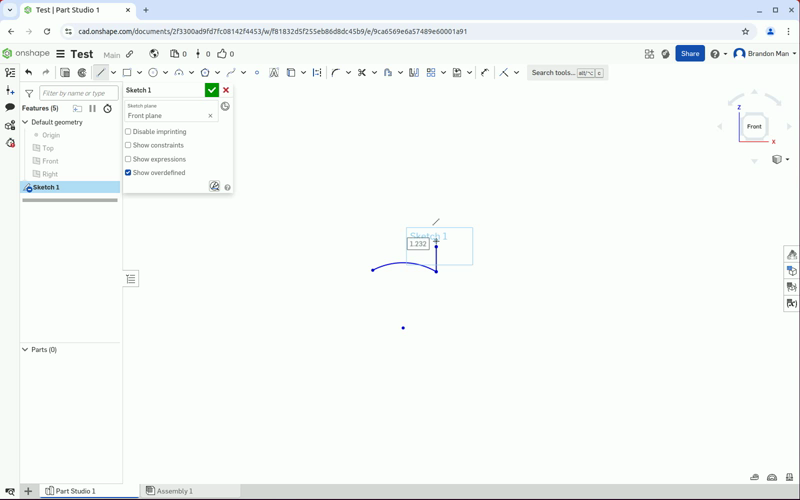
key_down(shift)
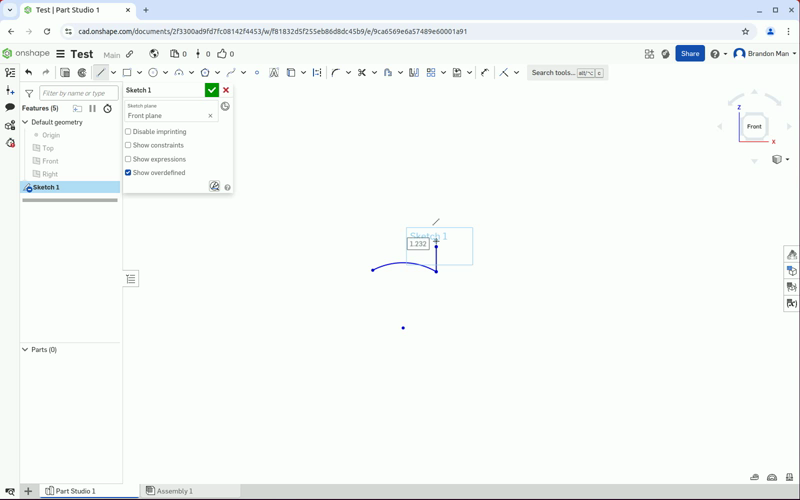
mouse_move(466, 240)
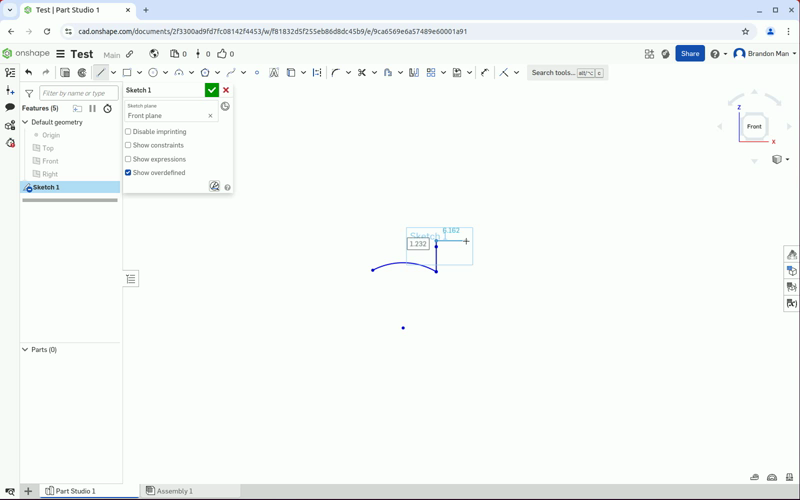
mouse_move(436, 222)
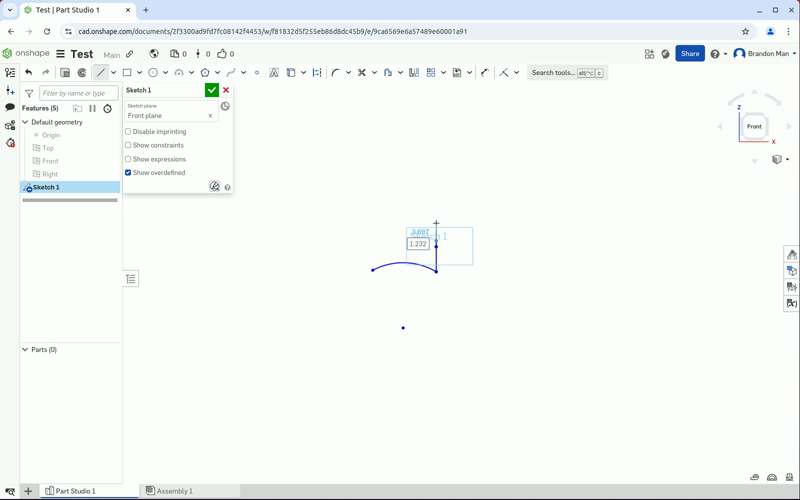
click(436, 222)
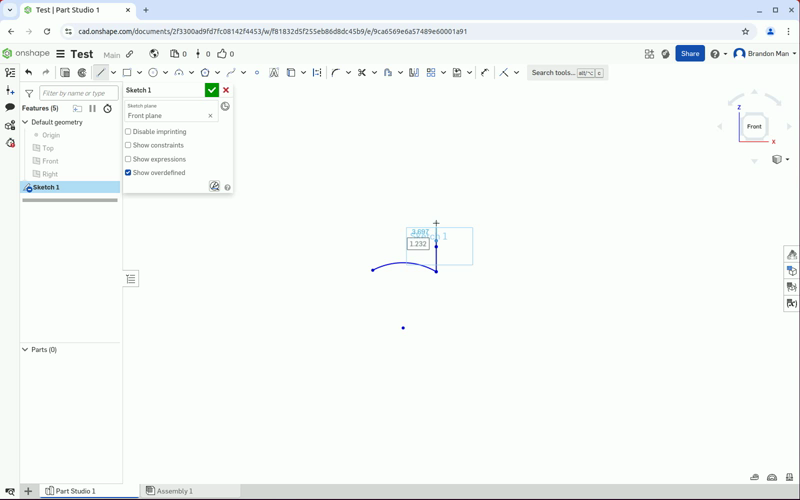
key_up(shift)
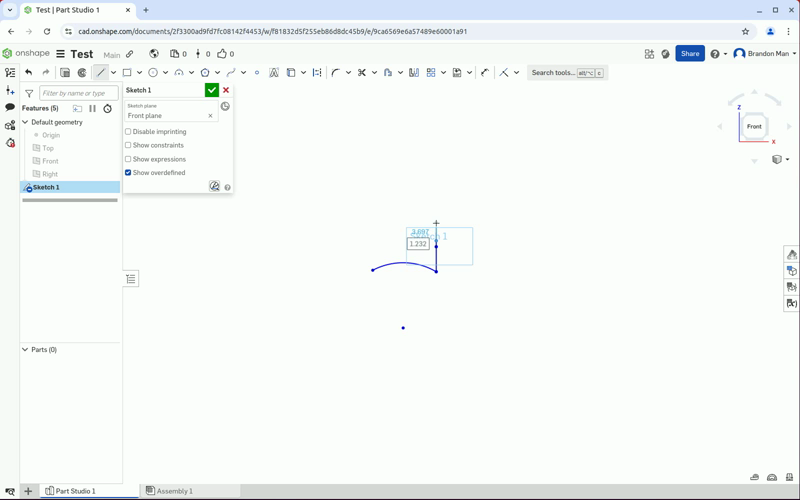
key(esc)
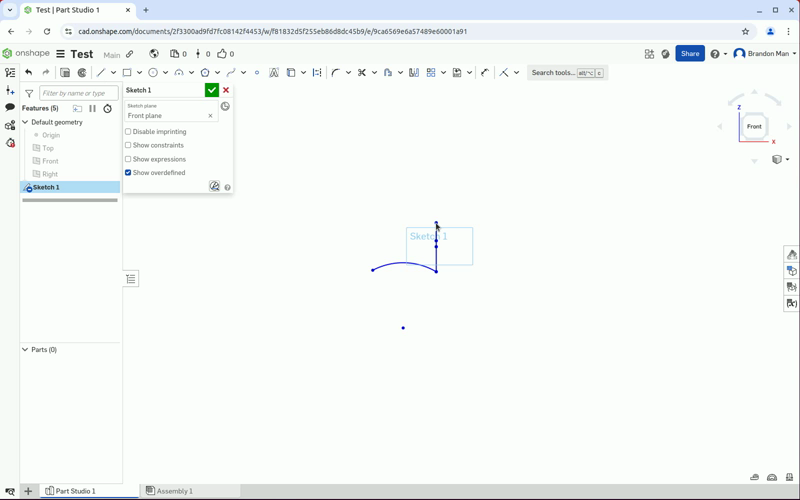
key(a)
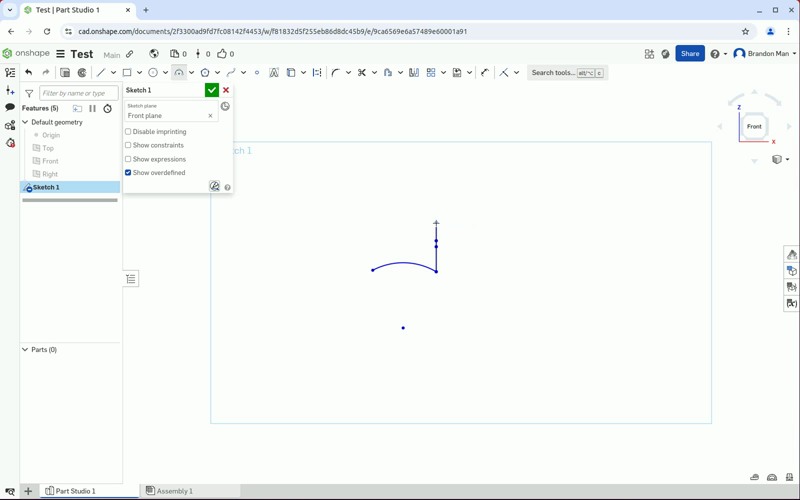
mouse_move(436, 222)
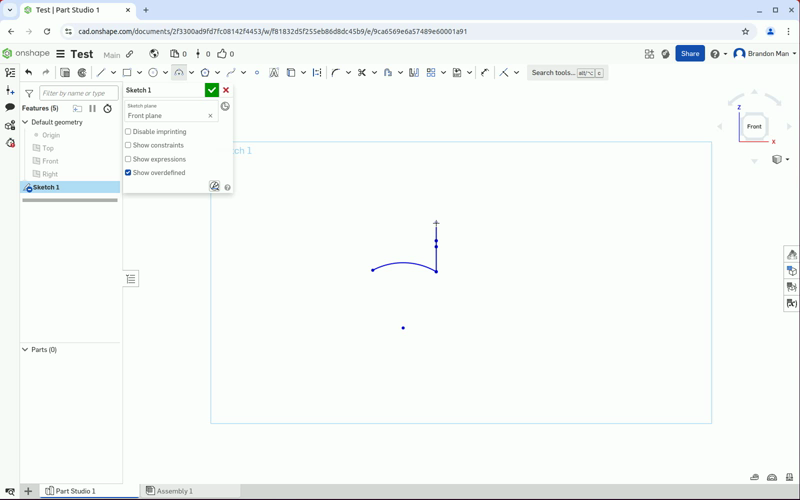
click(436, 222)
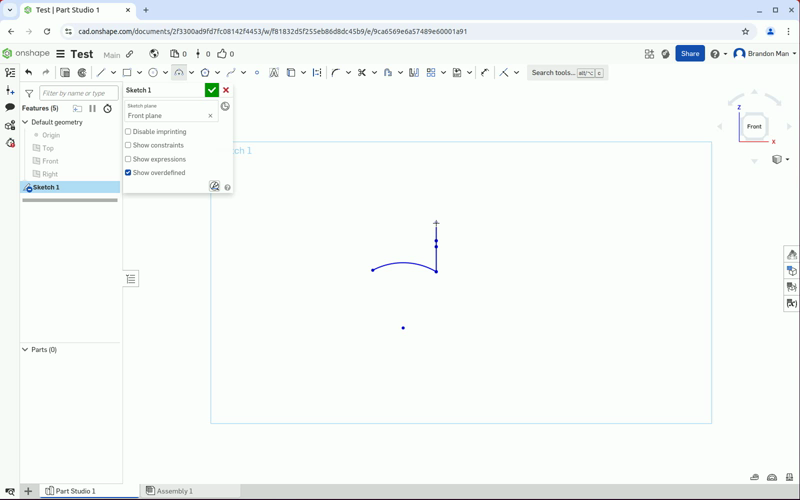
key_down(shift)
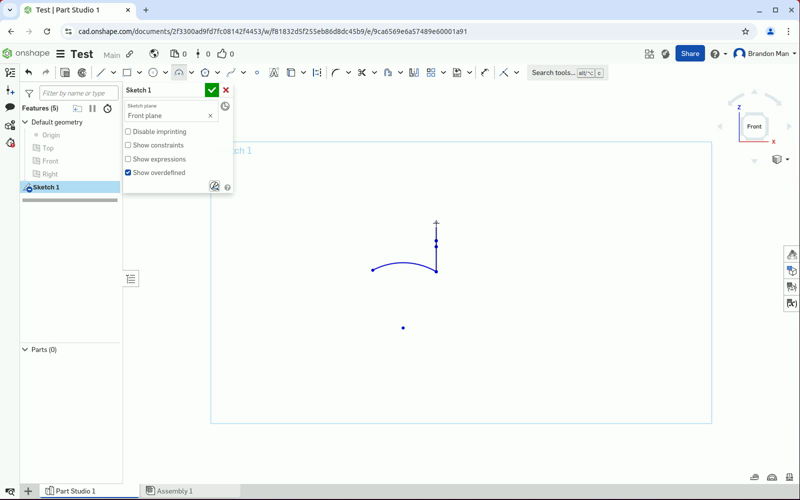
mouse_move(372, 222)
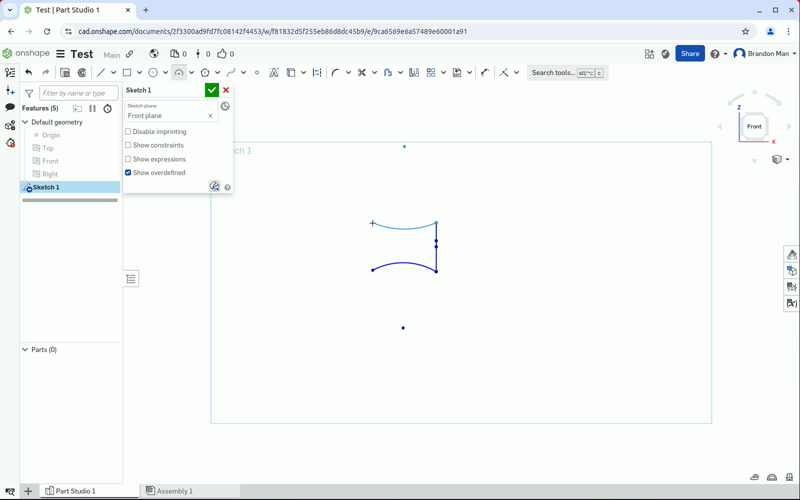
click(372, 222)
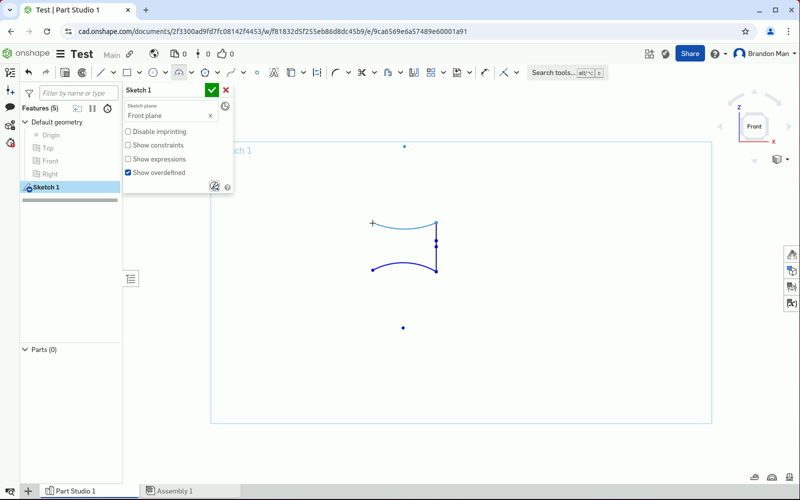
mouse_move(404, 205)
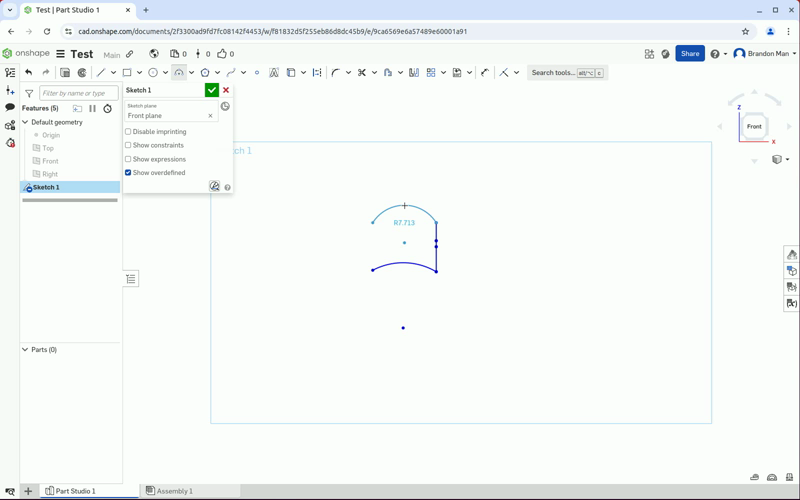
click(404, 205)
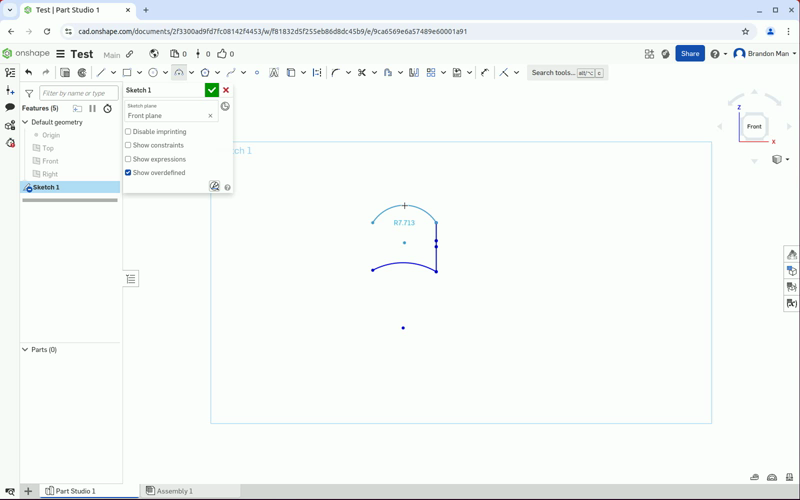
key_up(shift)
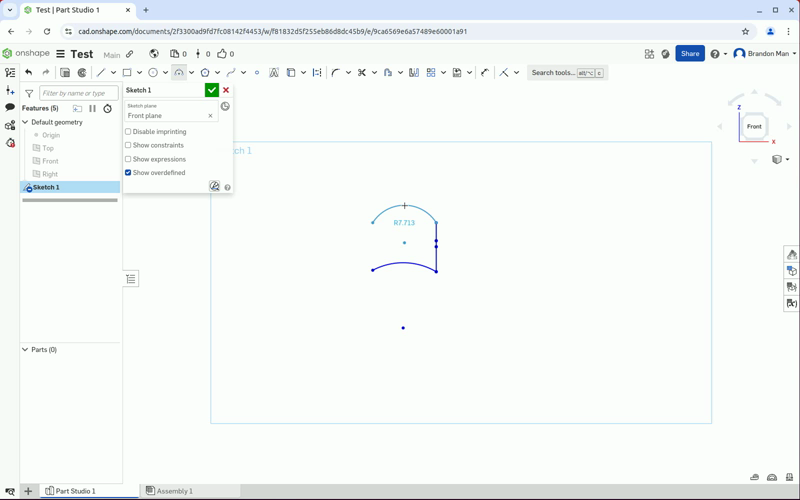
key(esc)
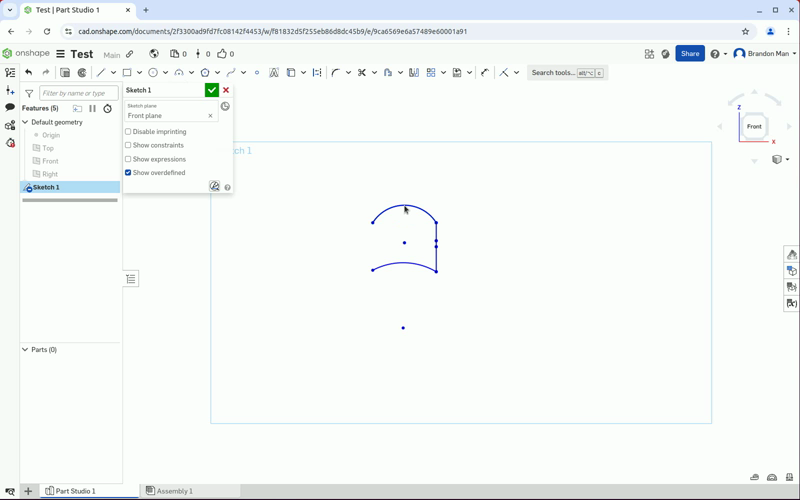
key(l)
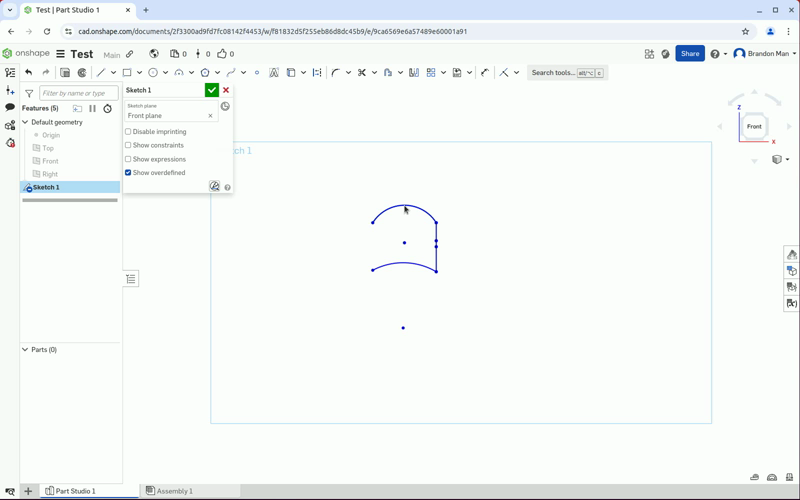
mouse_move(372, 222)
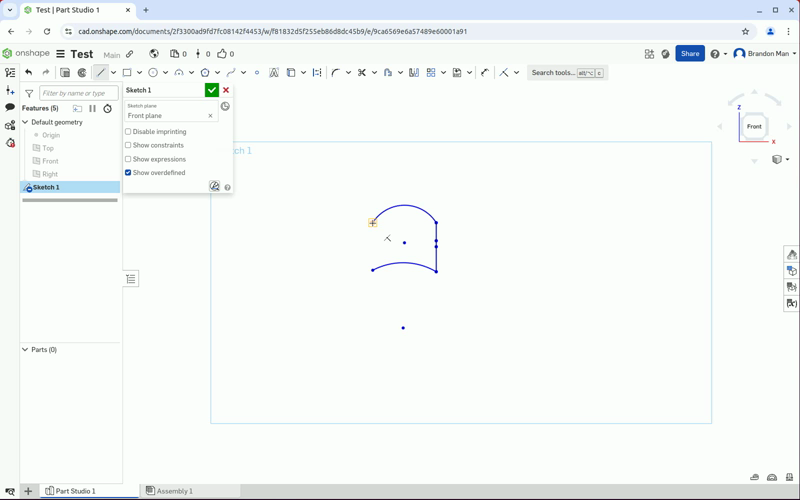
click(372, 222)
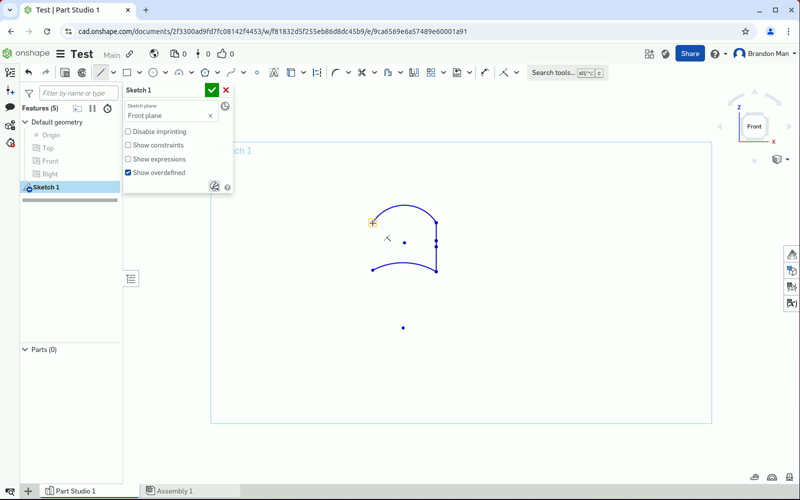
mouse_move(402, 222)
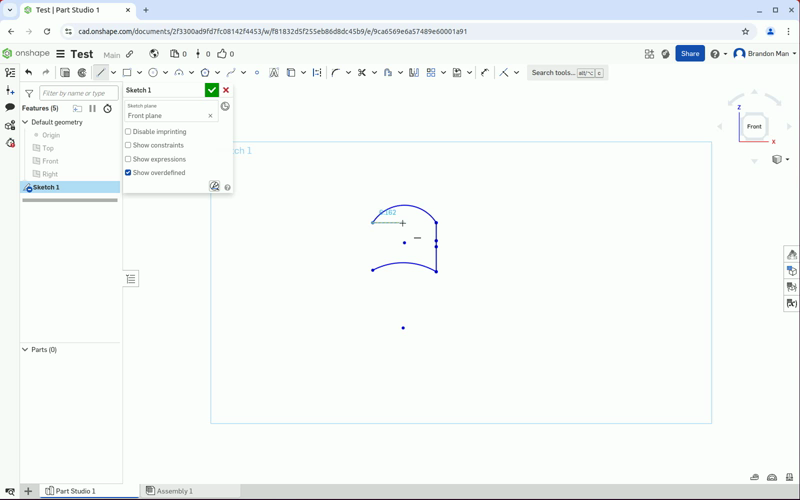
key_down(shift)
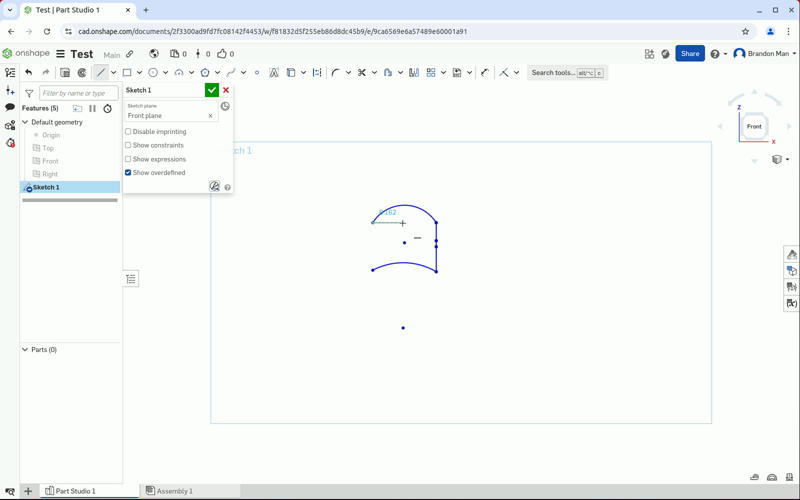
mouse_move(372, 270)
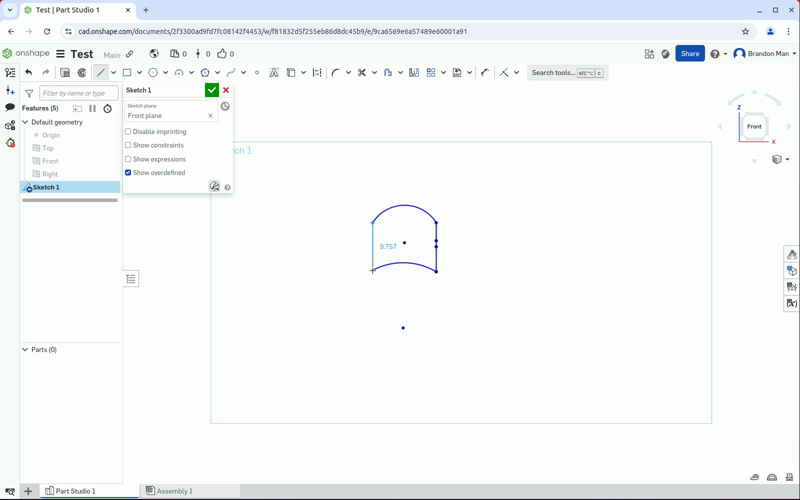
key_up(shift)
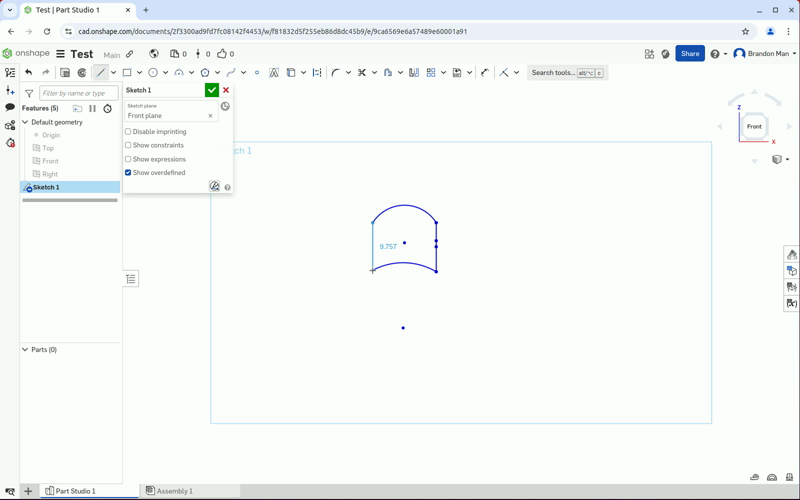
click(372, 270)
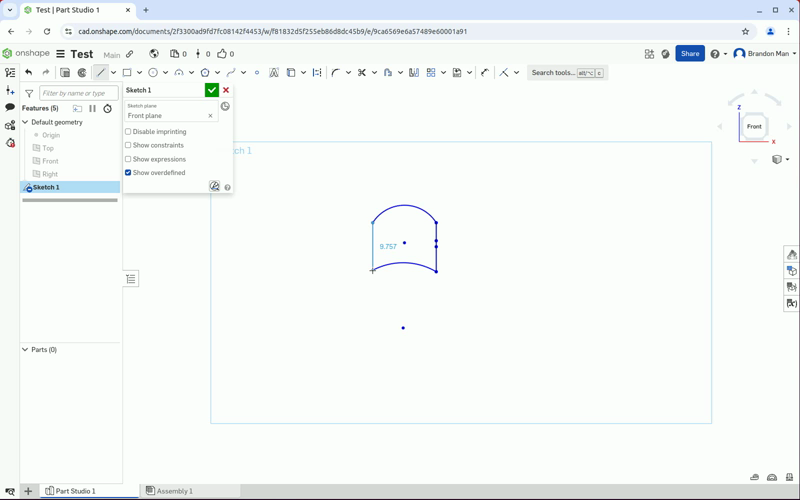
key(esc)
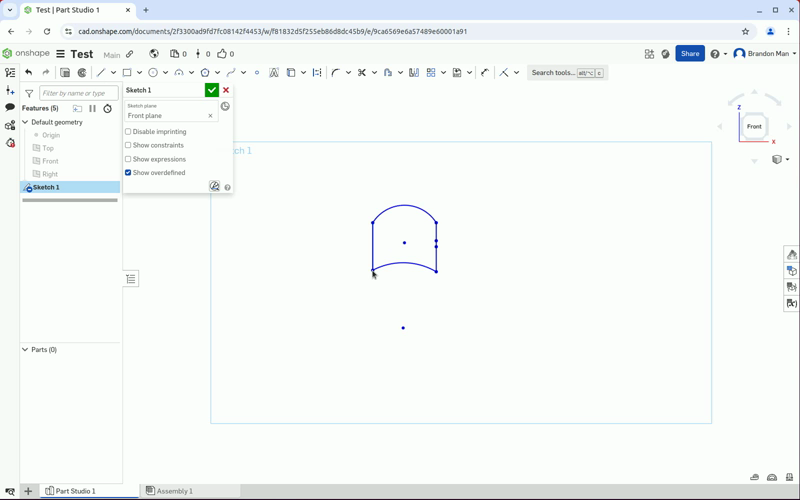
mouse_move(392, 227)
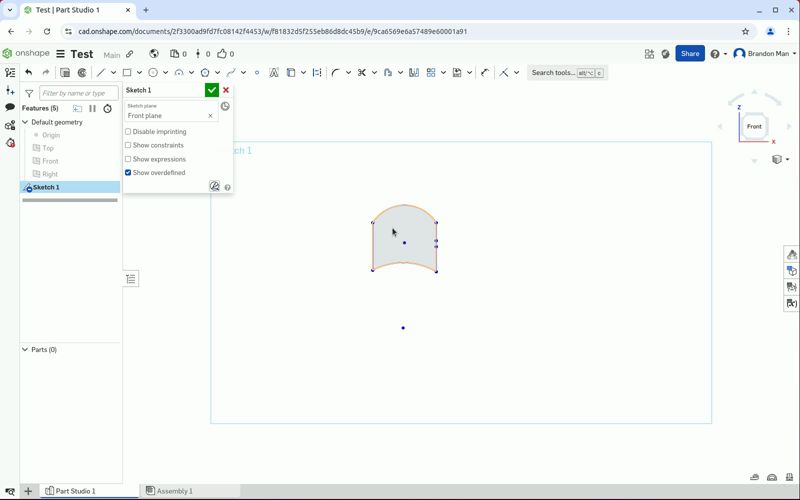
click(392, 227)
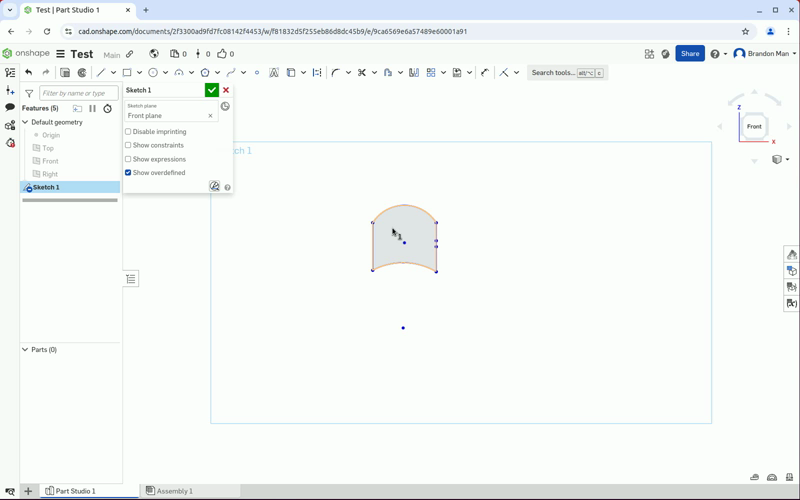
mouse_move(73, 352)
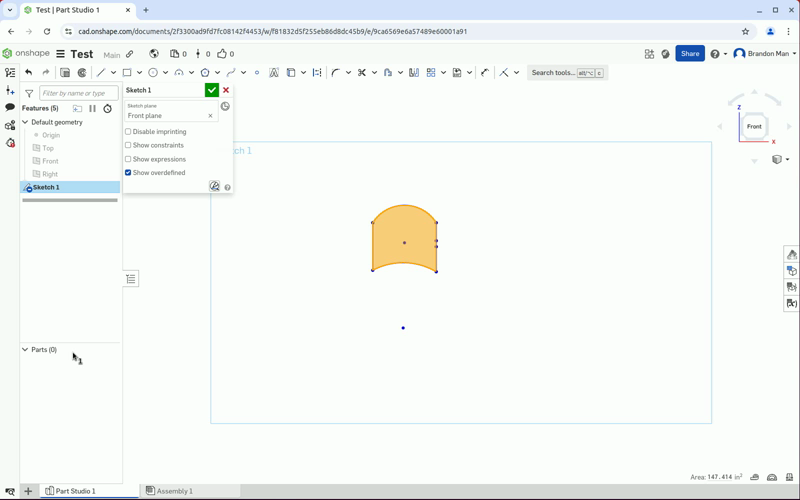
key(shift+y)
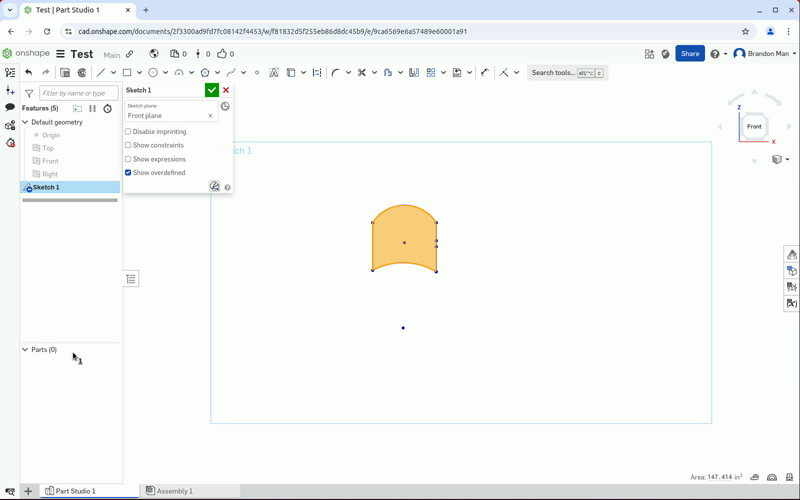
key(shift+e)
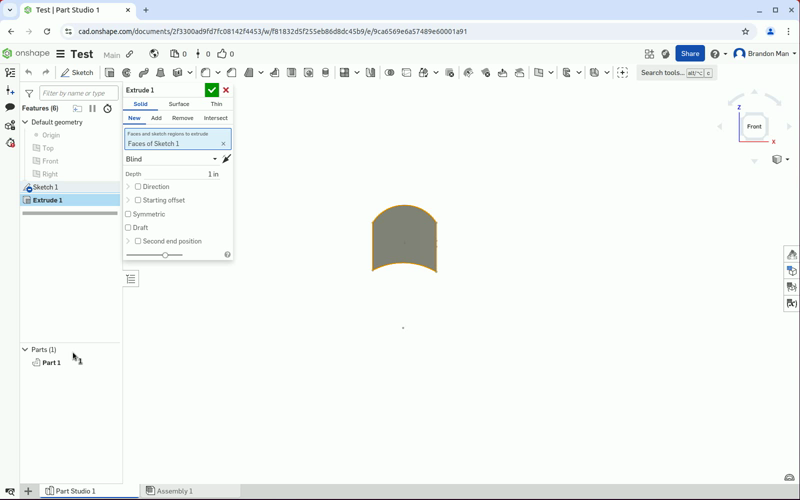
mouse_move(143, 106)
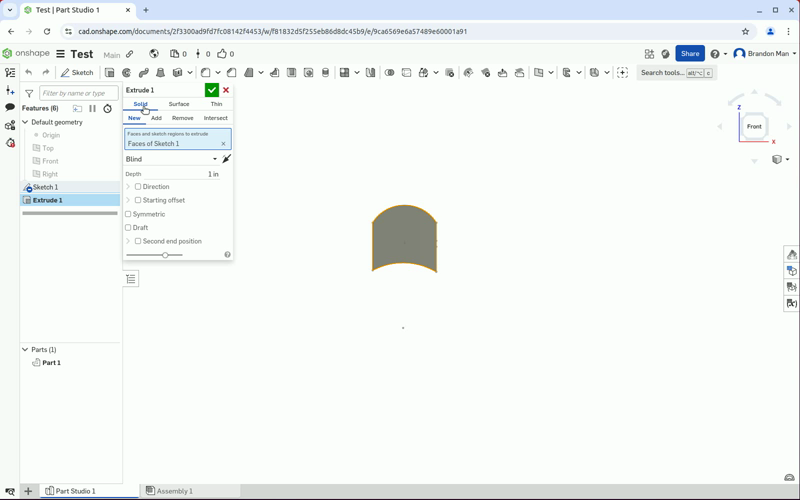
click(143, 106)
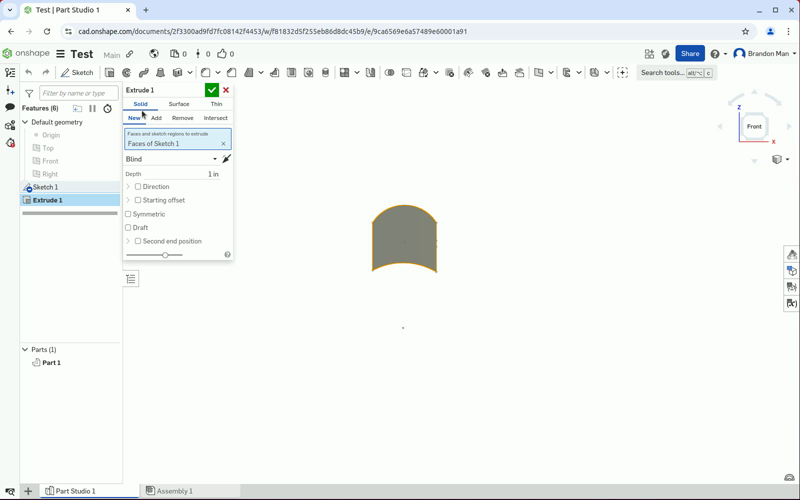
mouse_move(137, 120)
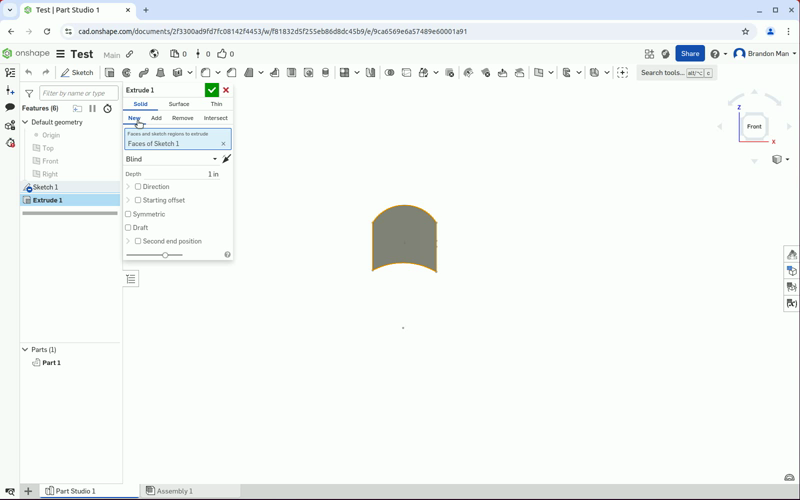
click(137, 120)
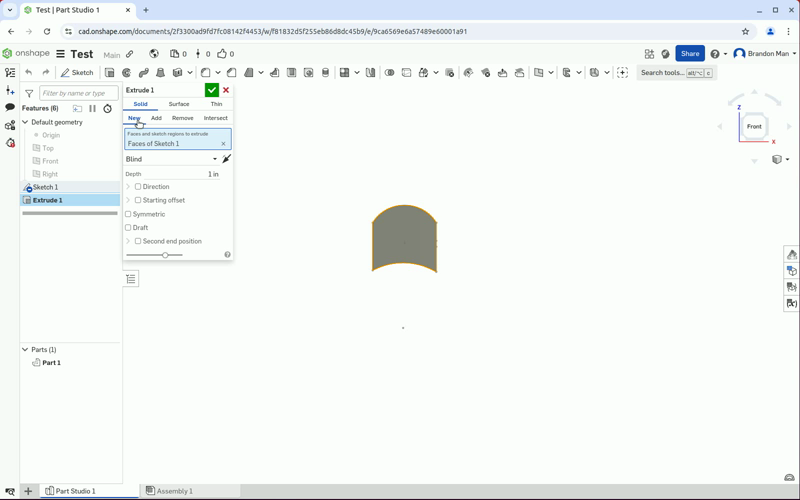
key(tab, 4)
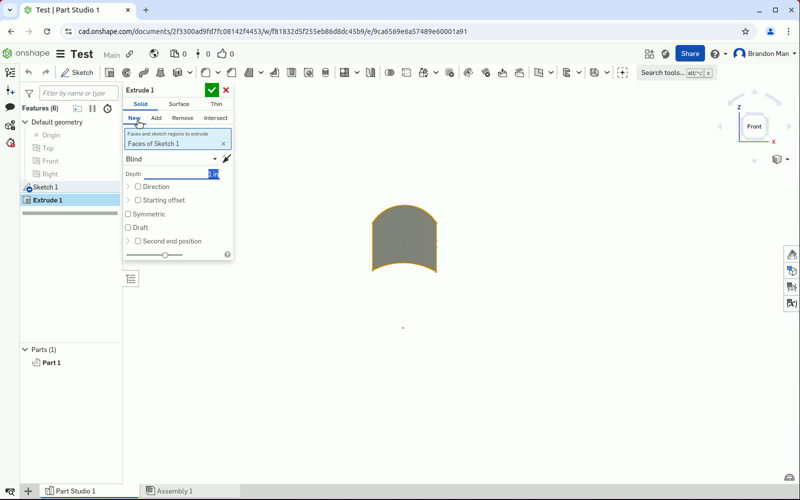
text(0.963)
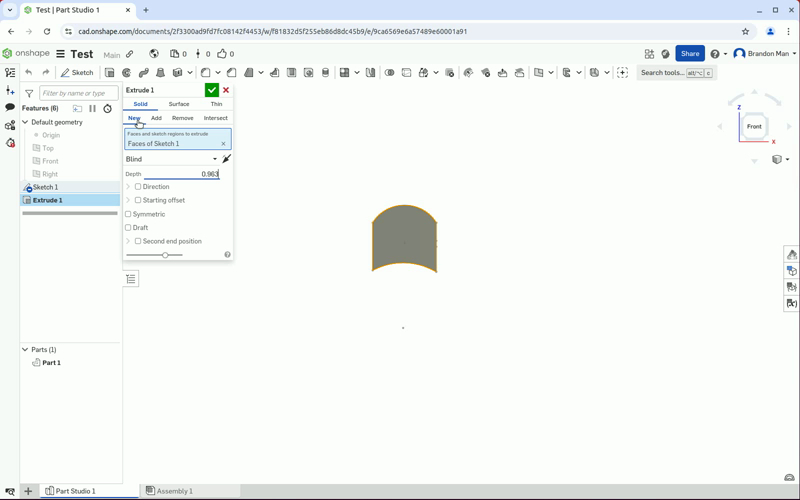
key(enter)
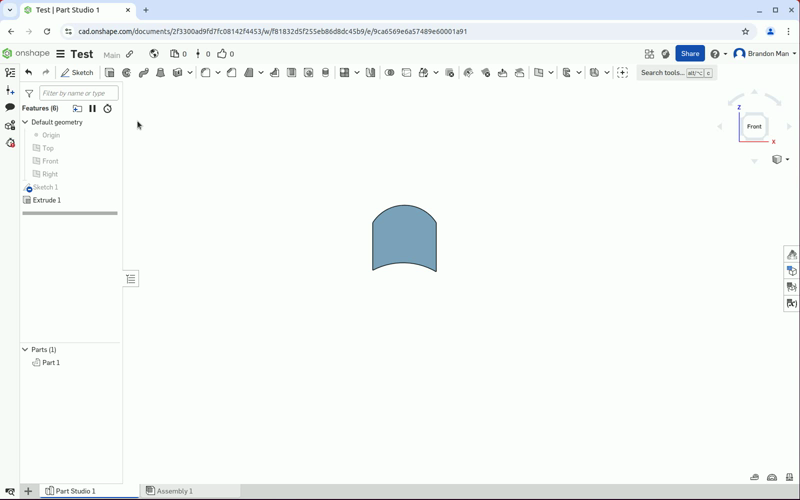
key(shift+h)
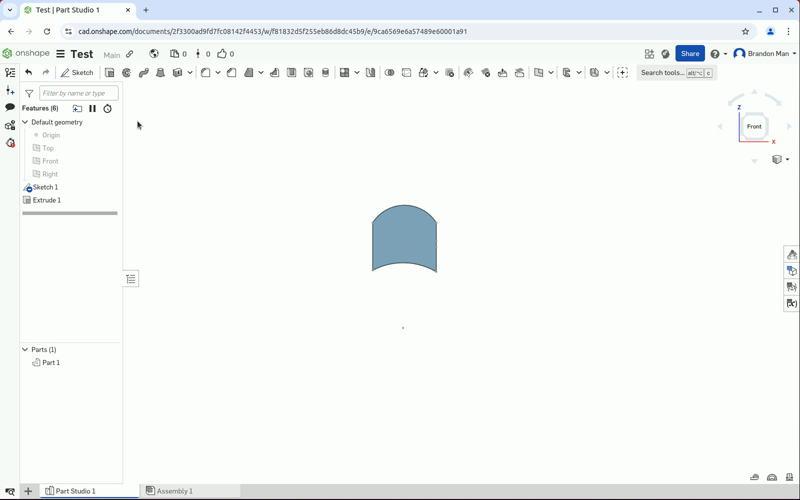
key(shift+h)
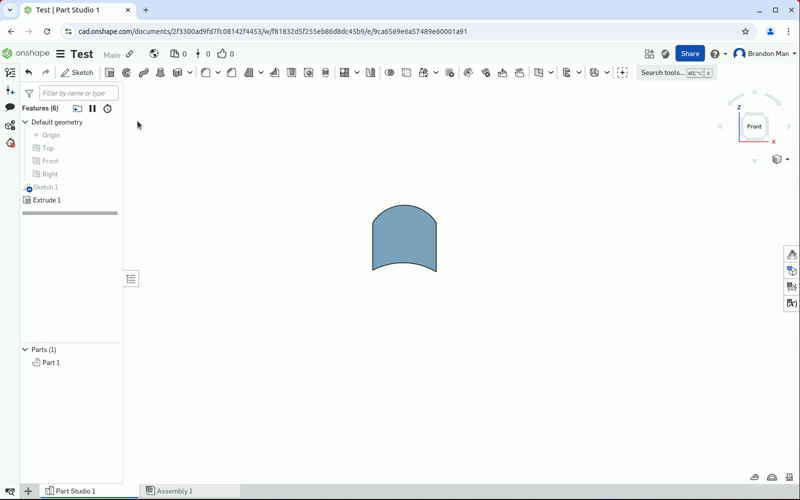
mouse_move(73, 189)
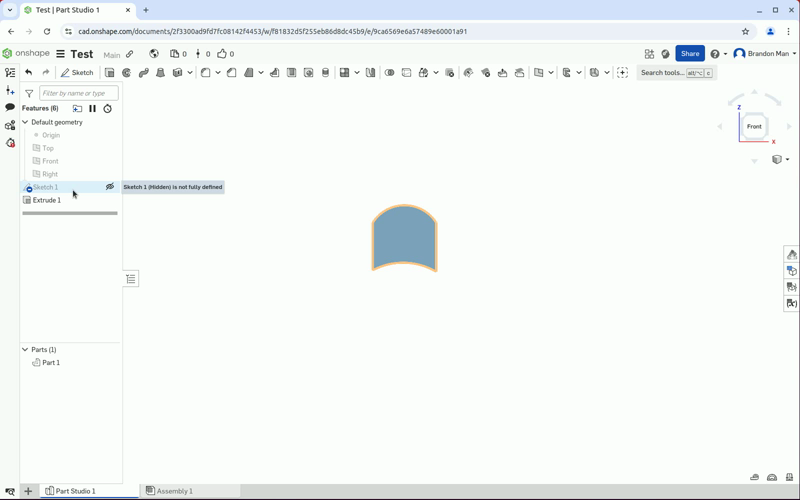
click(73, 189)
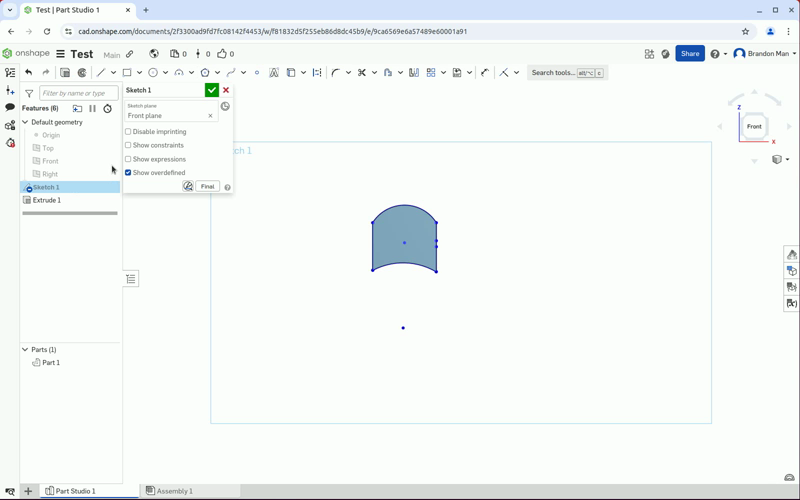
mouse_move(229, 92)
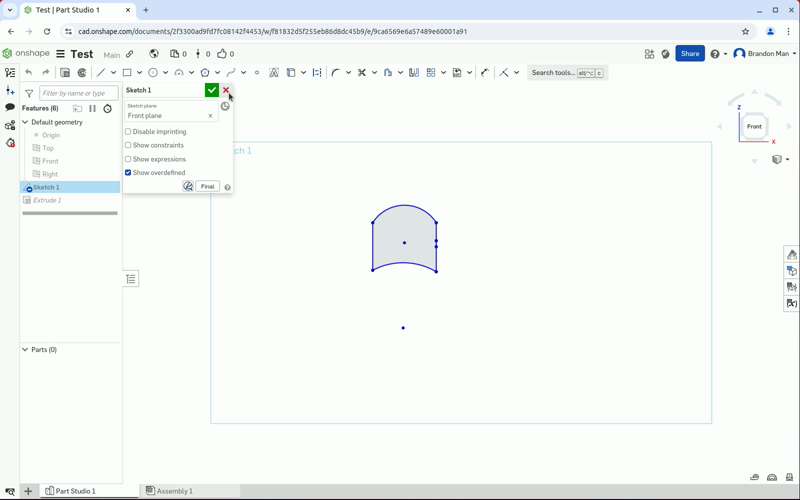
click(229, 92)
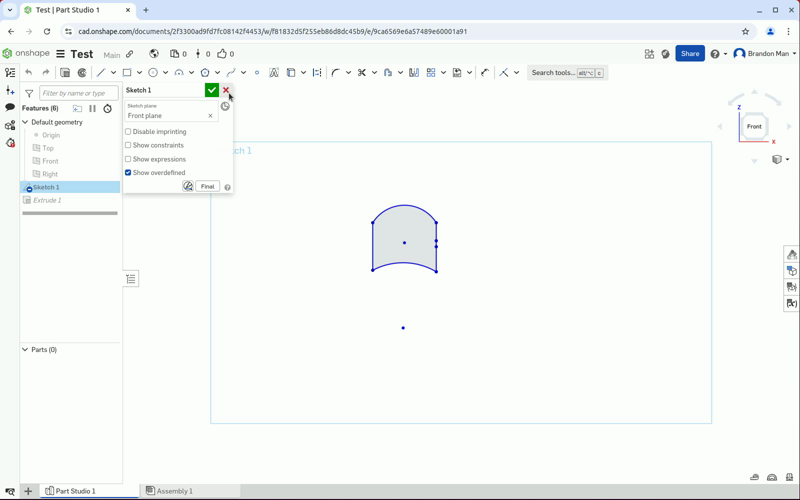
key(shift+s)
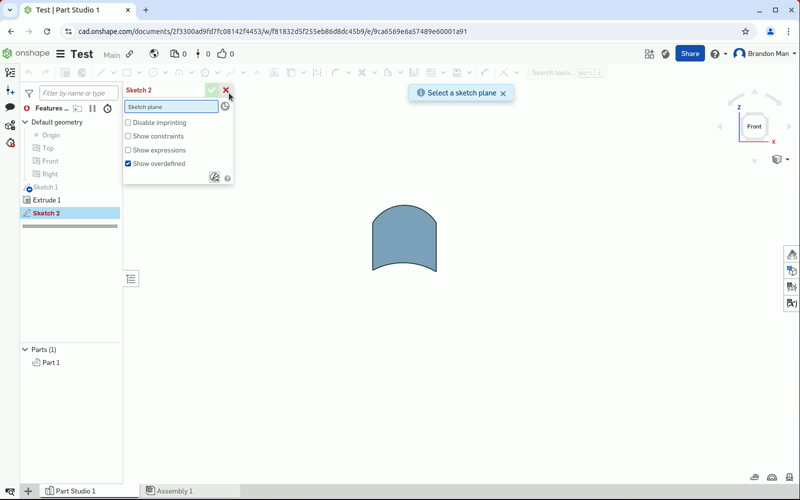
mouse_move(73, 163)
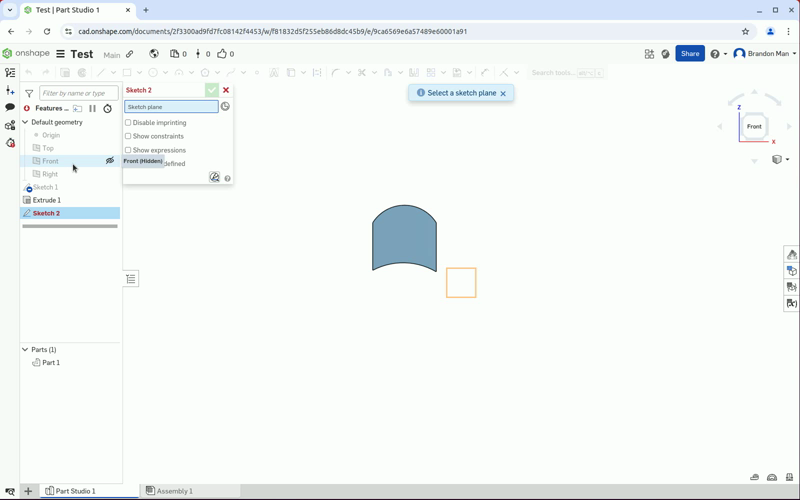
click(73, 163)
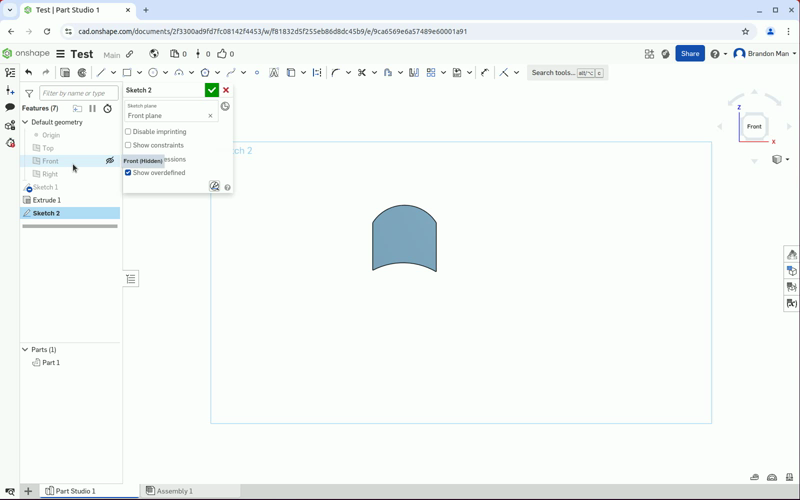
mouse_move(73, 352)
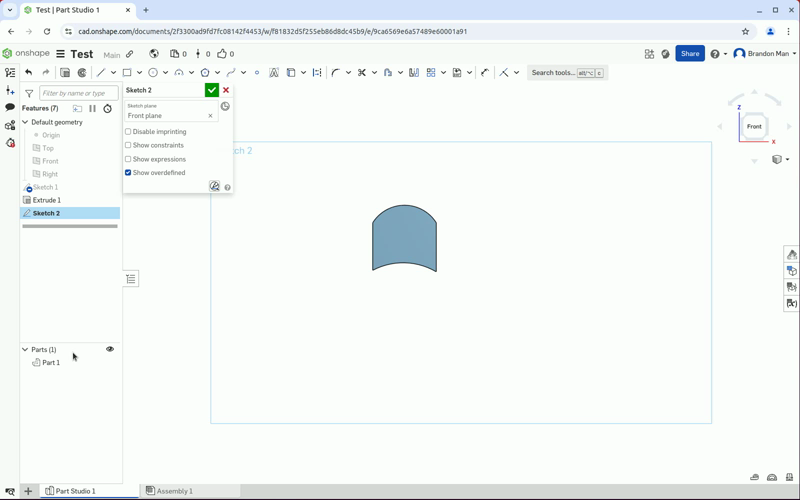
key(y)
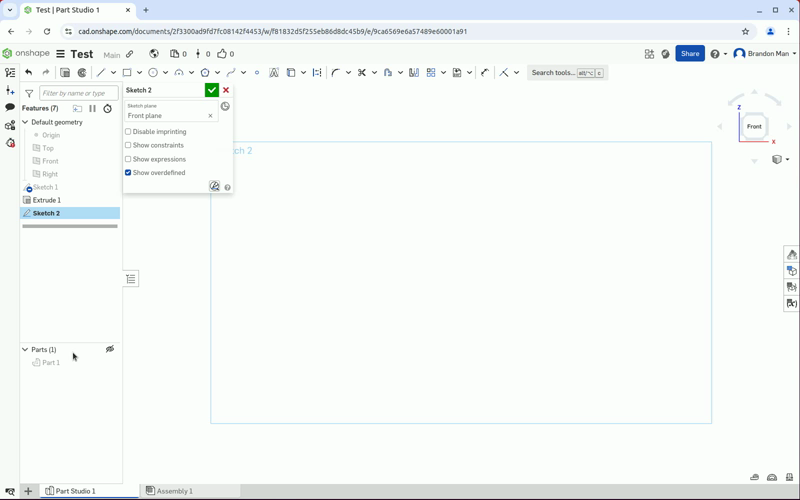
key(a)
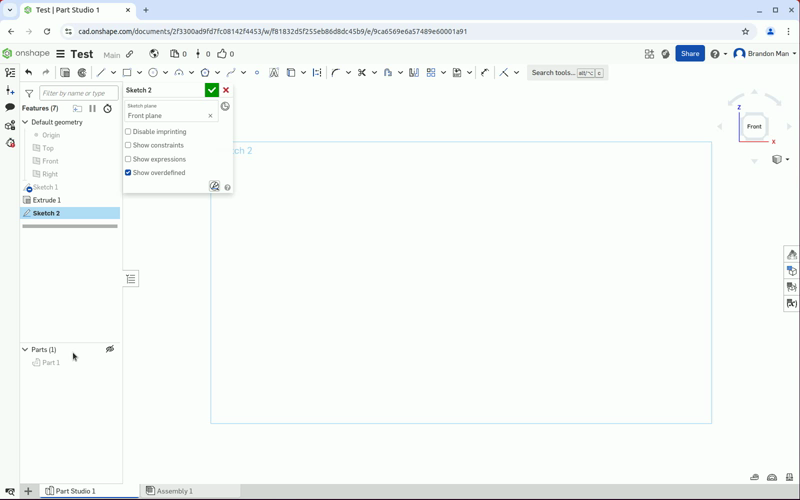
key_down(shift)
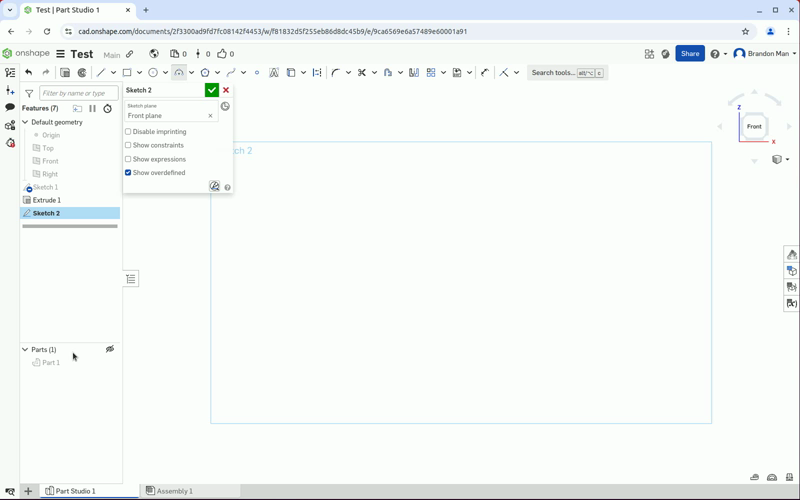
mouse_move(457, 271)
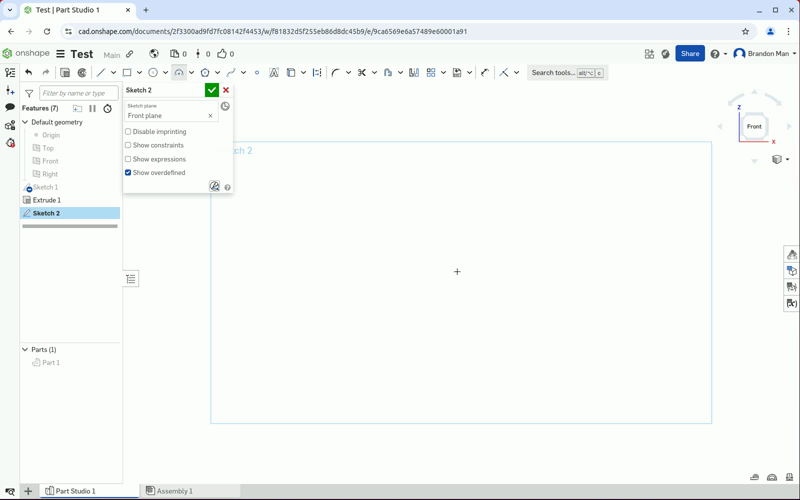
click(457, 271)
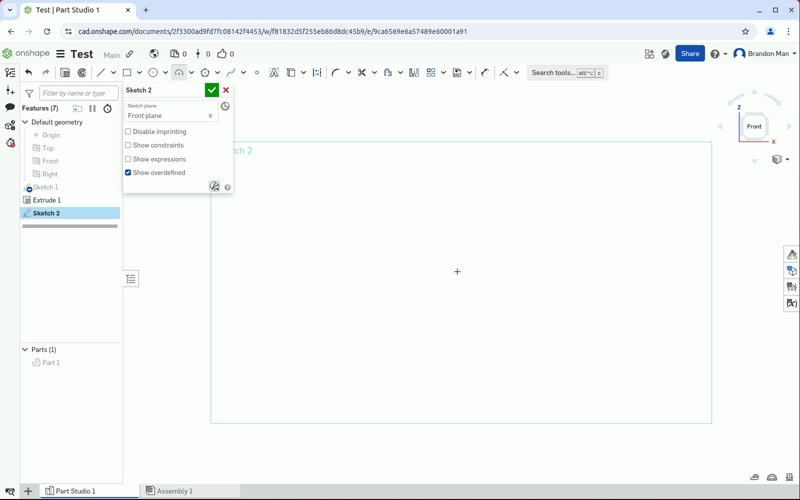
key_up(shift)
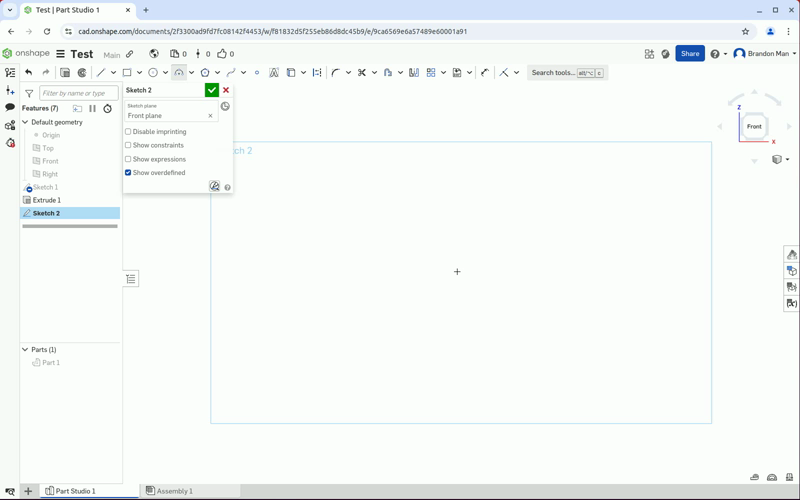
key_down(shift)
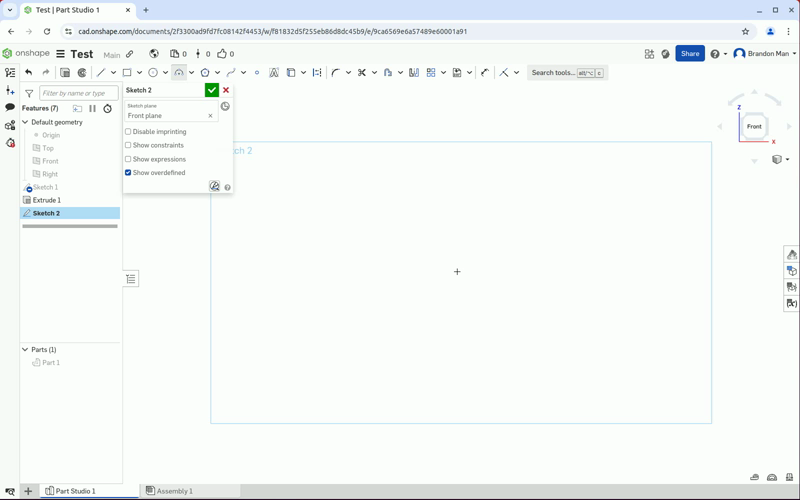
mouse_move(521, 269)
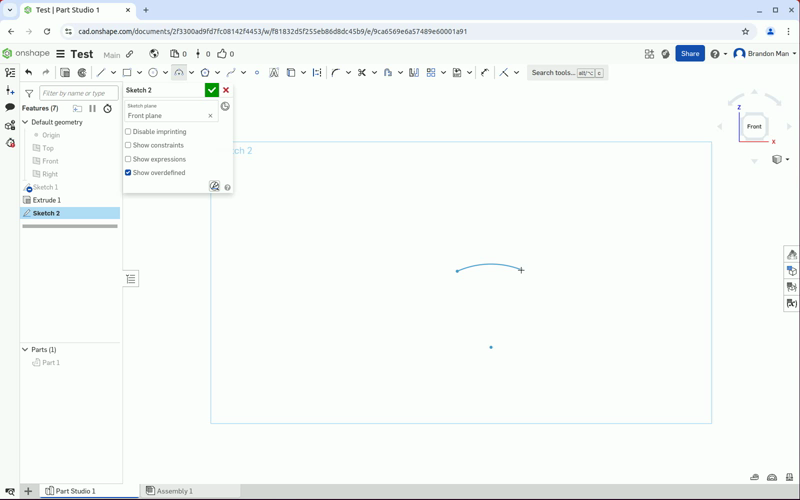
click(521, 269)
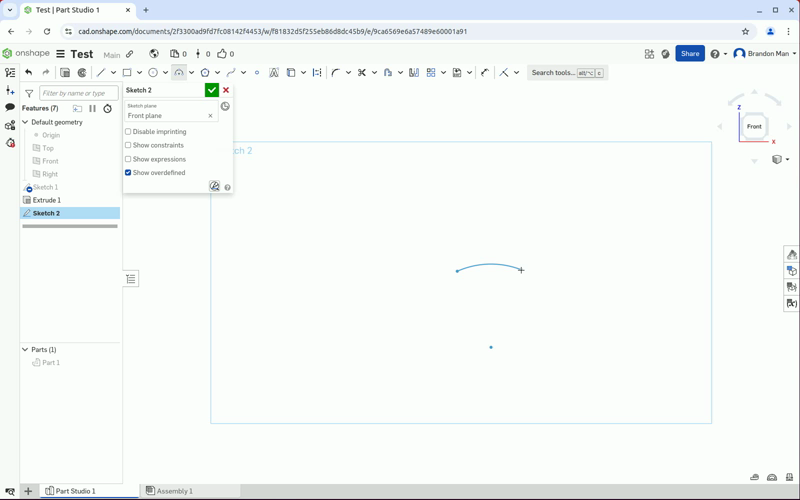
mouse_move(489, 262)
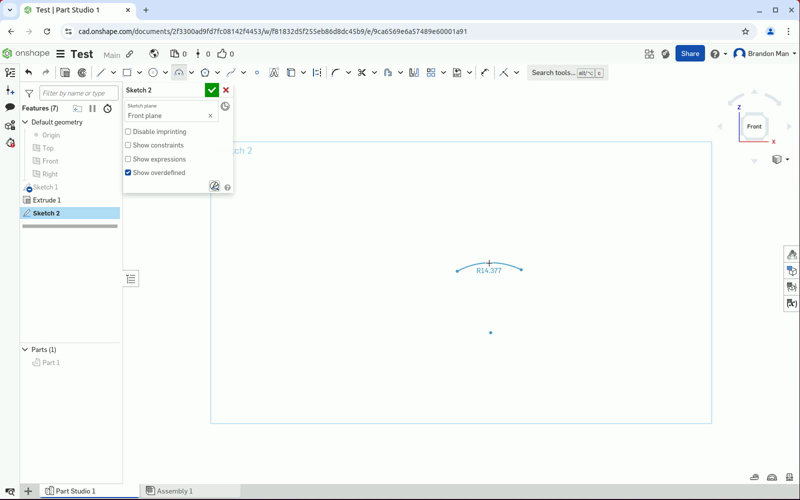
click(489, 262)
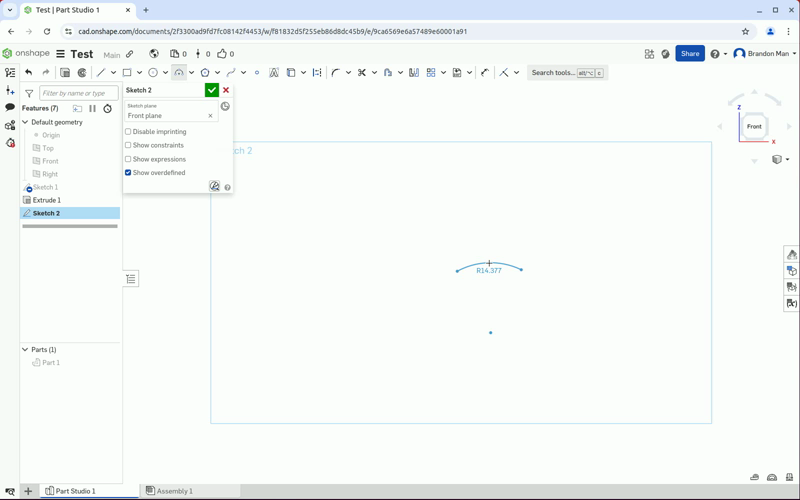
key_up(shift)
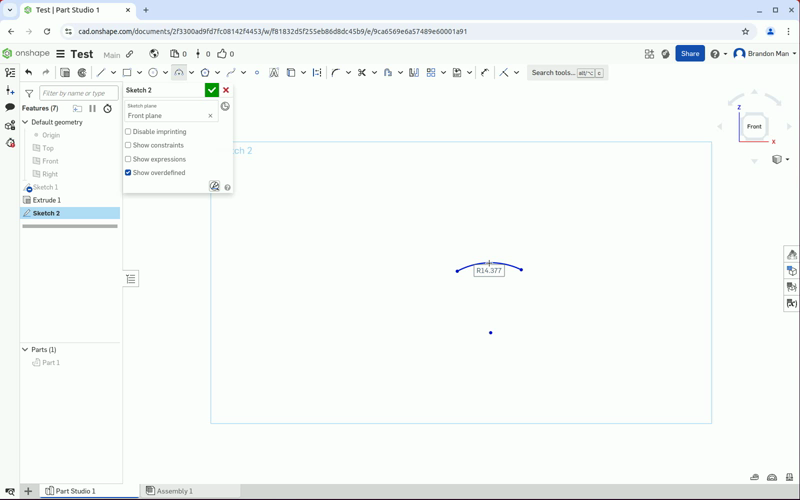
key(esc)
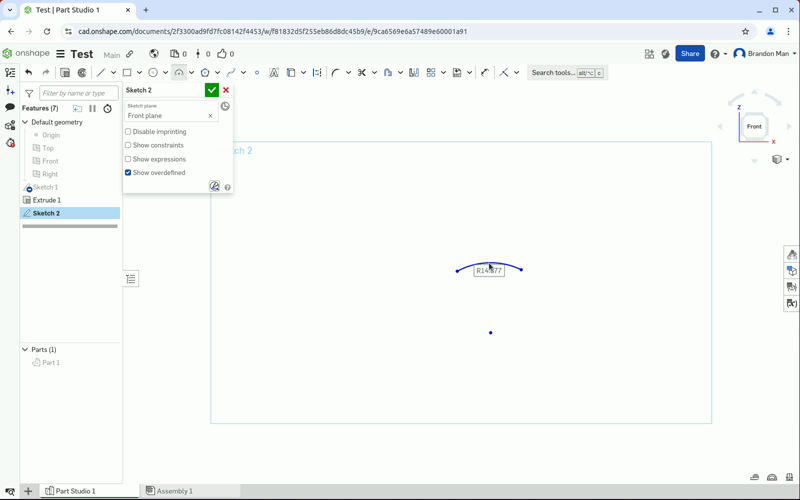
key(l)
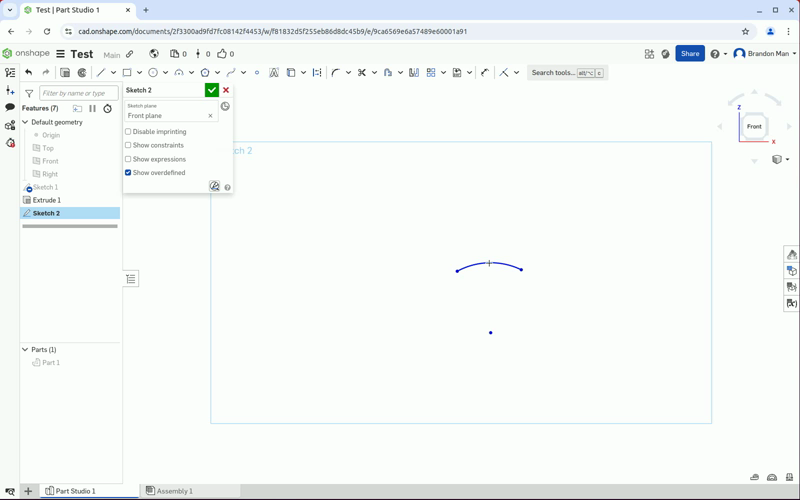
mouse_move(521, 269)
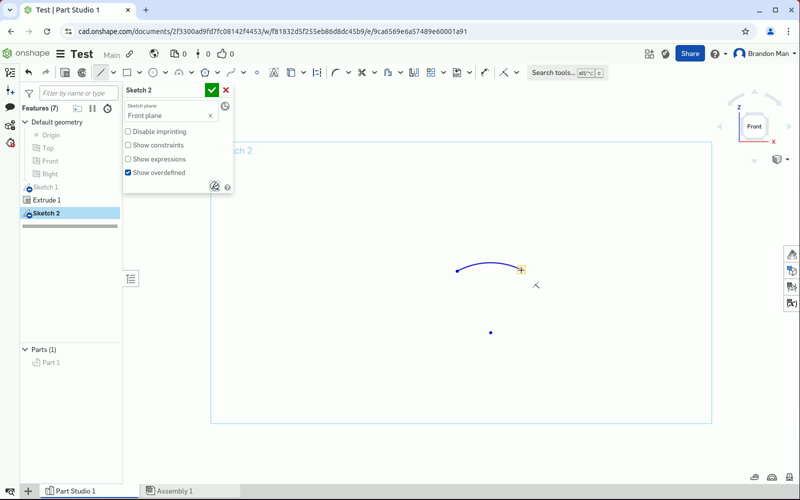
click(521, 269)
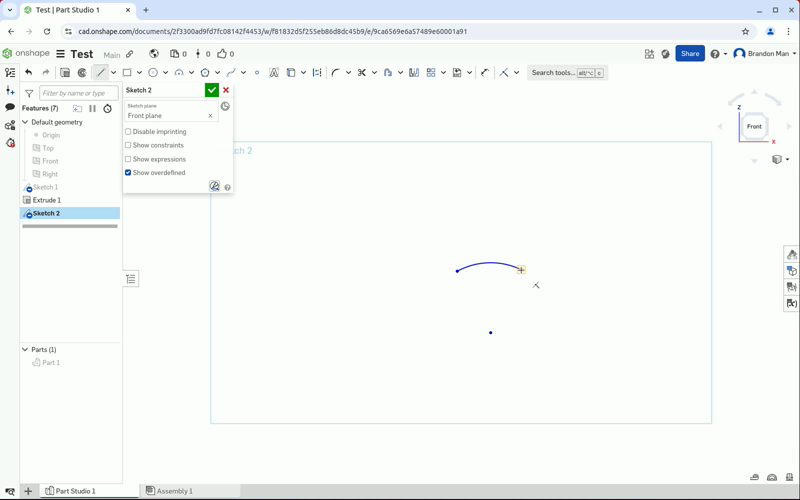
key_down(shift)
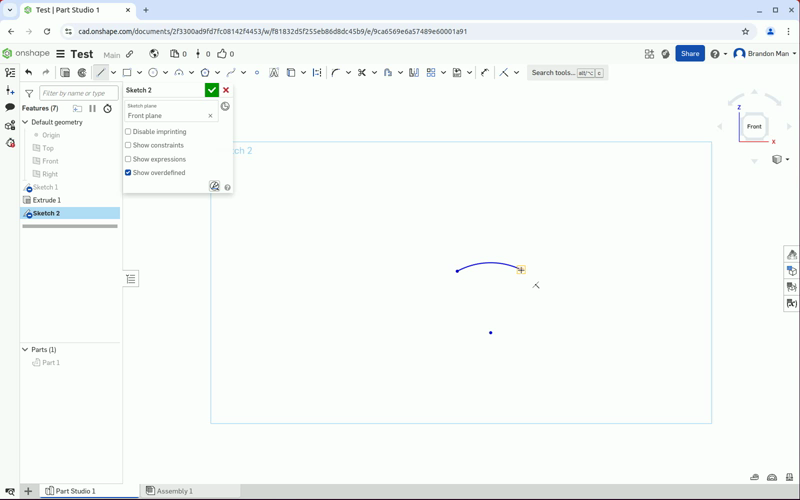
mouse_move(551, 269)
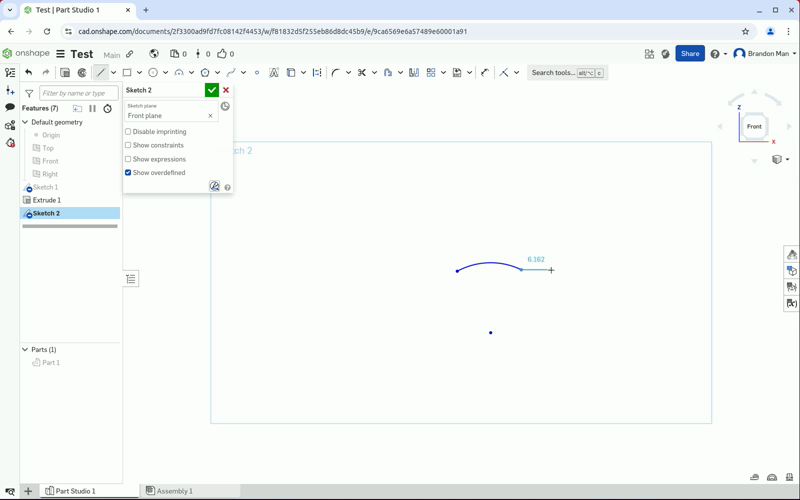
mouse_move(521, 223)
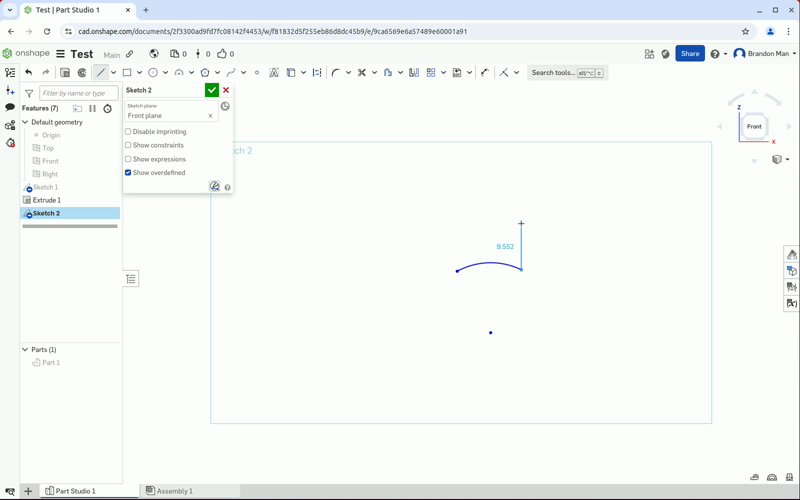
click(521, 223)
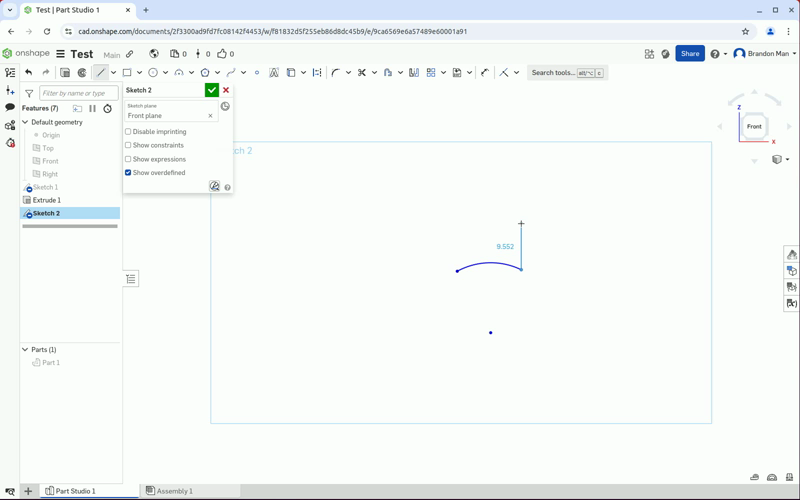
key_up(shift)
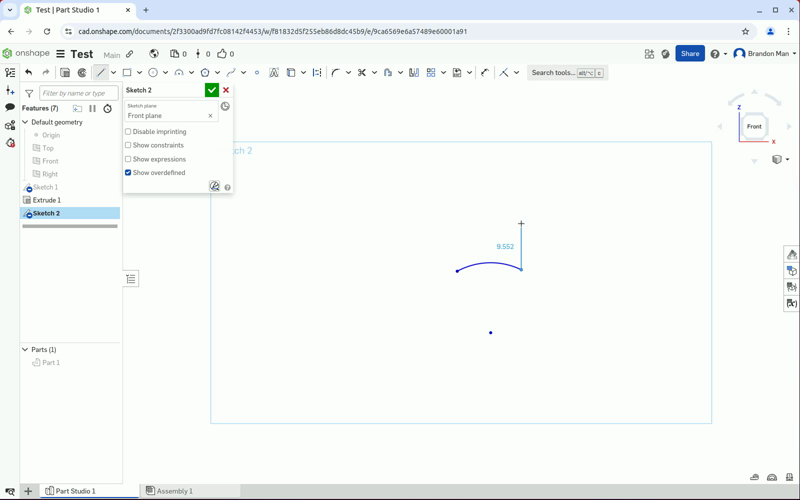
key(esc)
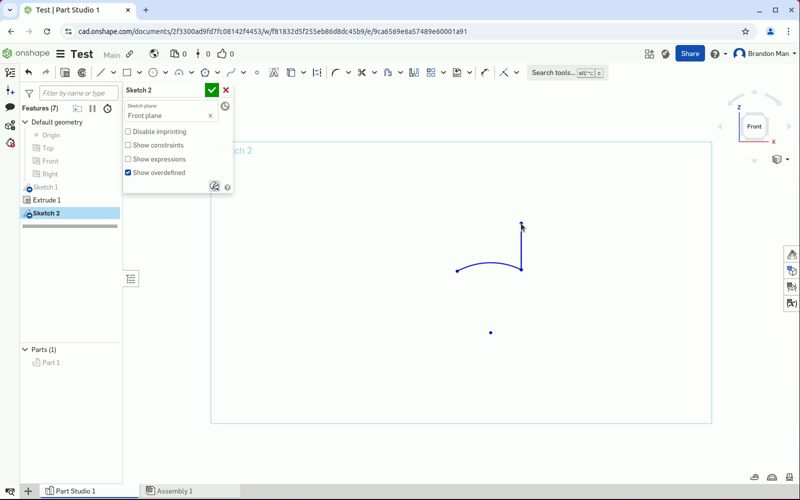
key(a)
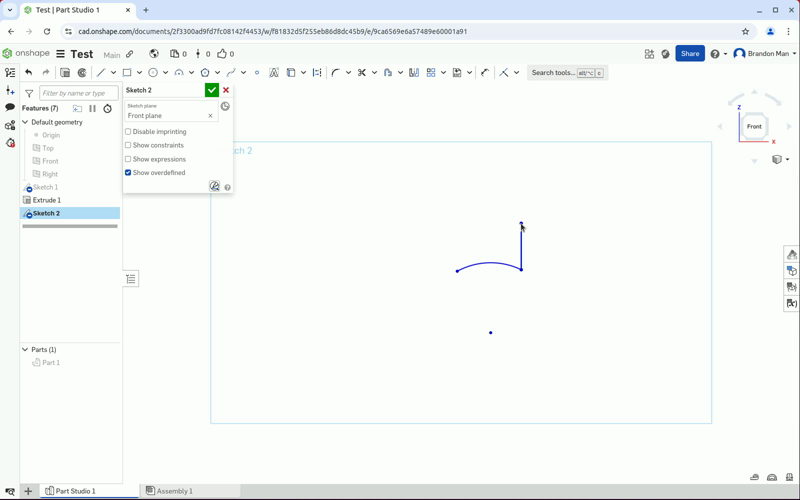
mouse_move(521, 223)
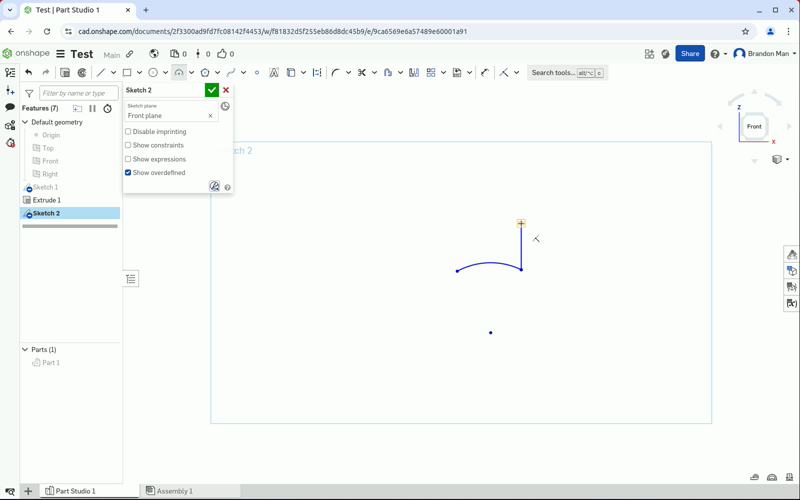
click(521, 223)
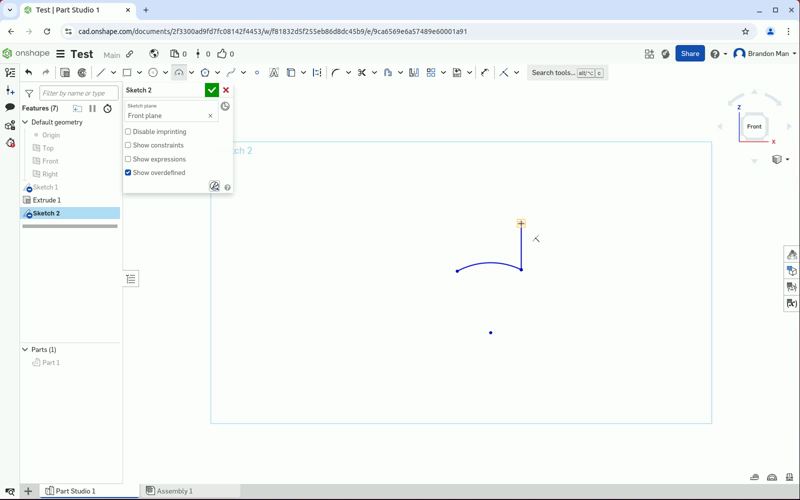
key_down(shift)
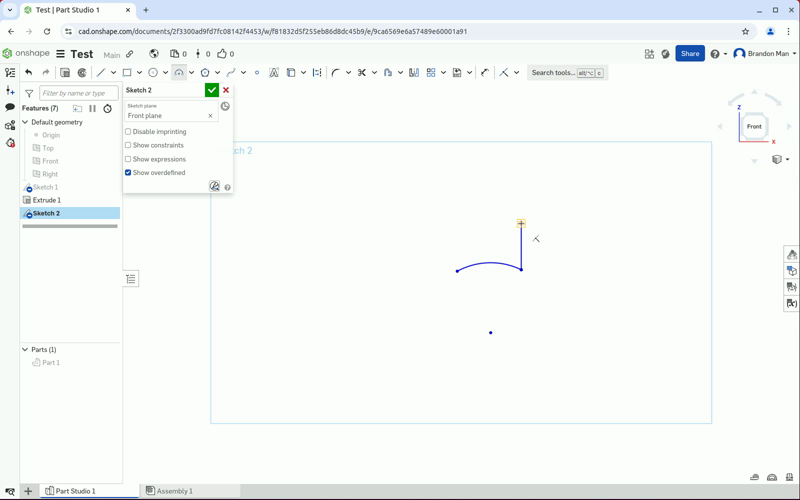
mouse_move(457, 223)
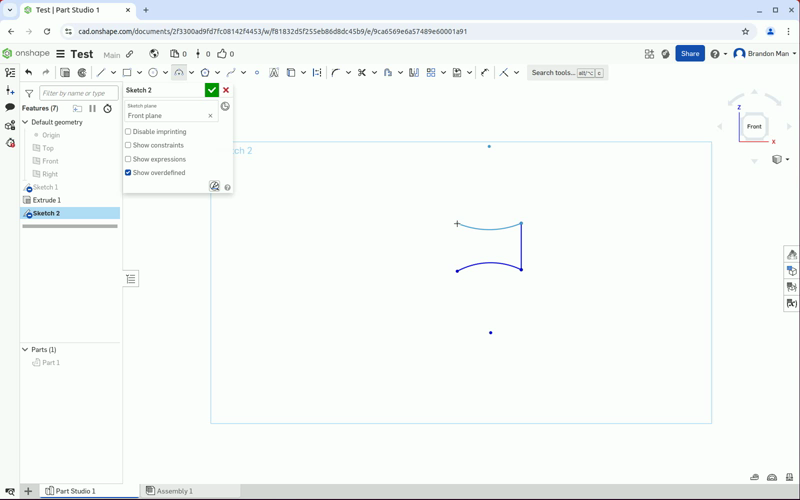
click(457, 223)
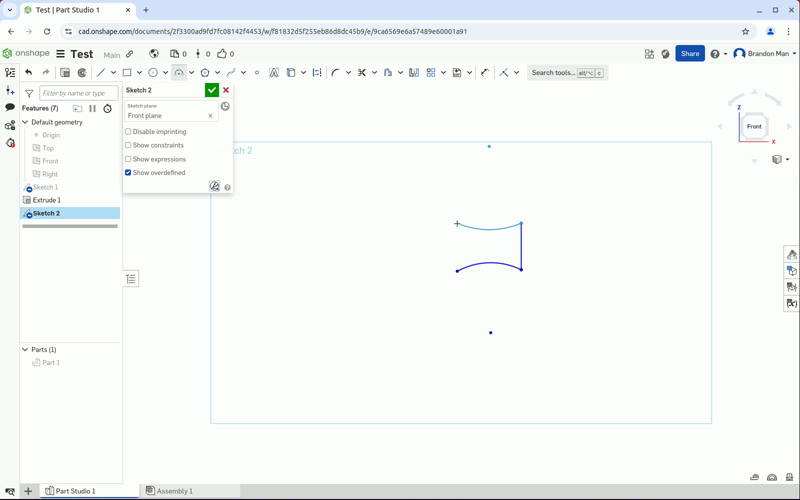
mouse_move(489, 205)
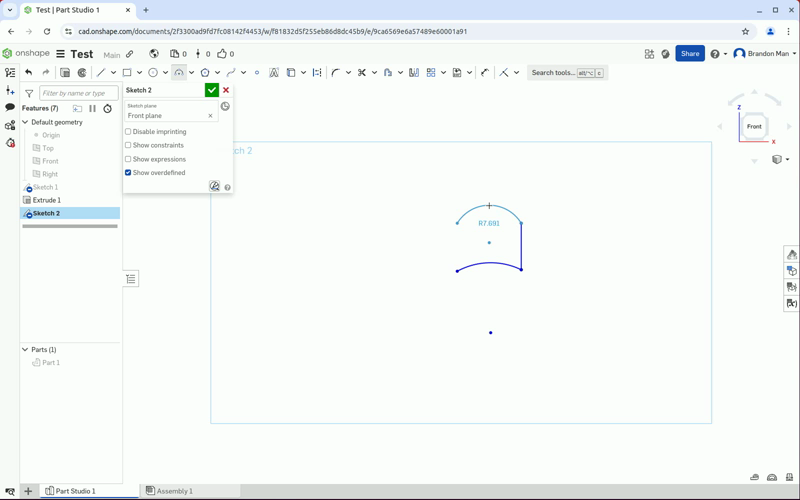
click(489, 205)
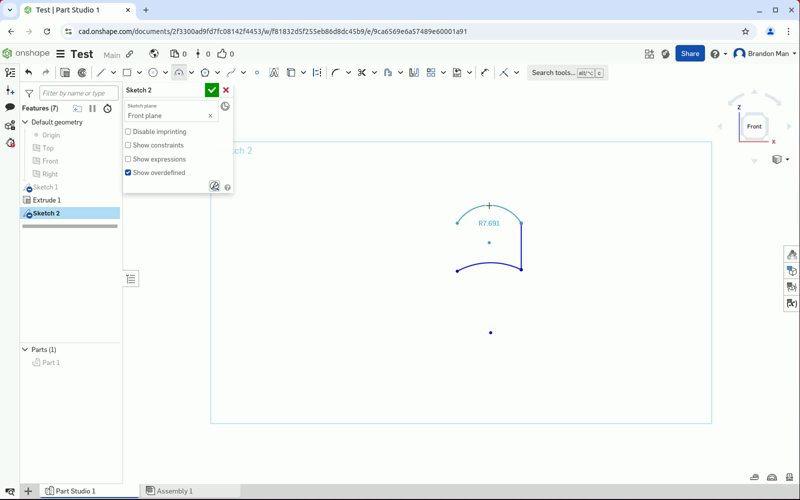
key_up(shift)
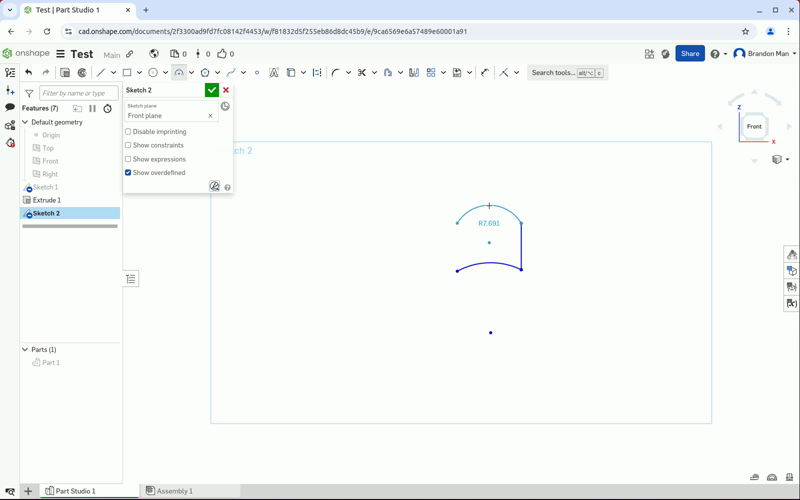
key(esc)
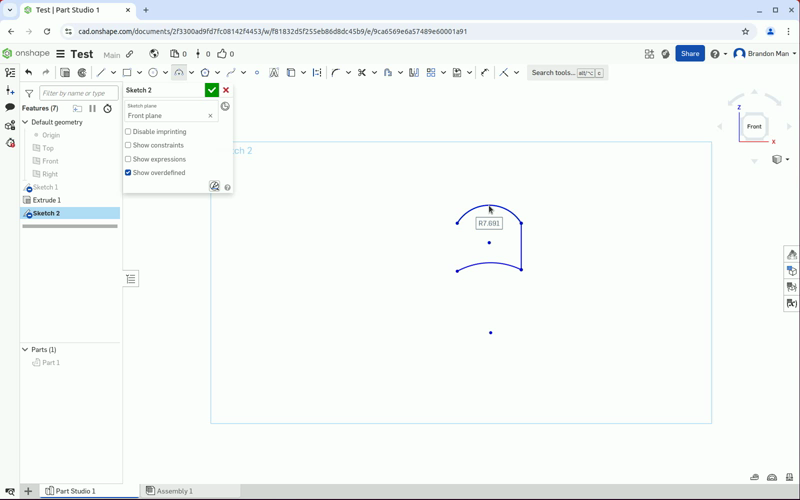
key(l)
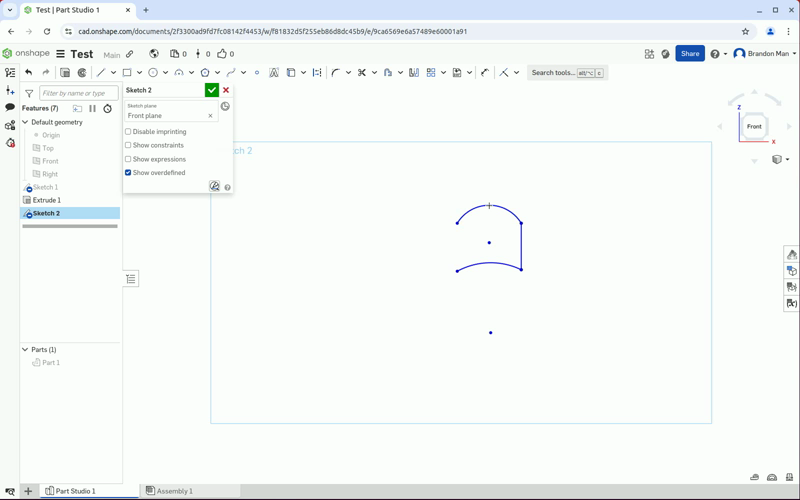
mouse_move(457, 223)
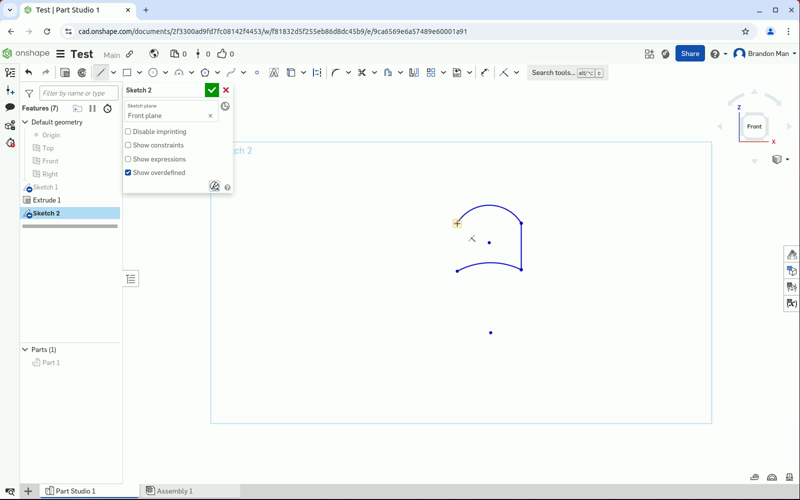
click(457, 223)
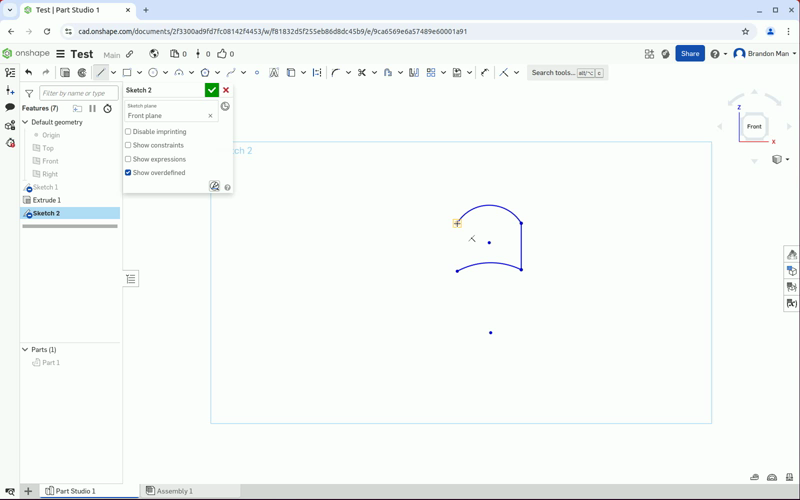
key_down(shift)
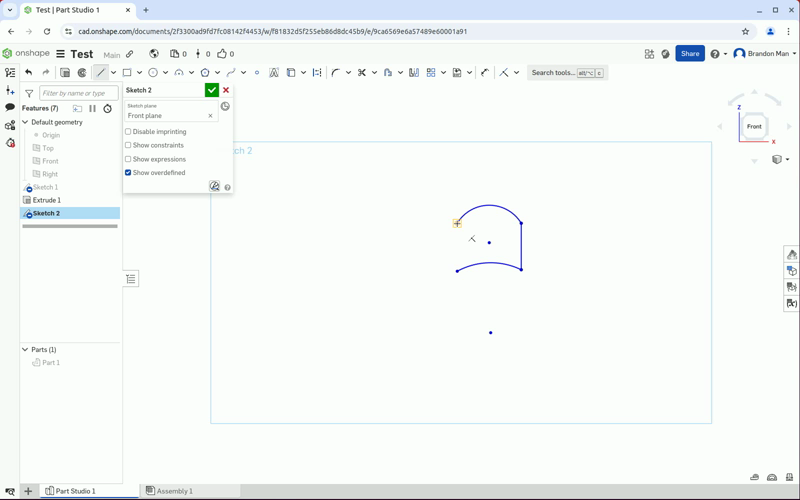
mouse_move(487, 223)
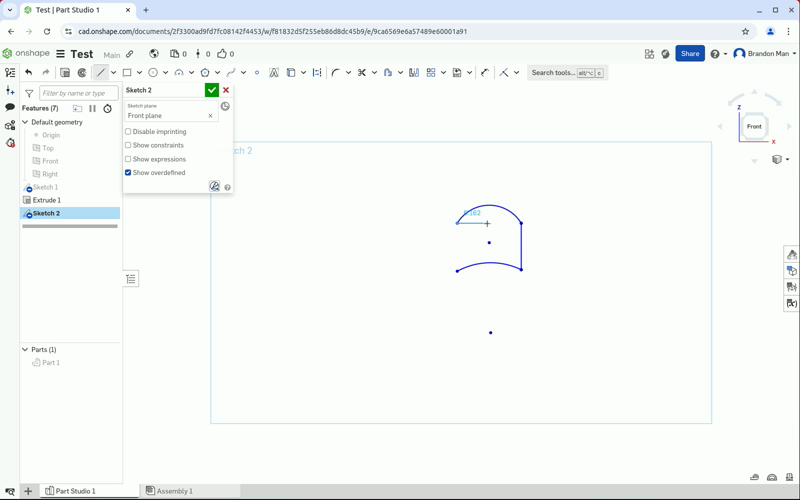
mouse_move(457, 240)
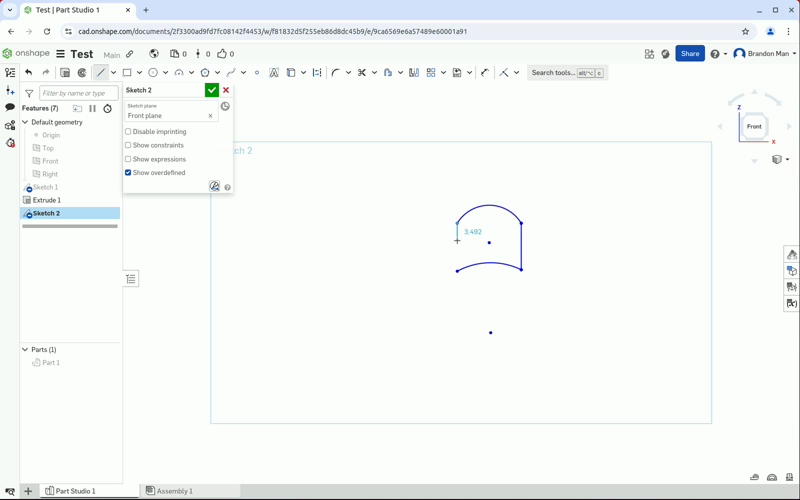
click(457, 240)
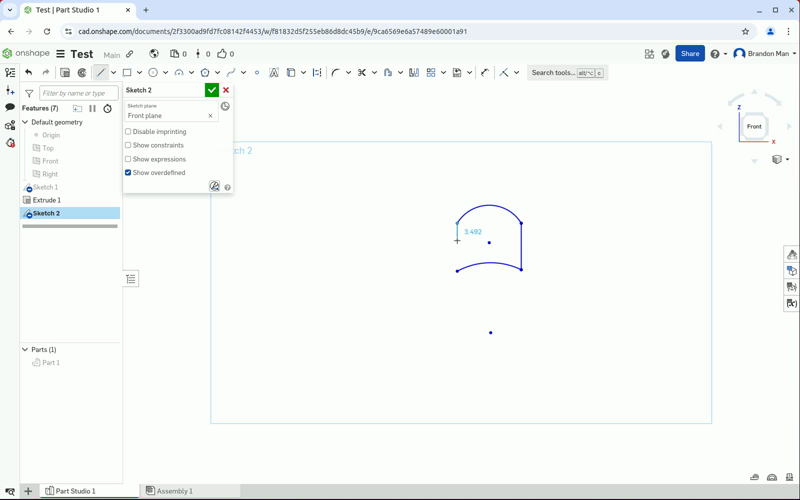
key_up(shift)
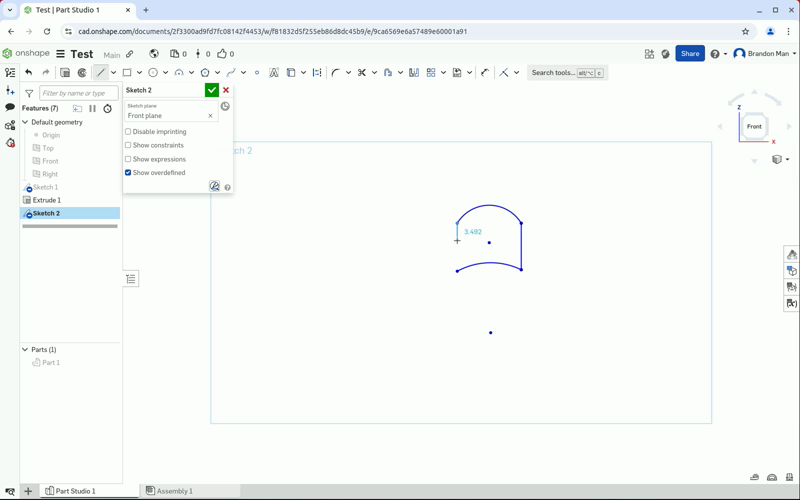
key_down(shift)
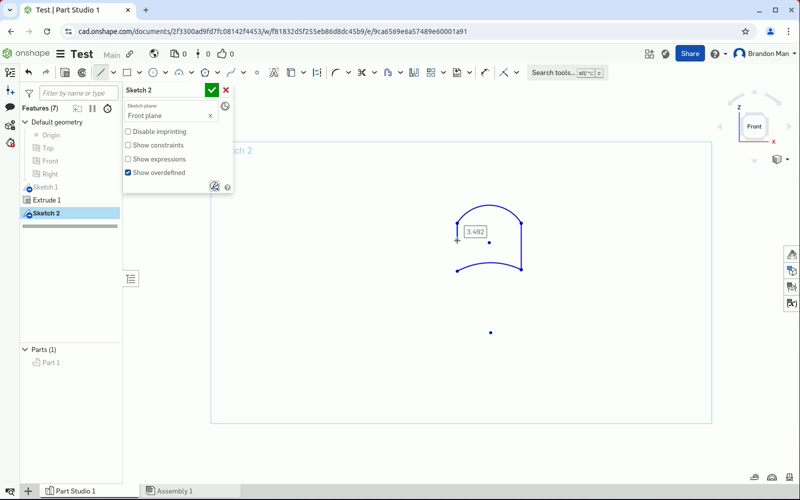
mouse_move(487, 240)
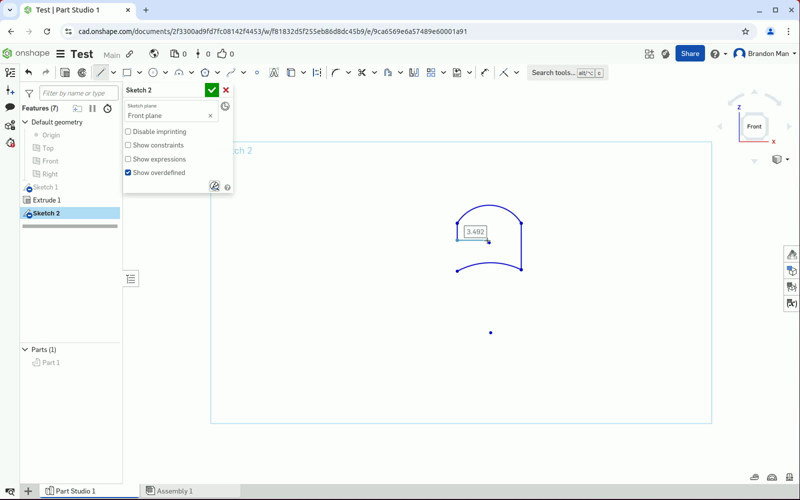
mouse_move(457, 246)
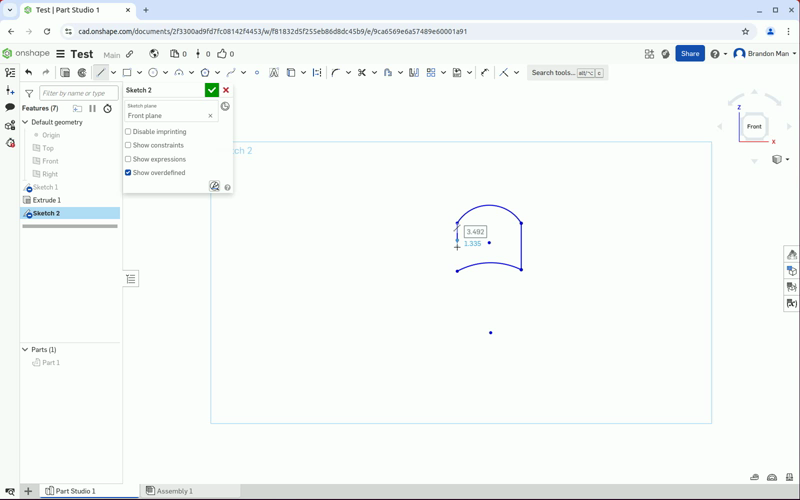
scroll(6)
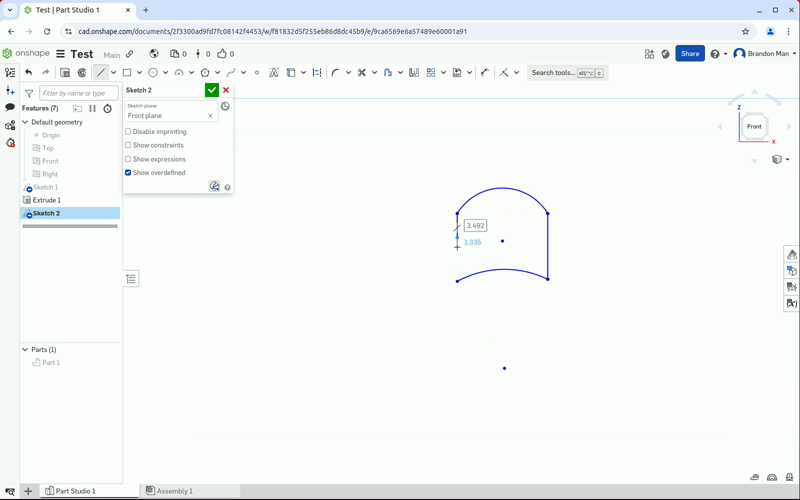
scroll(6)
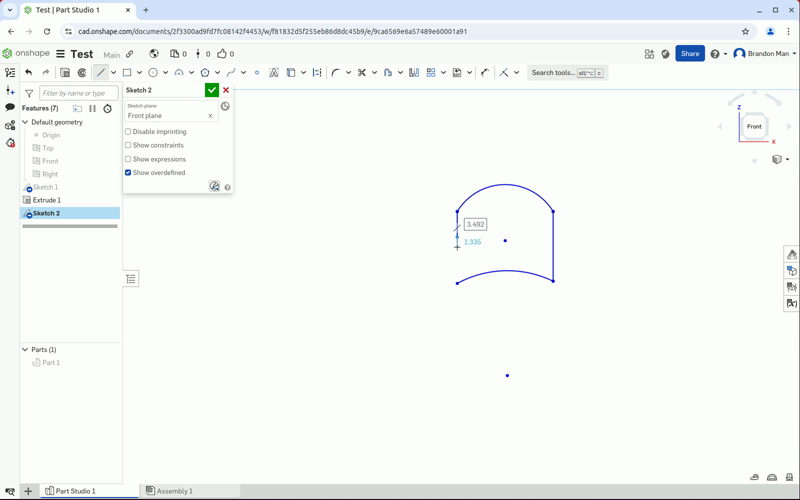
scroll(6)
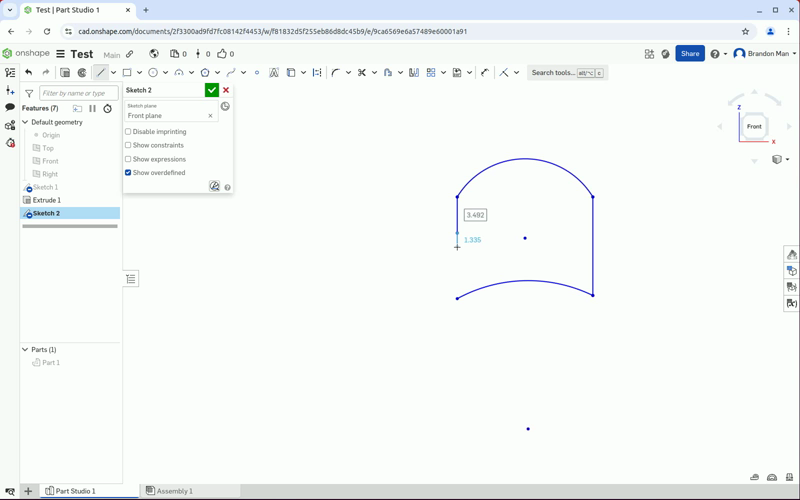
scroll(6)
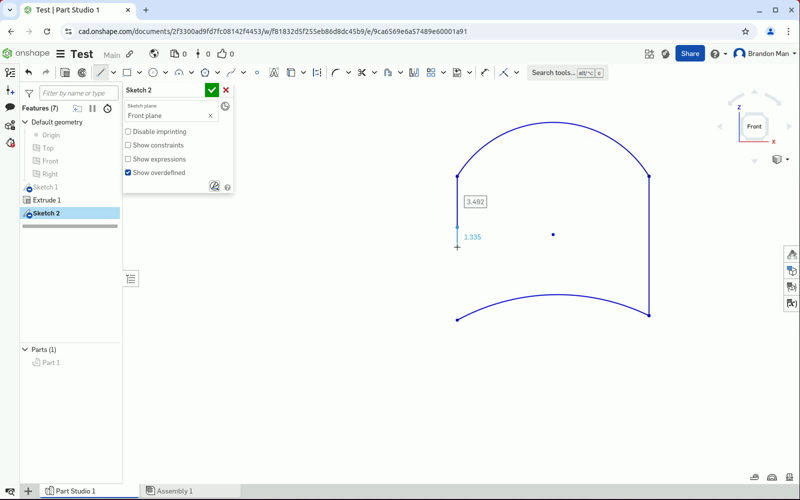
scroll(6)
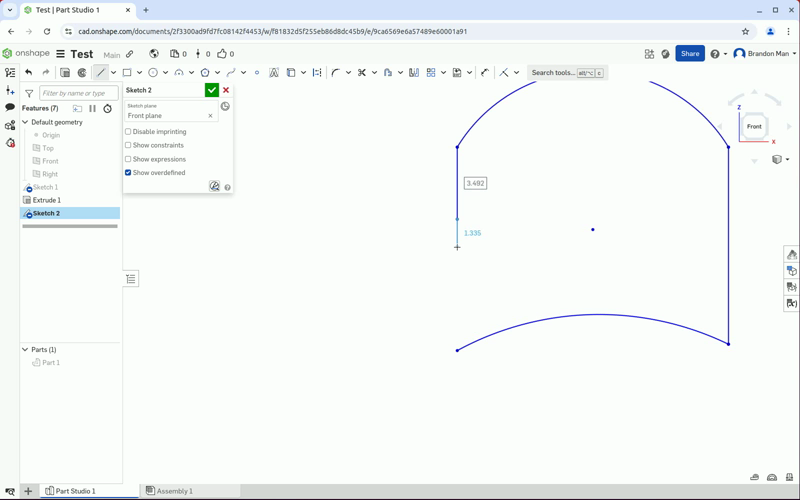
scroll(6)
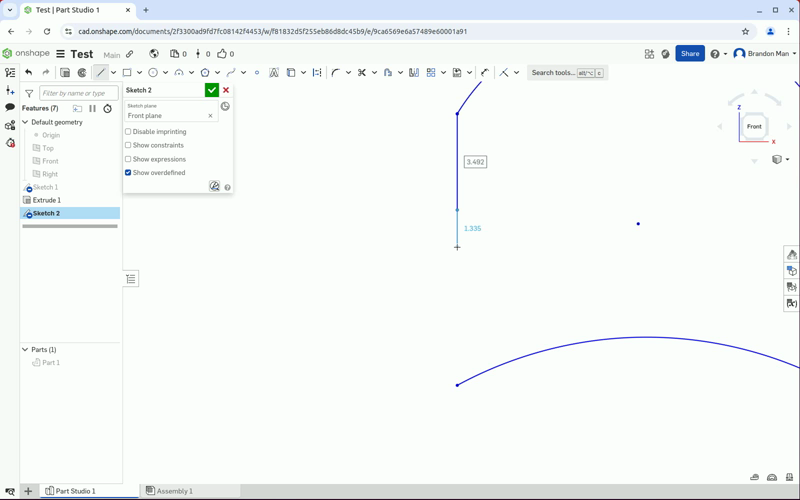
scroll(6)
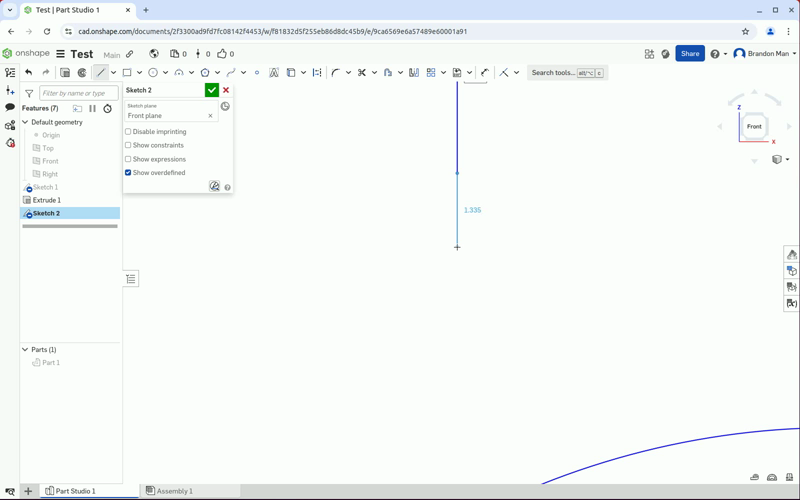
click(457, 246)
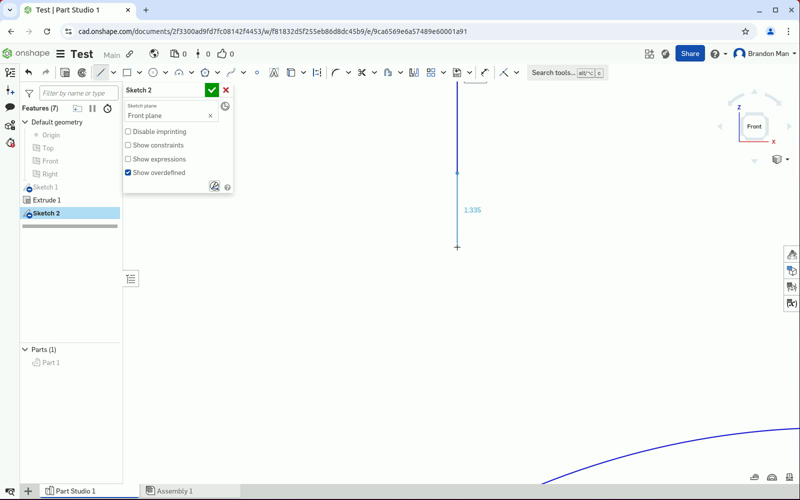
scroll(-6)
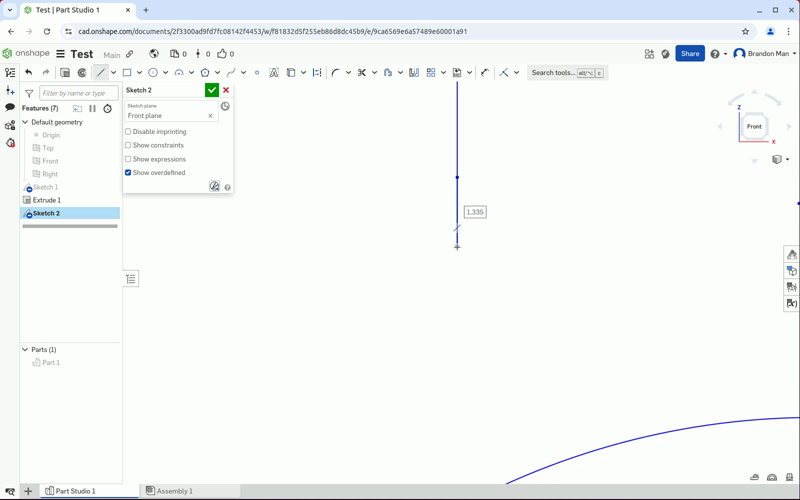
scroll(-6)
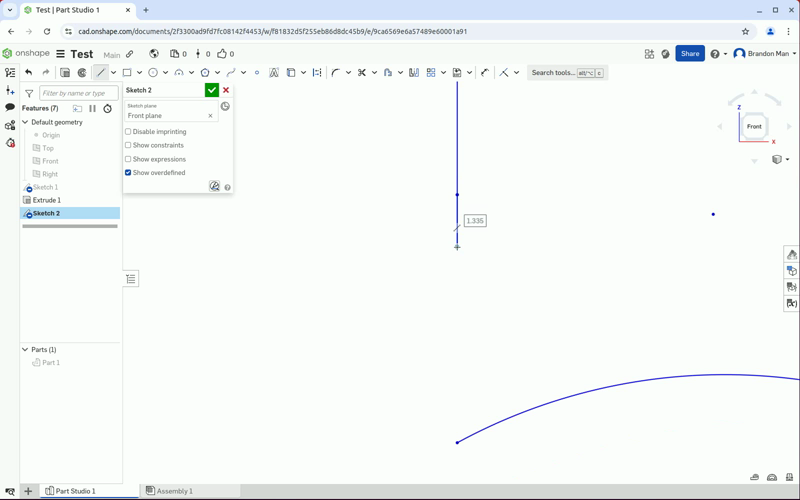
scroll(-6)
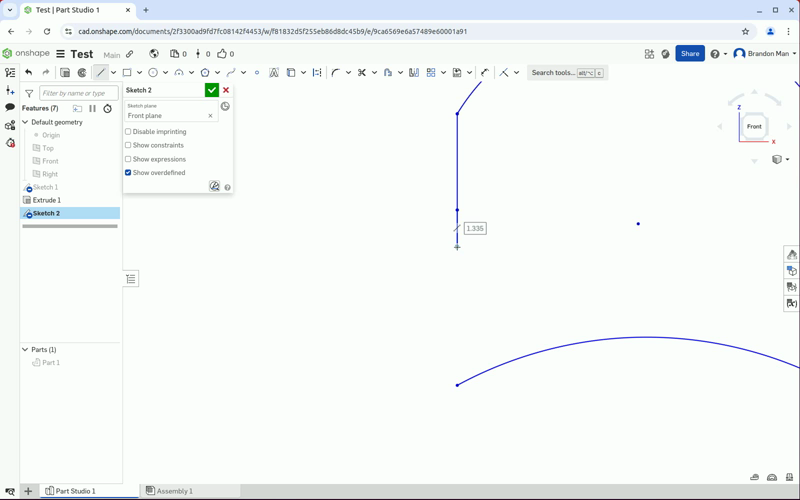
scroll(-6)
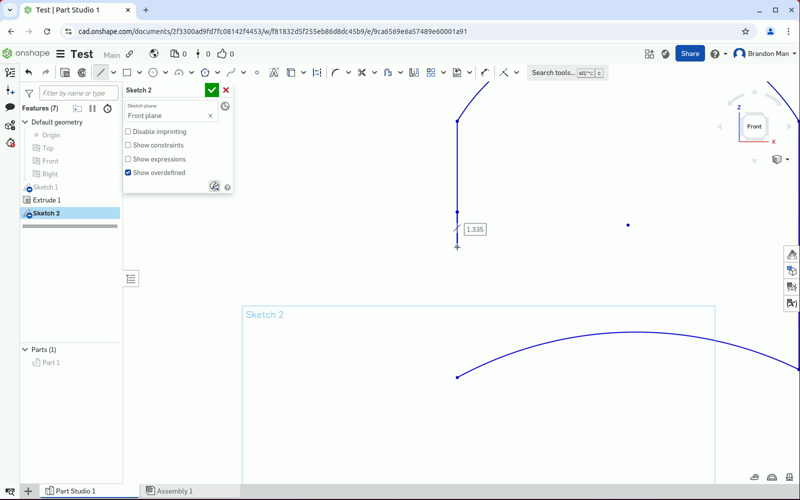
scroll(-6)
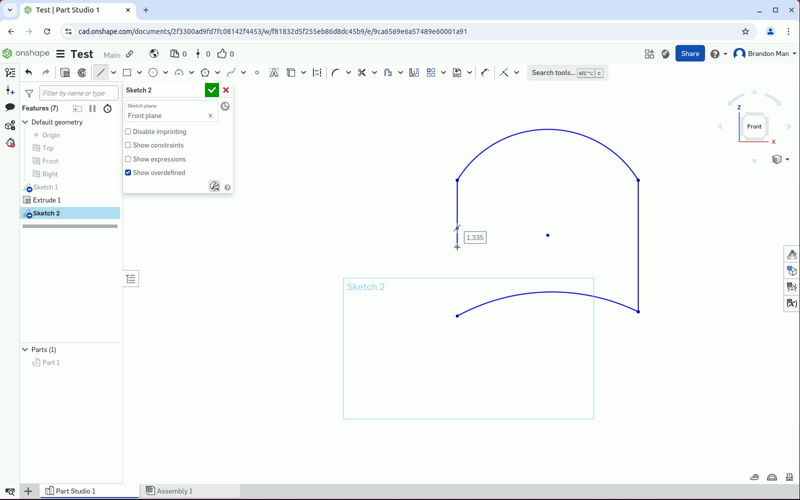
scroll(-6)
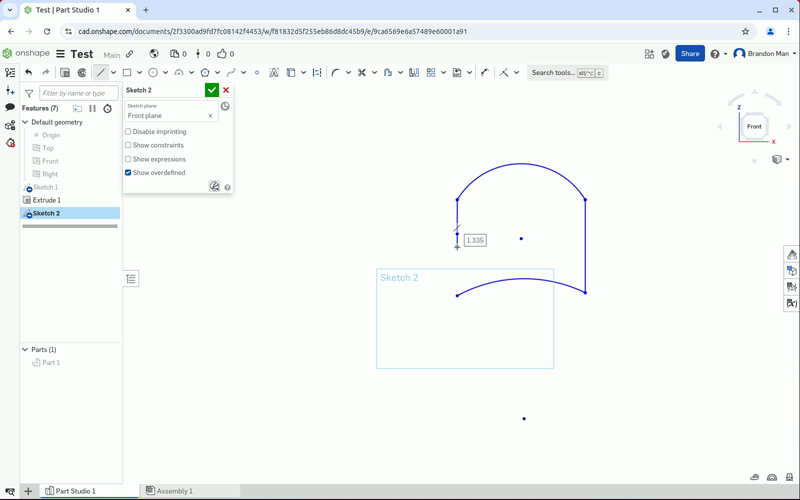
scroll(-6)
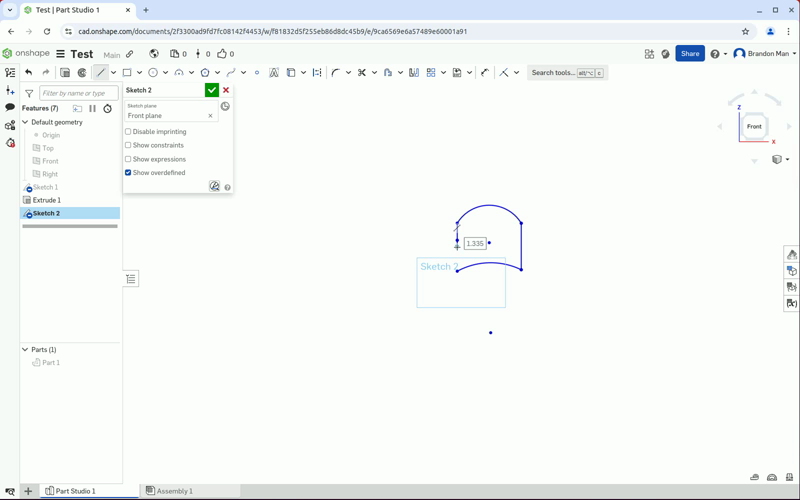
key_up(shift)
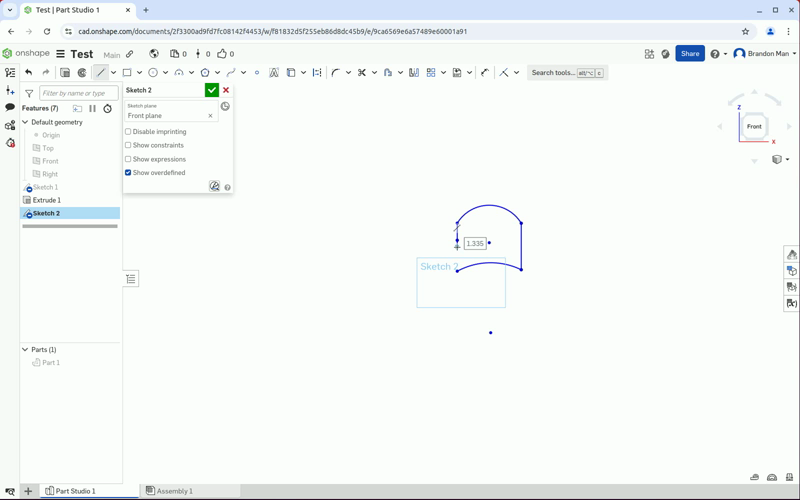
mouse_move(487, 246)
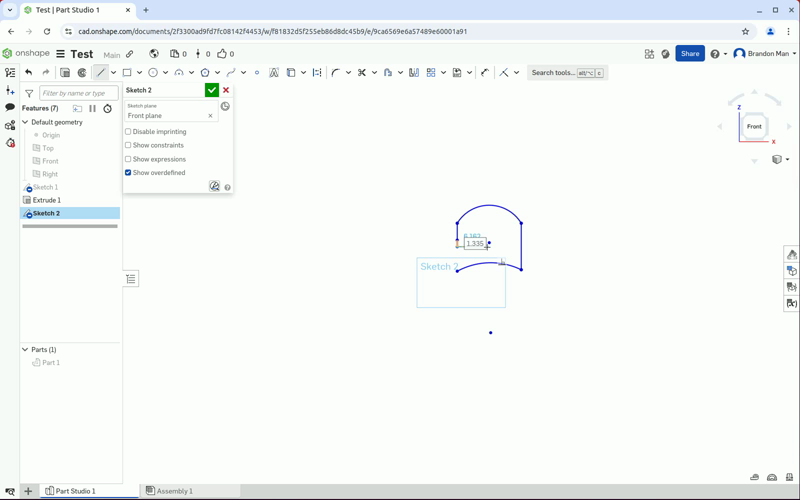
key_down(shift)
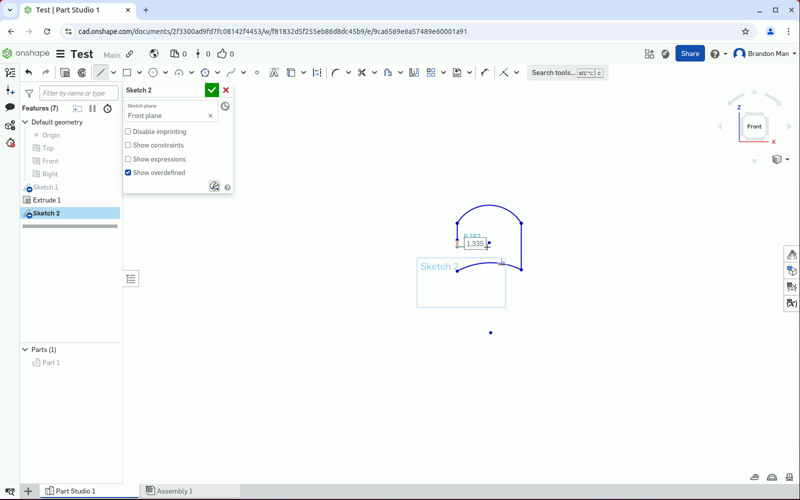
mouse_move(457, 271)
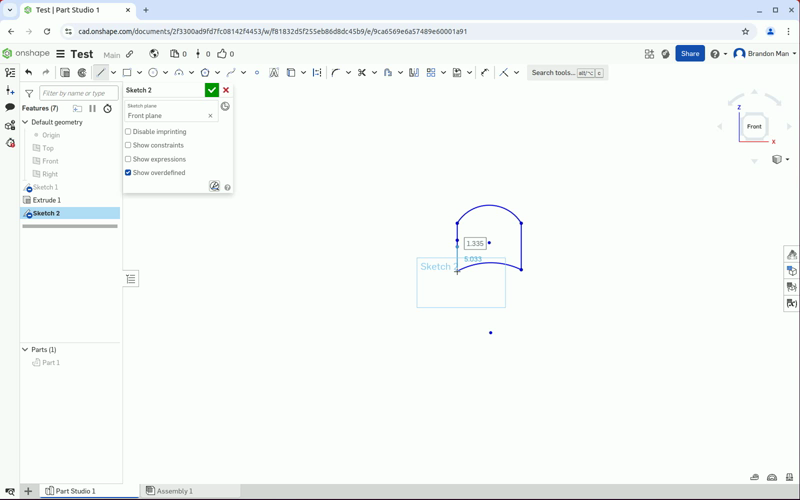
key_up(shift)
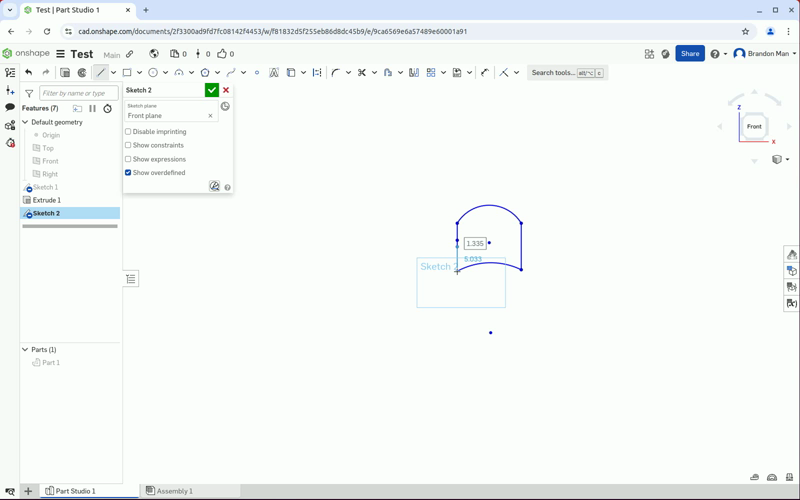
click(457, 271)
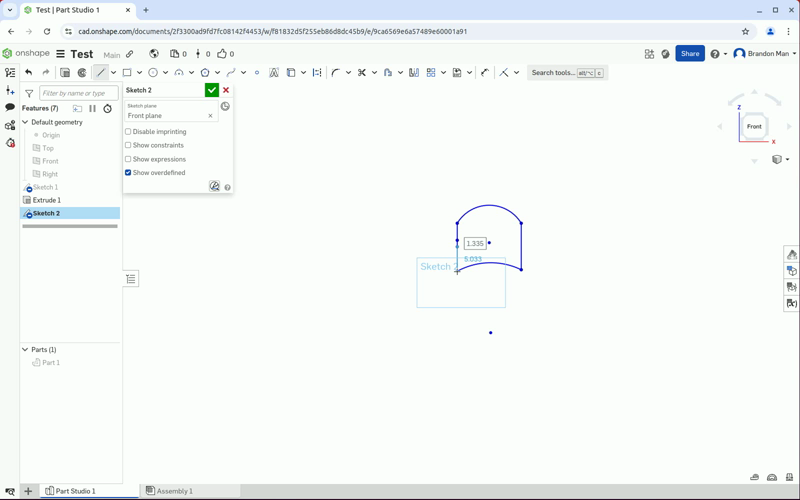
key(esc)
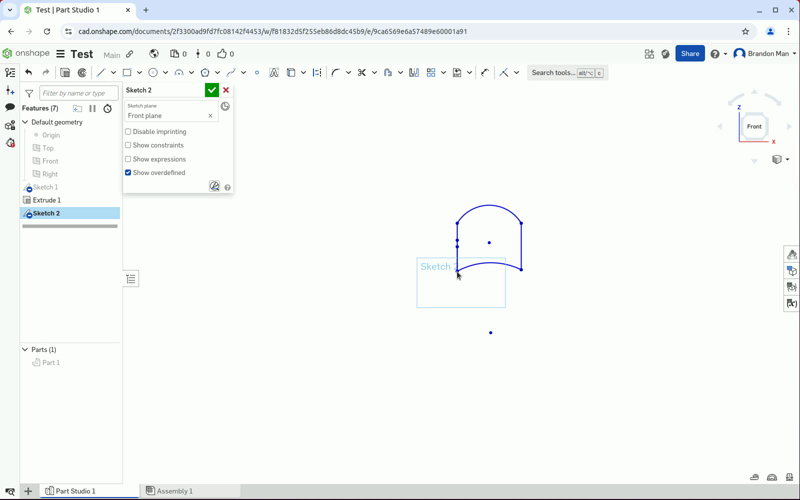
mouse_move(482, 230)
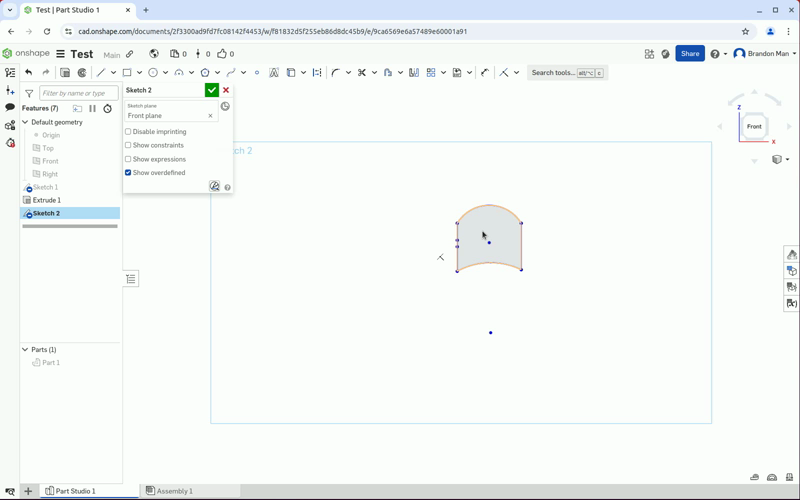
click(482, 230)
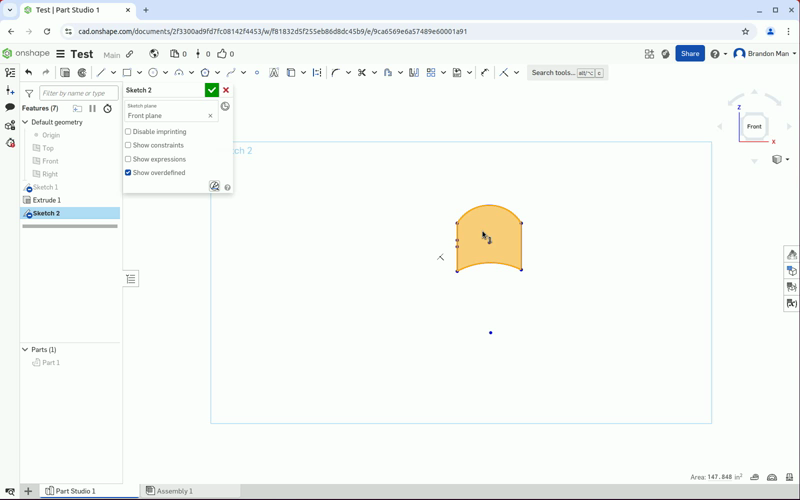
mouse_move(73, 352)
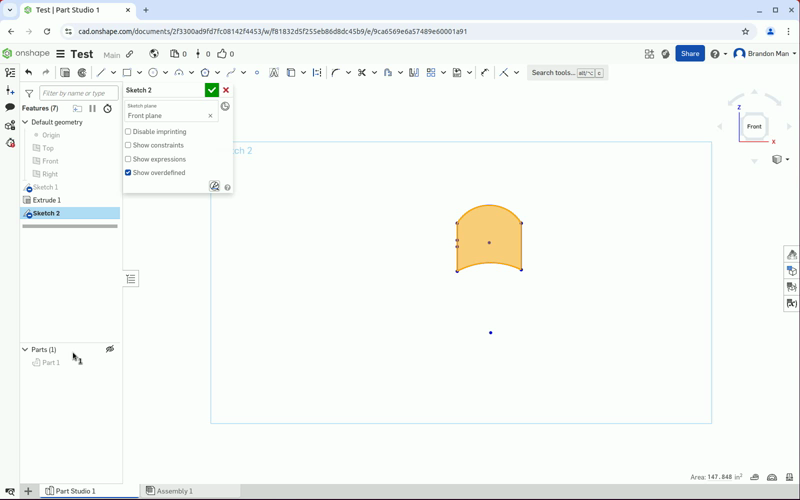
key(shift+y)
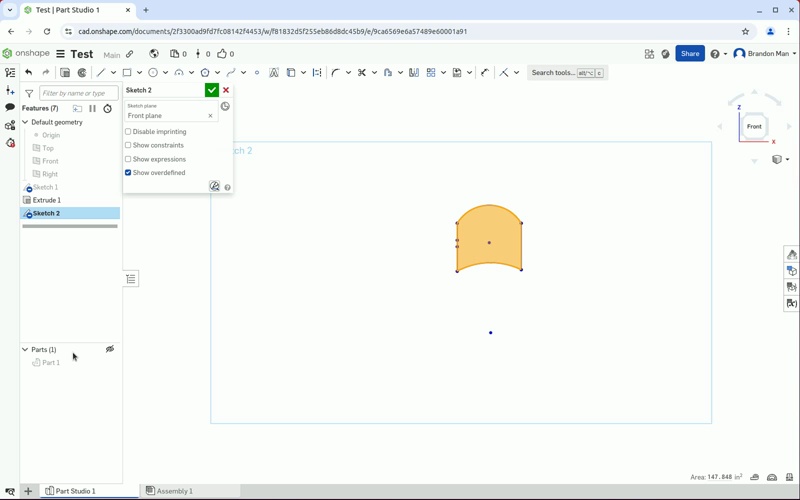
key(shift+e)
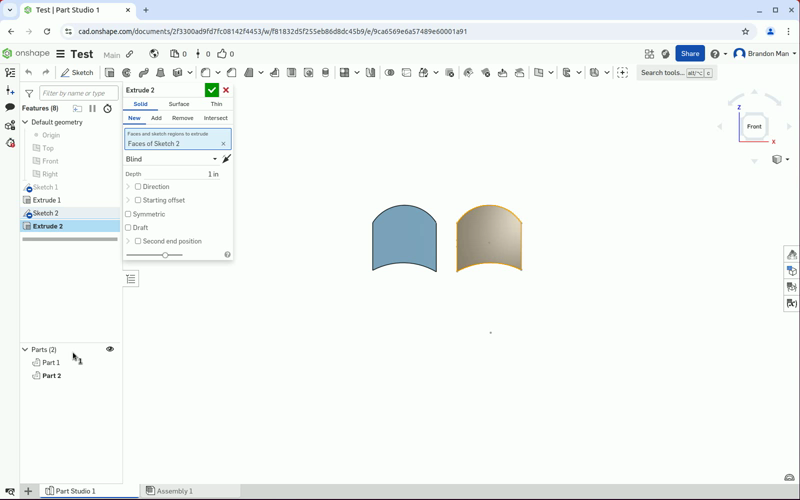
mouse_move(143, 106)
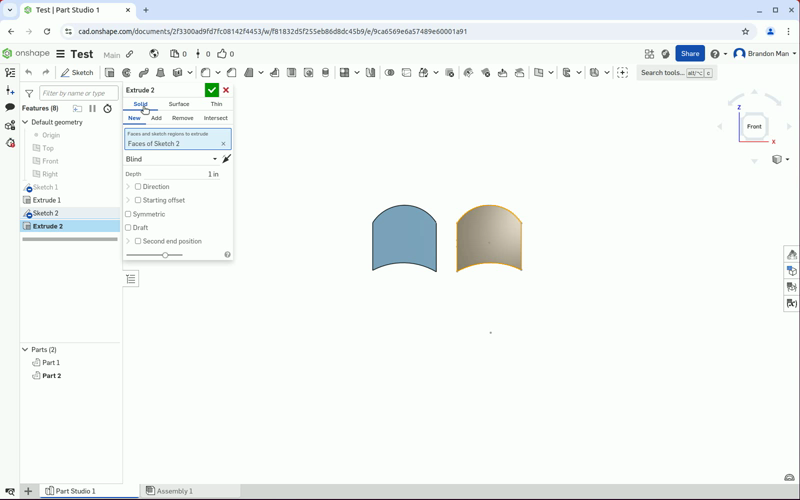
click(143, 106)
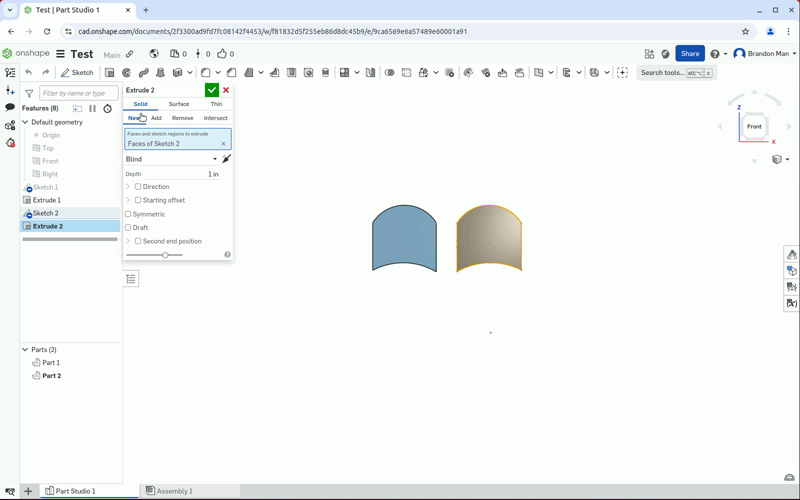
mouse_move(137, 120)
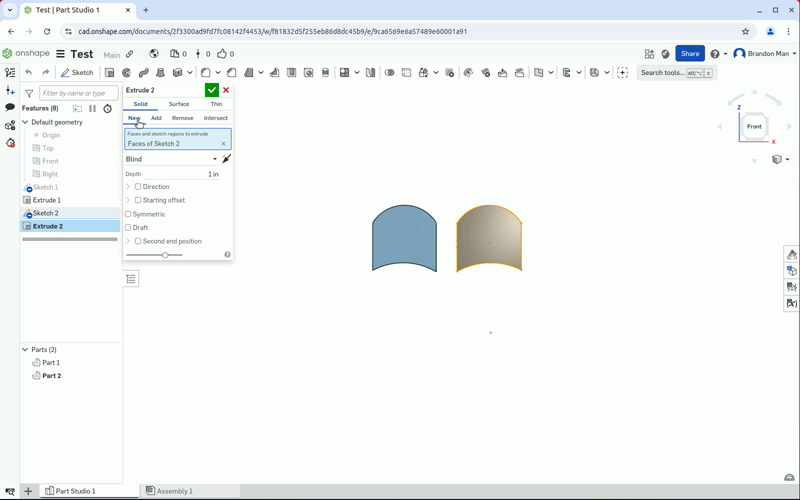
click(137, 120)
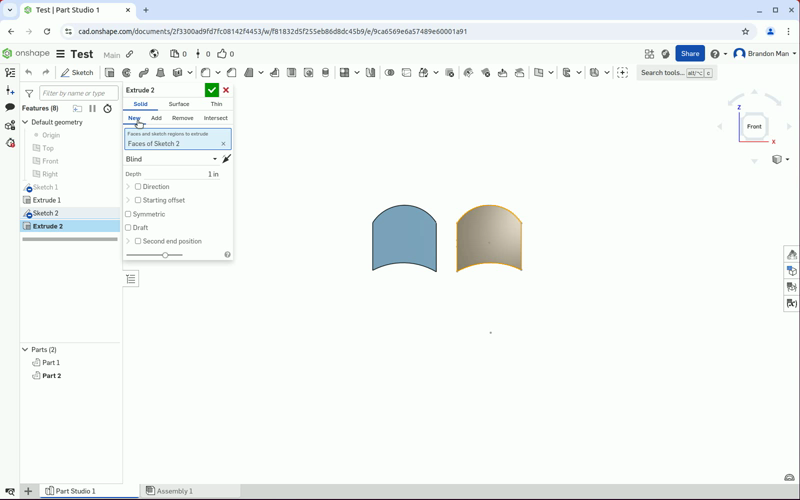
key(tab, 4)
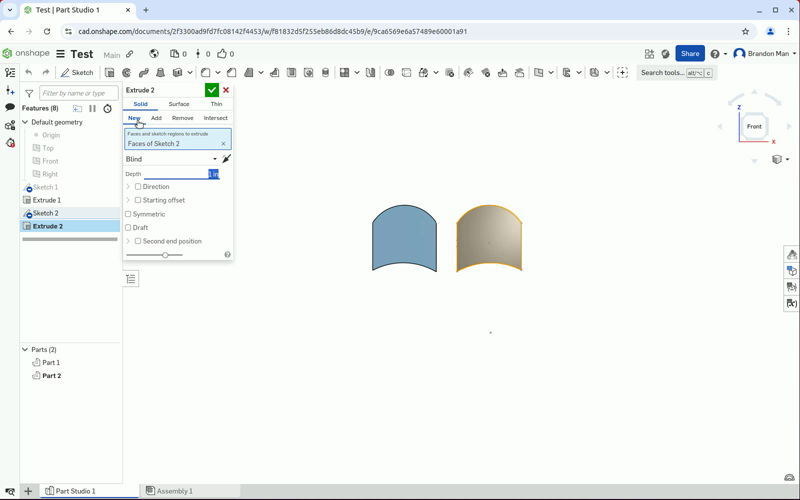
text(0.963)
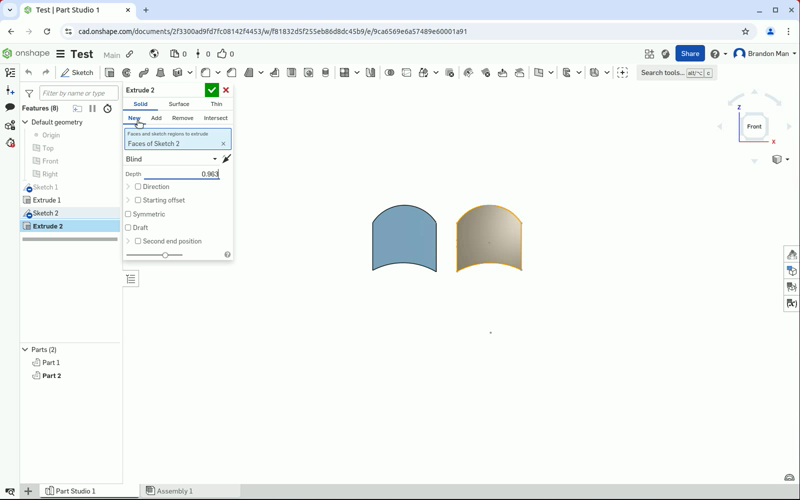
key(enter)
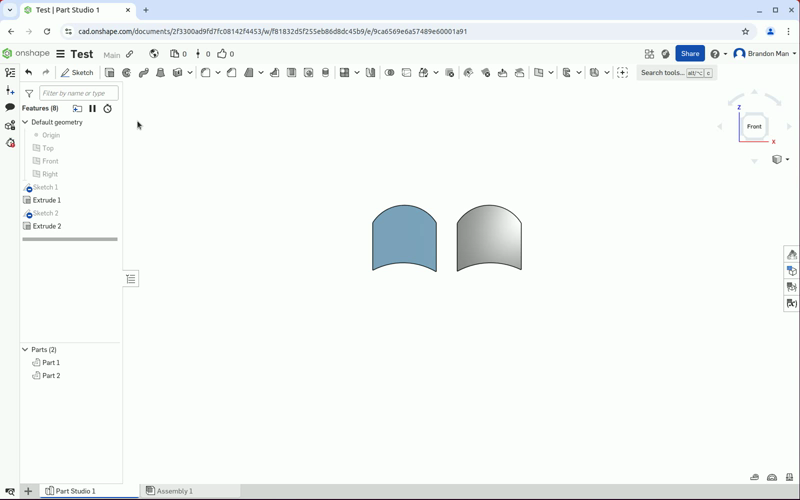
key(shift+h)
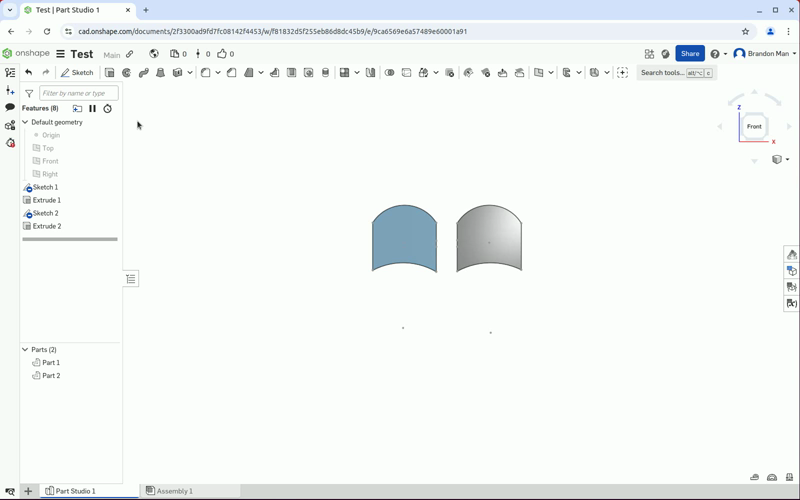
key(shift+h)
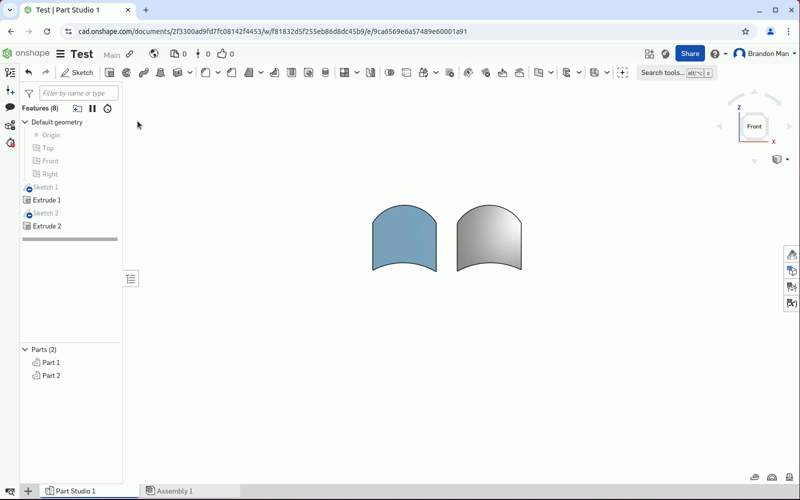
mouse_move(73, 189)
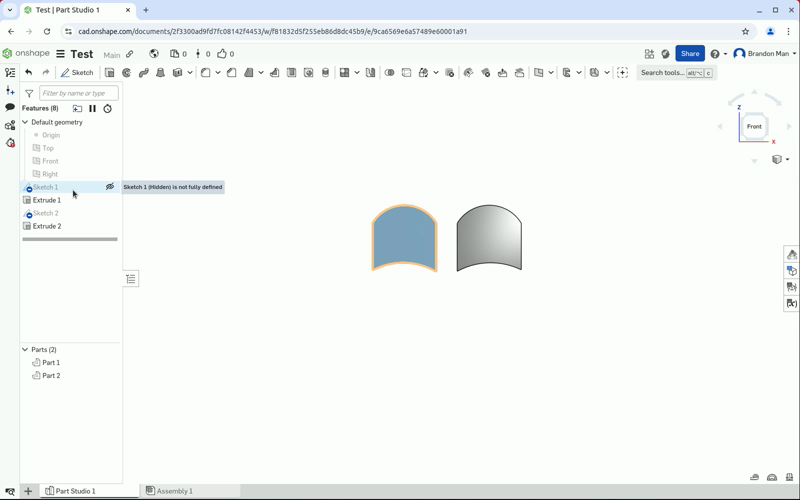
click(73, 189)
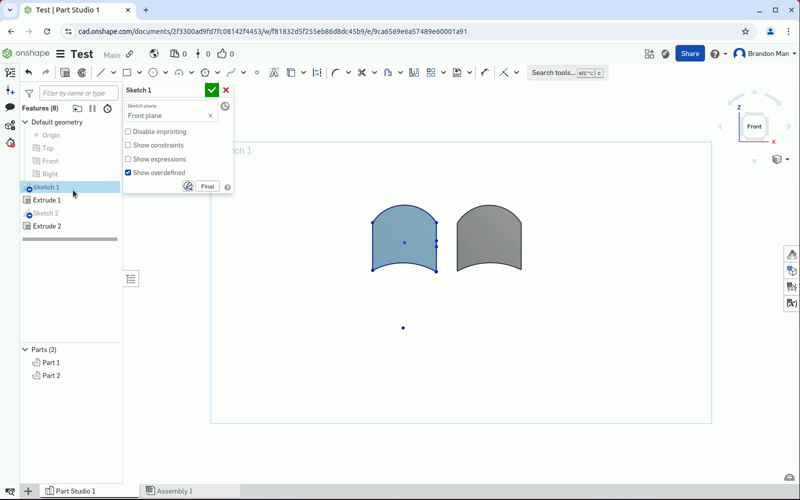
mouse_move(229, 92)
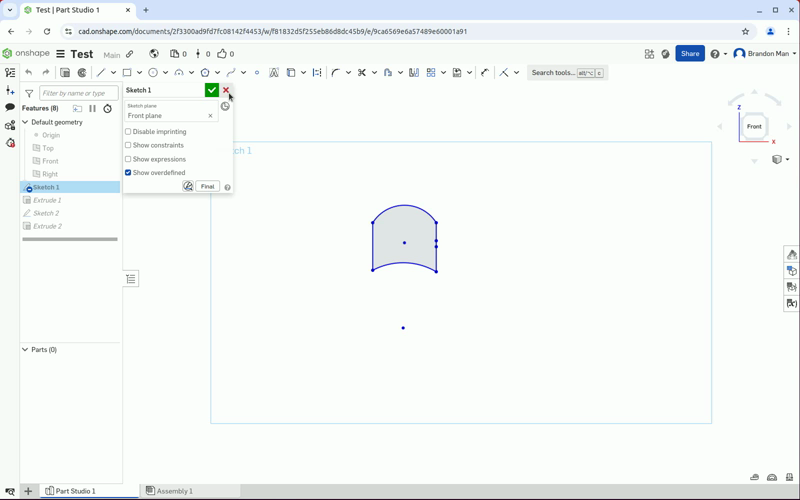
click(229, 92)
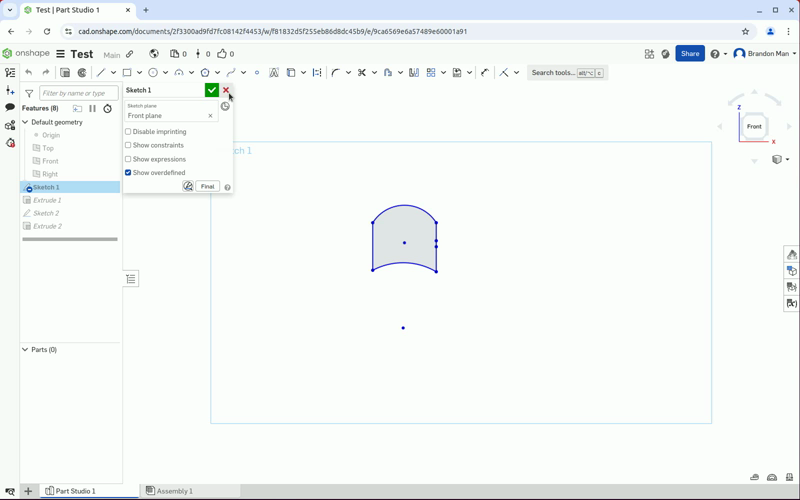
key(shift+s)
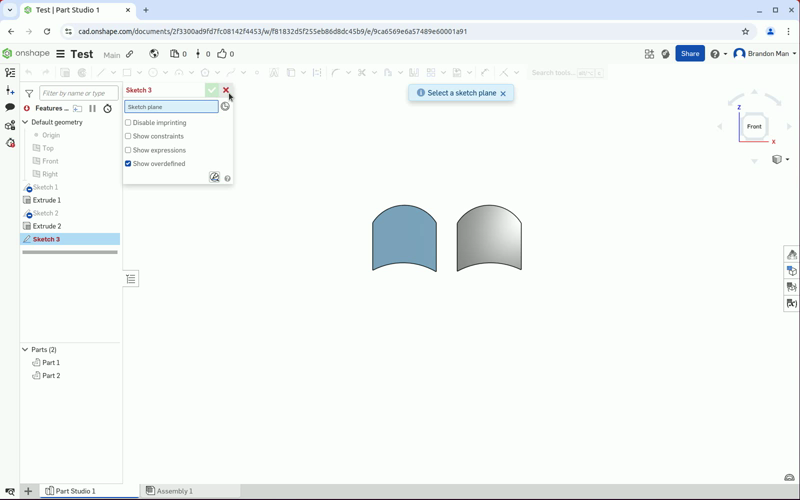
mouse_move(73, 163)
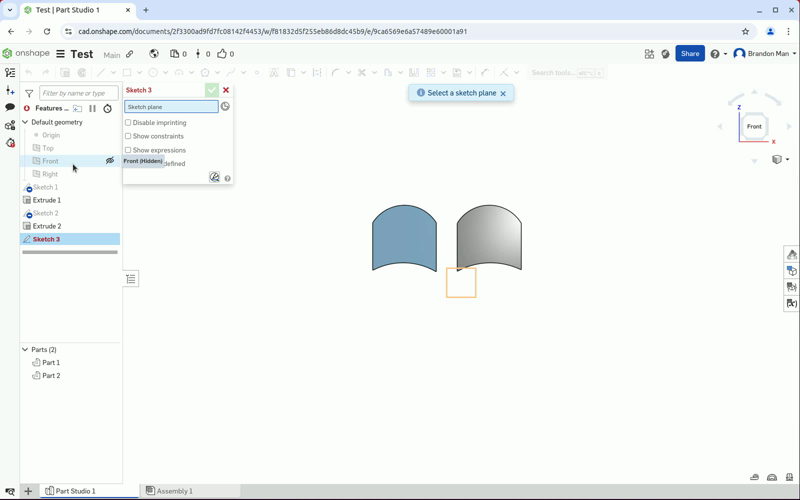
click(73, 163)
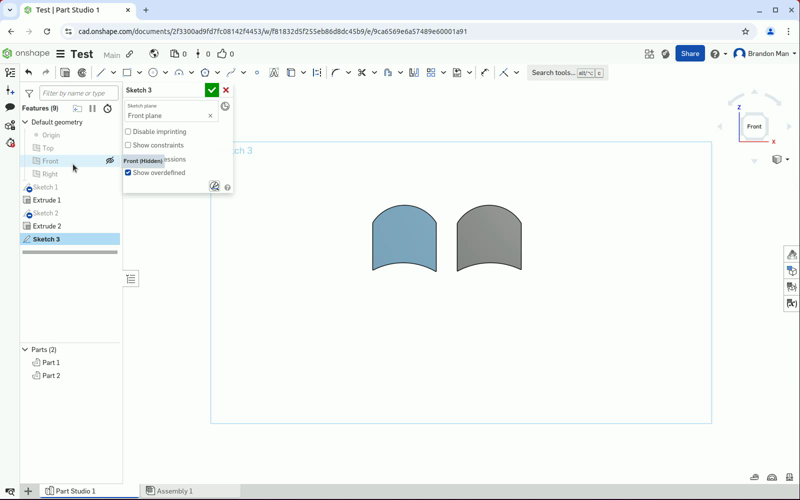
mouse_move(73, 352)
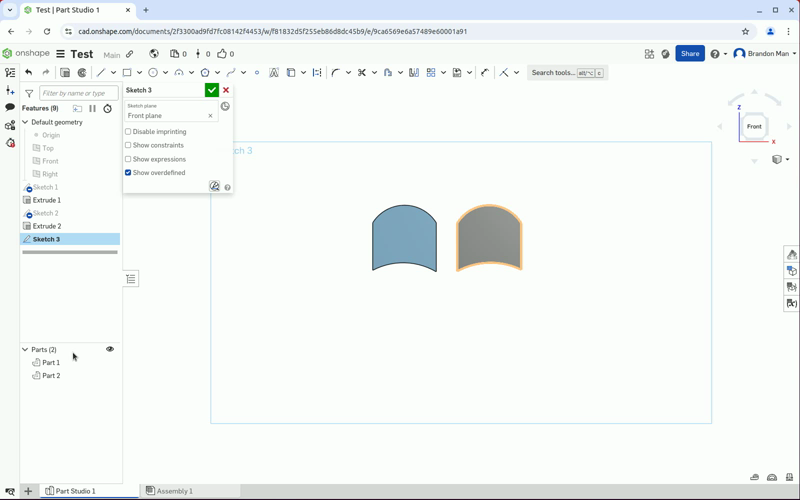
key(y)
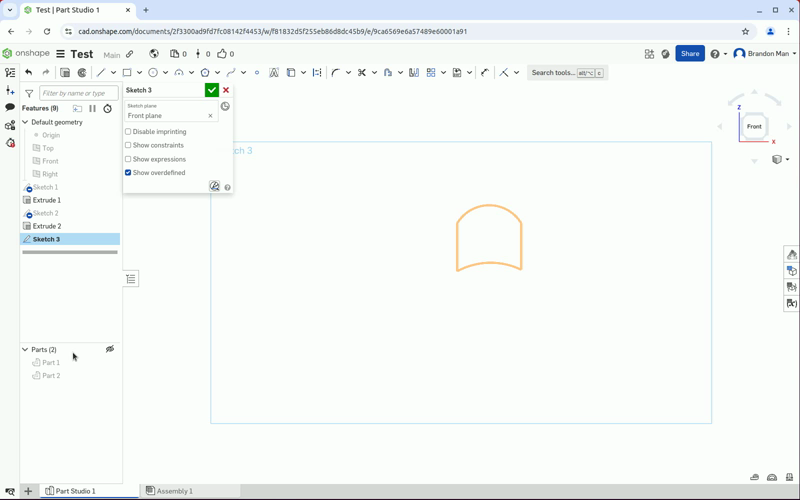
key(a)
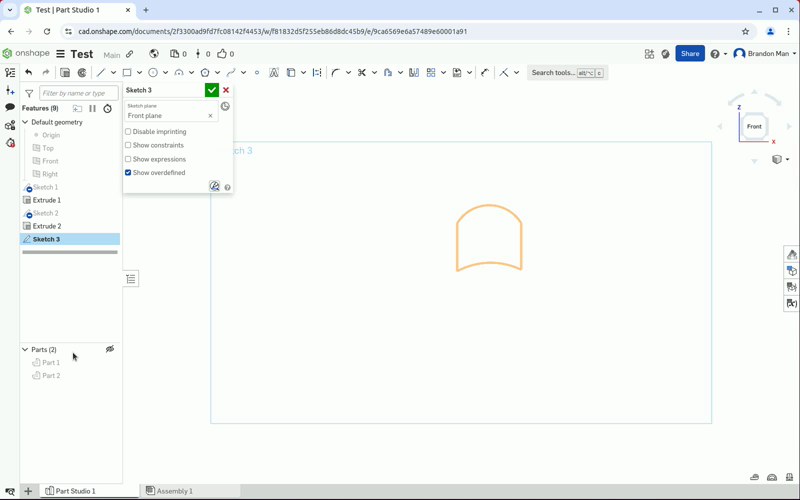
key_down(shift)
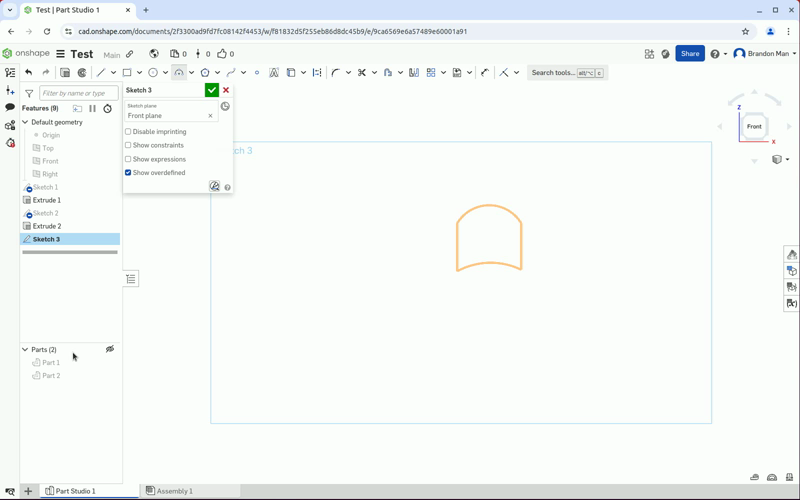
mouse_move(436, 246)
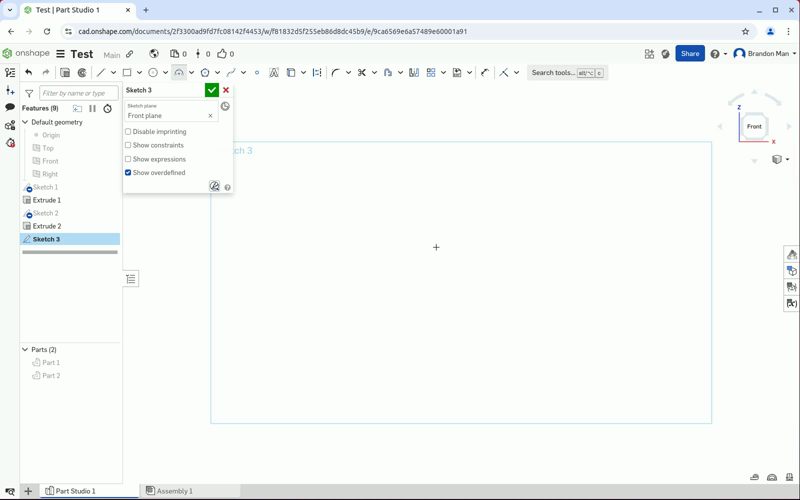
click(436, 246)
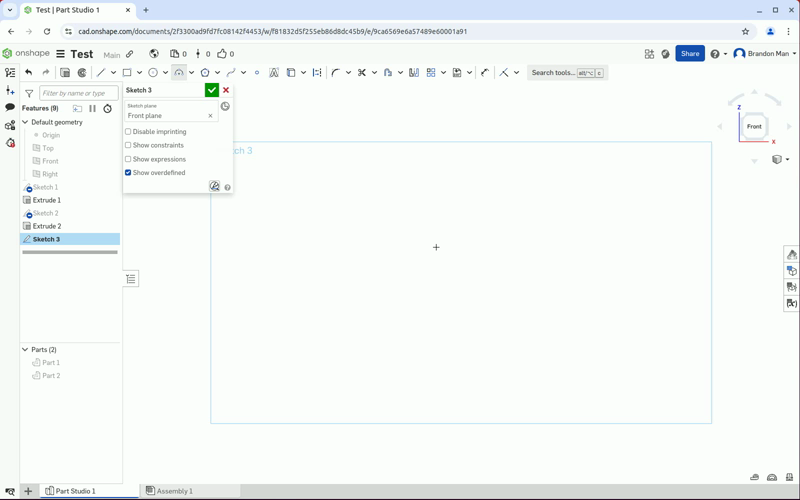
key_up(shift)
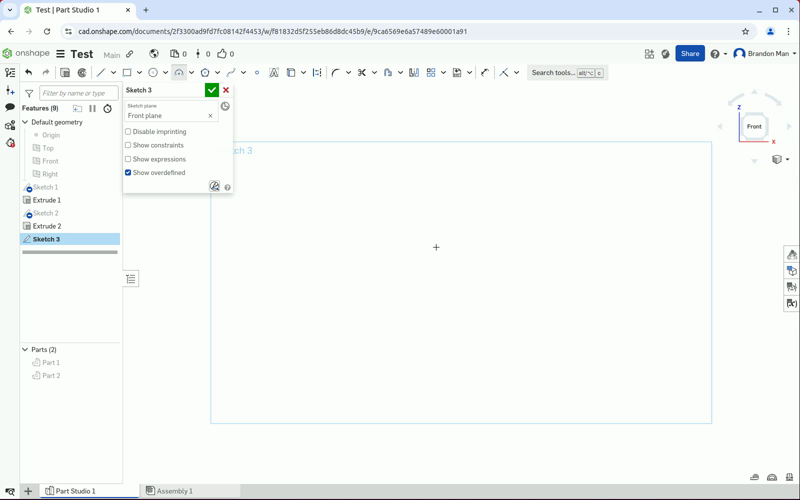
key_down(shift)
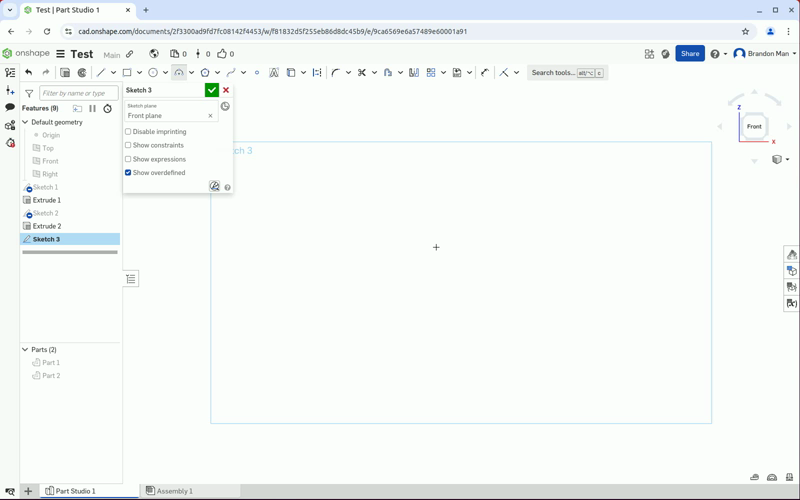
mouse_move(458, 246)
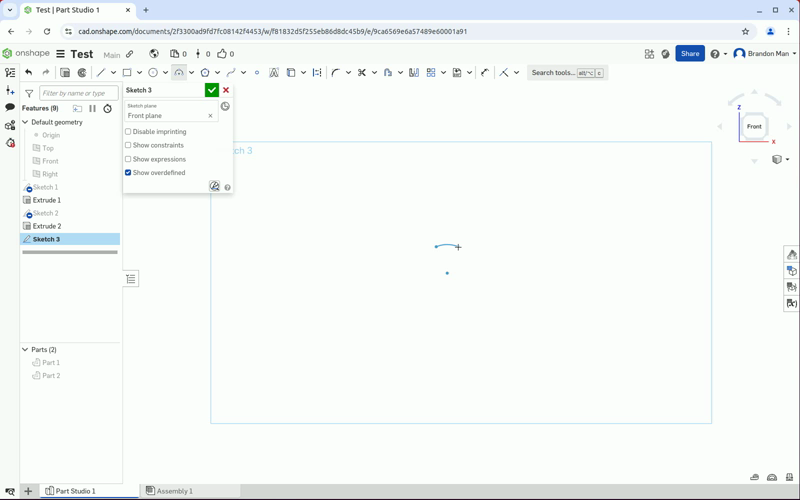
click(458, 246)
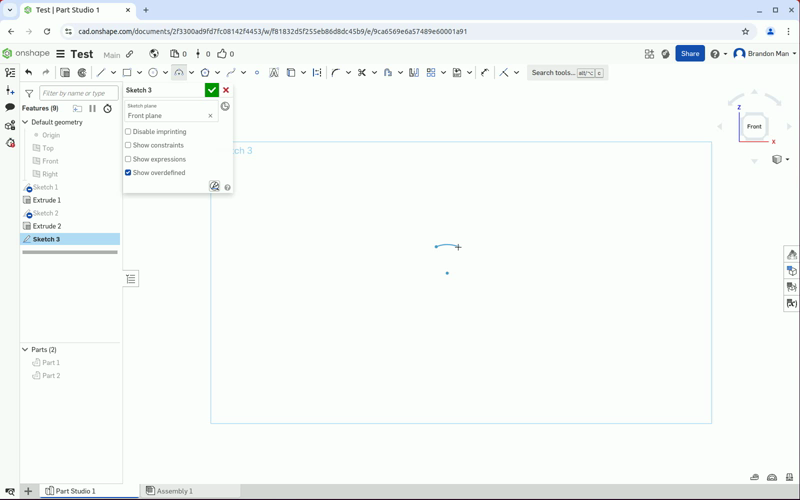
mouse_move(447, 240)
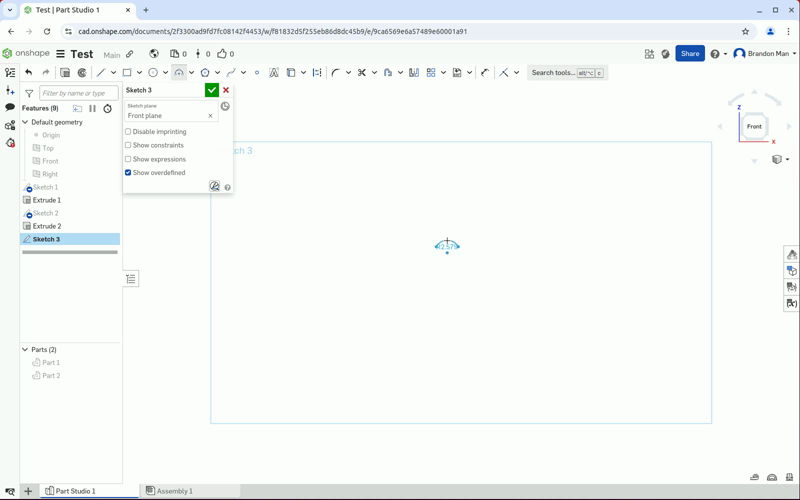
click(447, 240)
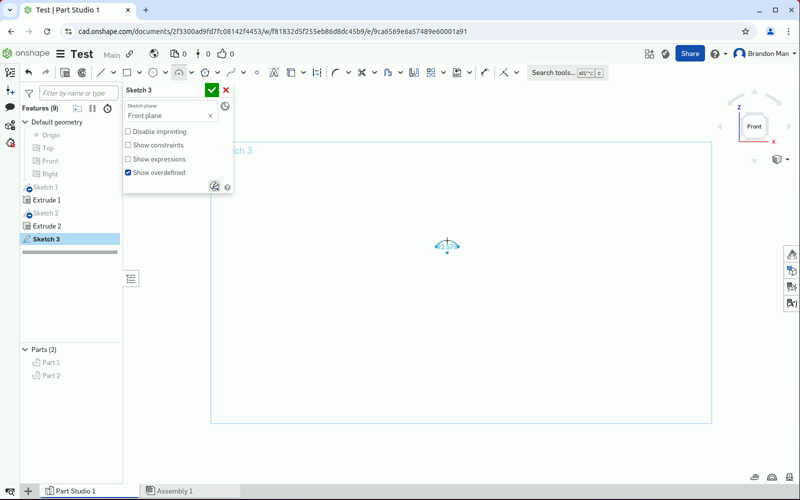
key_up(shift)
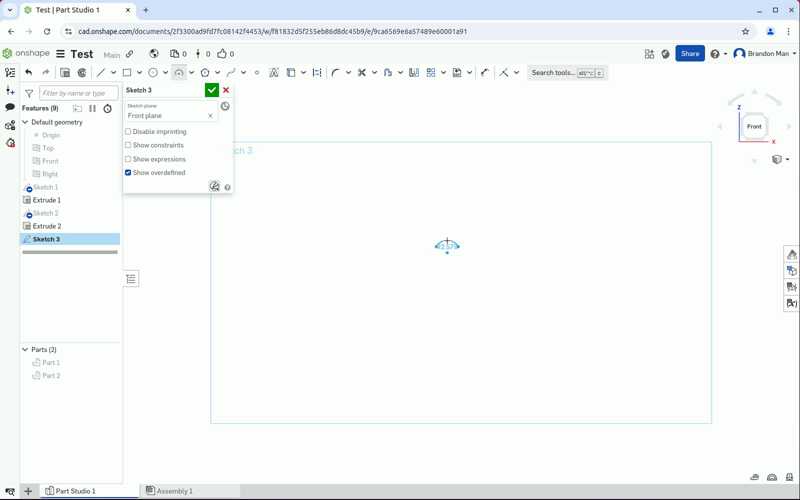
key(esc)
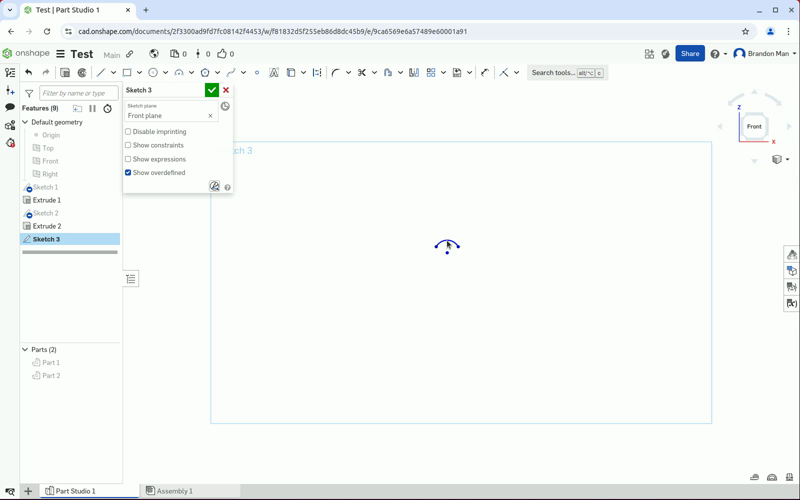
key(l)
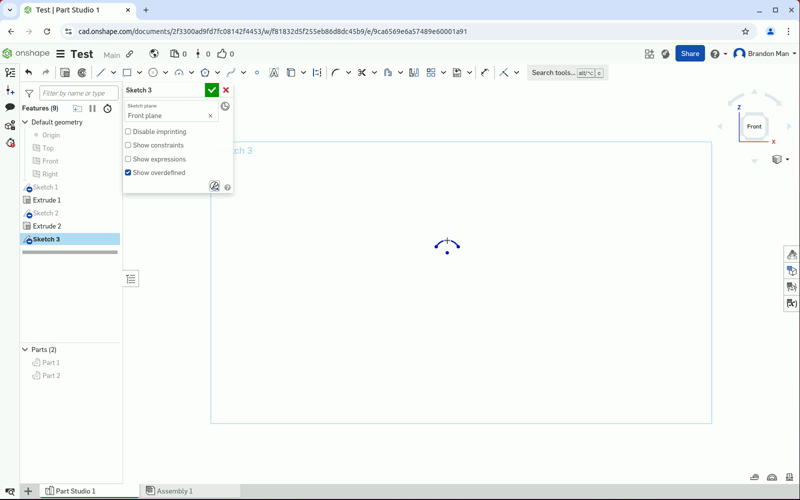
mouse_move(458, 246)
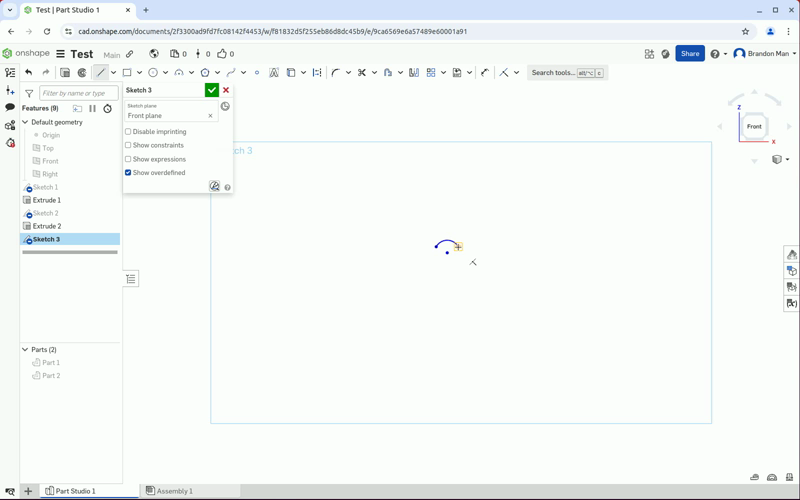
click(458, 246)
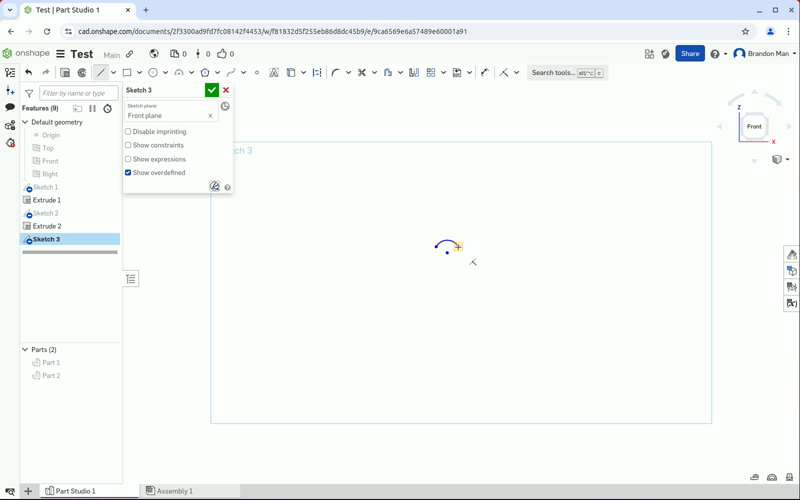
key_down(shift)
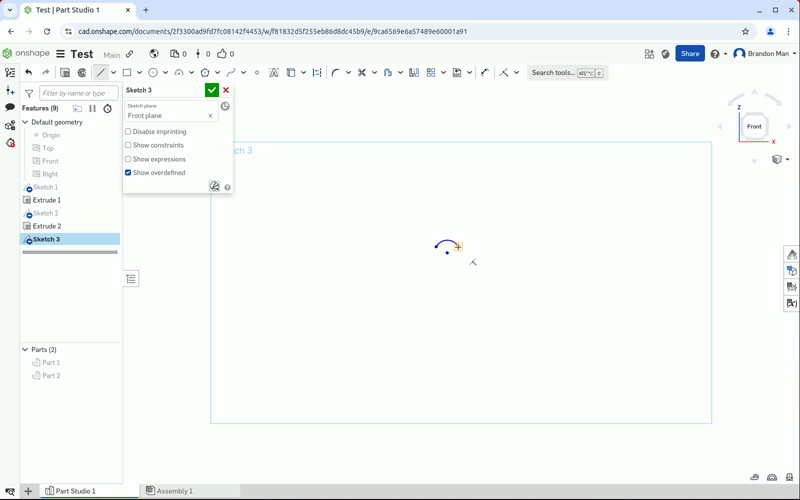
mouse_move(488, 246)
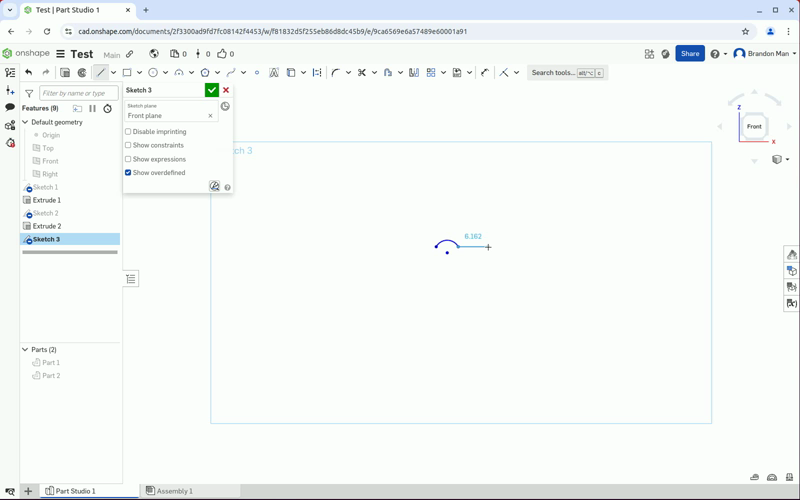
mouse_move(458, 239)
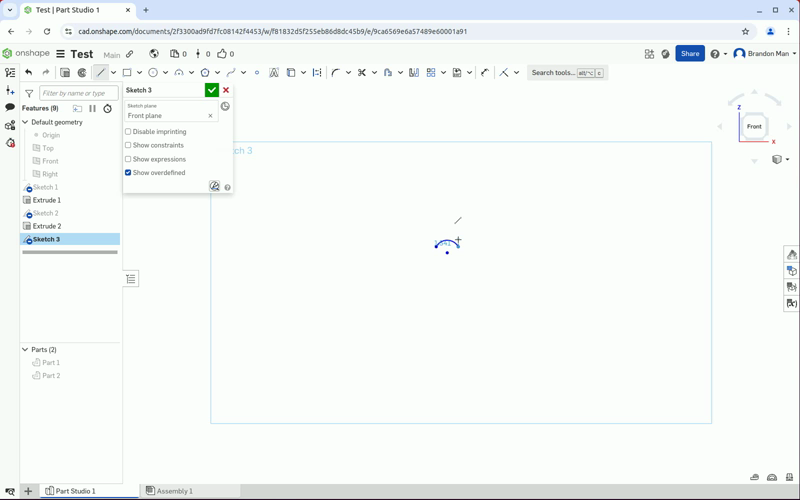
scroll(6)
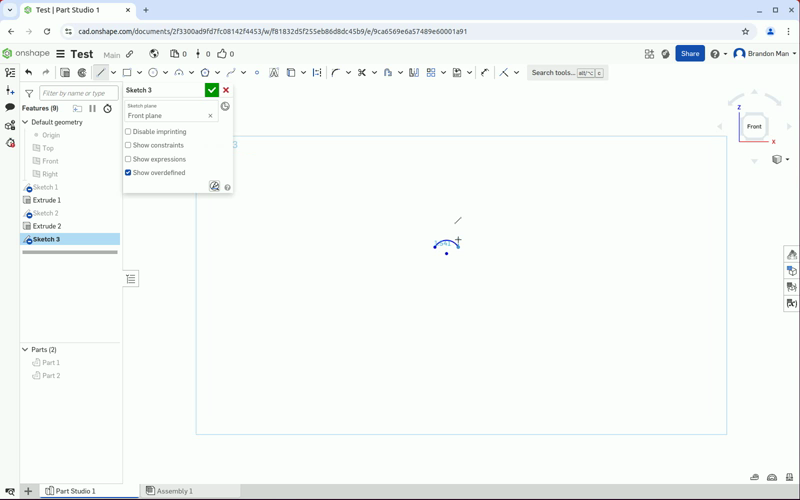
scroll(6)
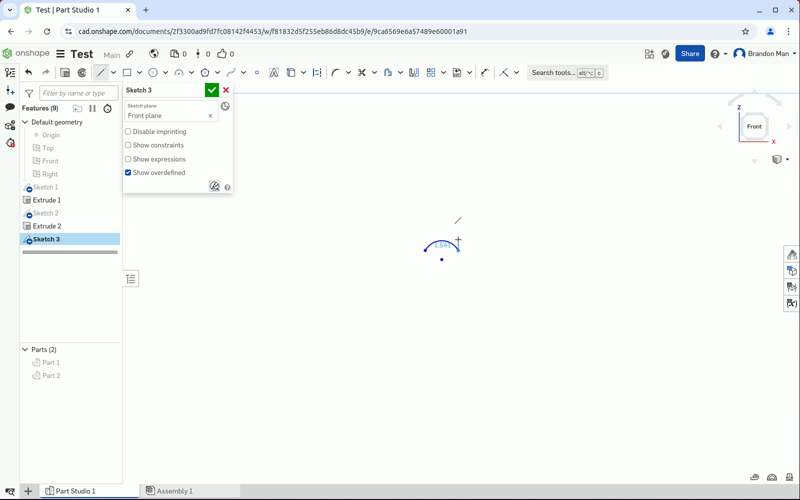
scroll(6)
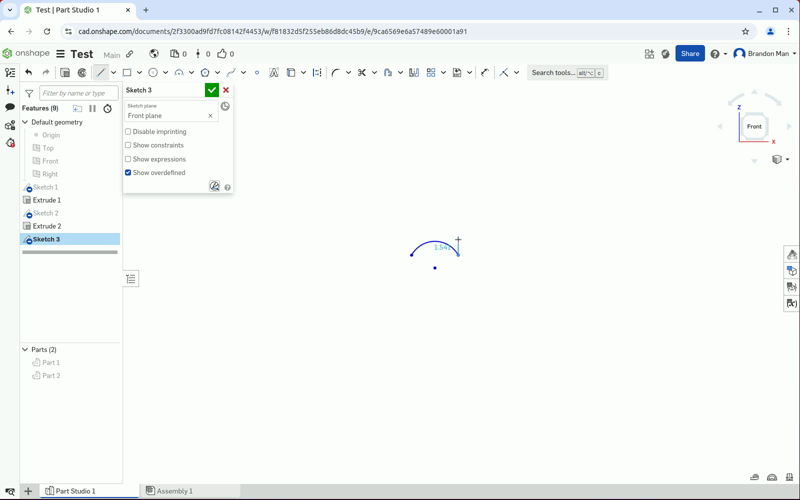
scroll(6)
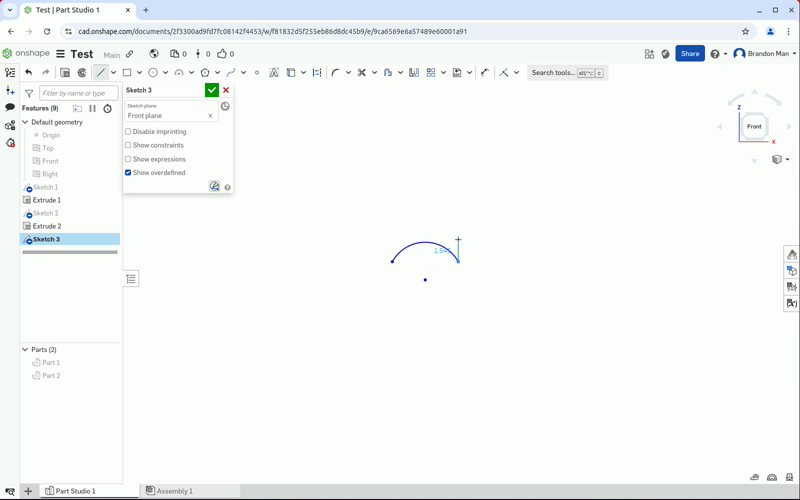
scroll(6)
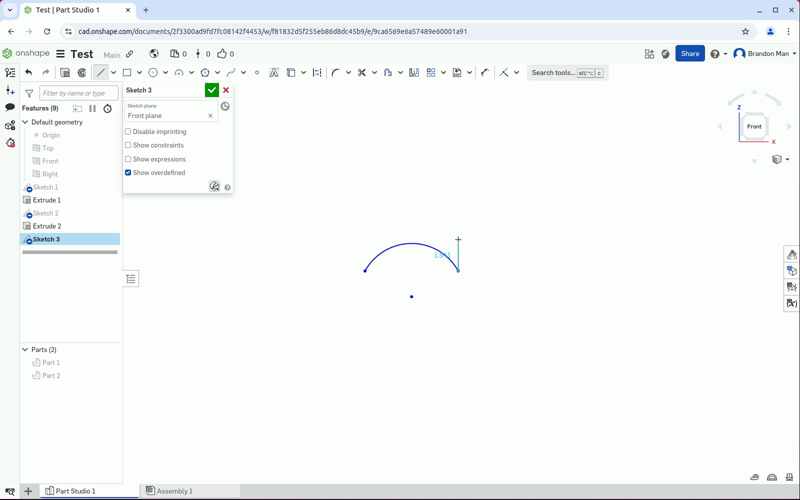
scroll(6)
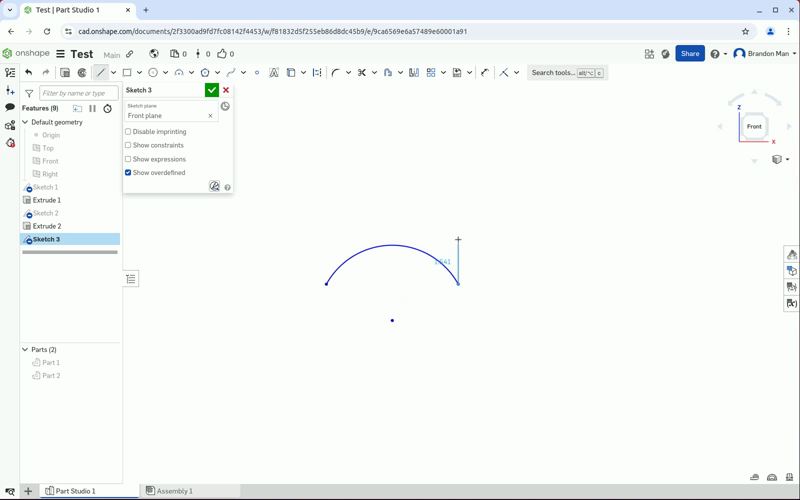
scroll(6)
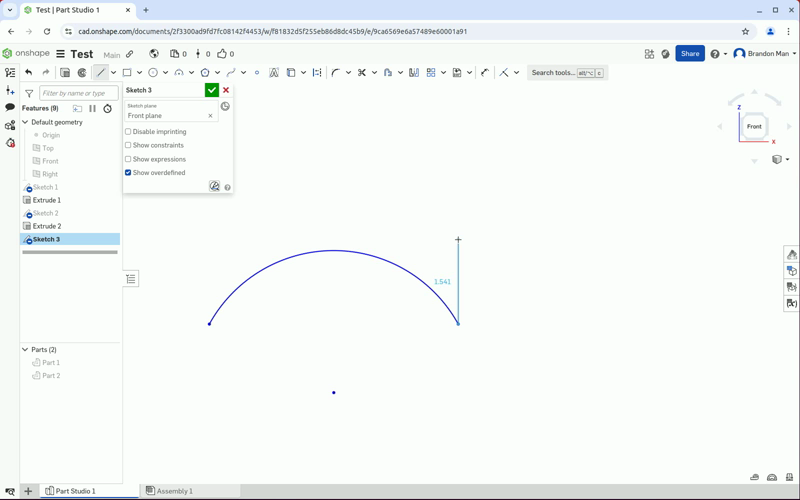
click(458, 239)
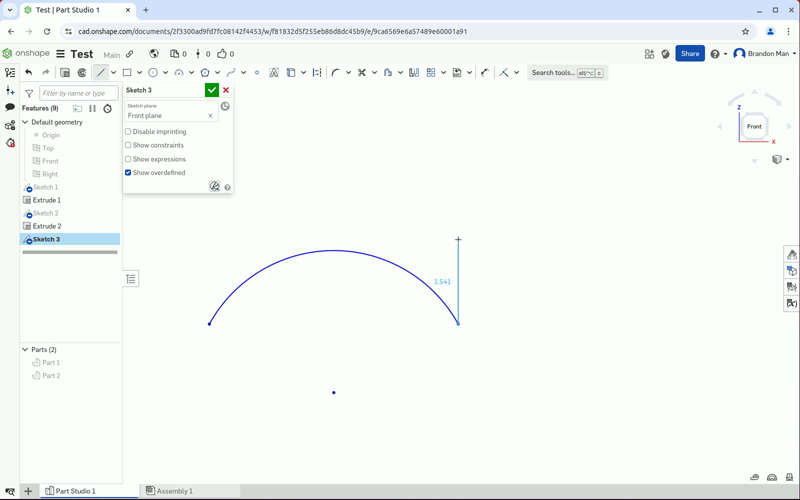
scroll(-6)
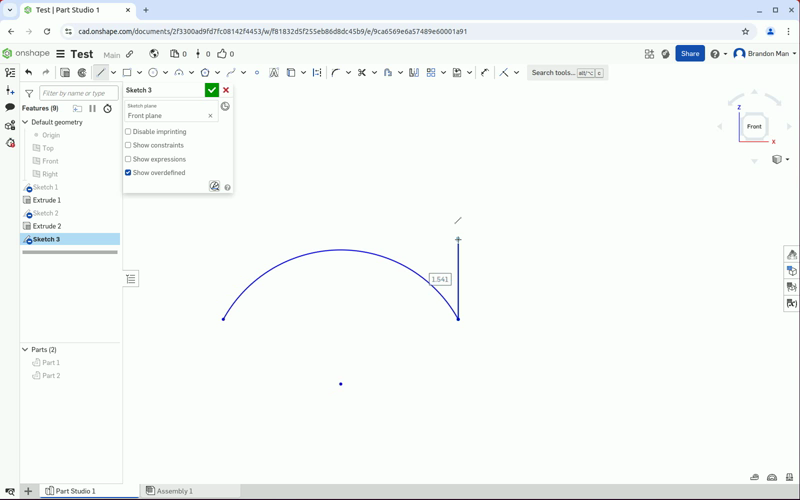
scroll(-6)
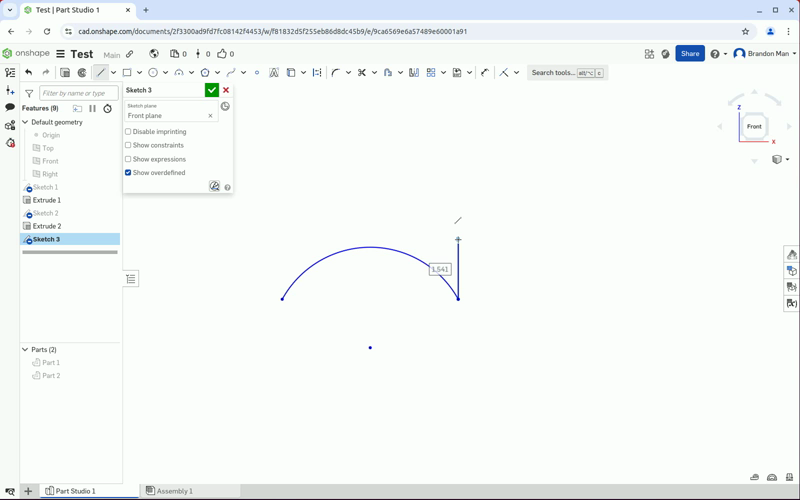
scroll(-6)
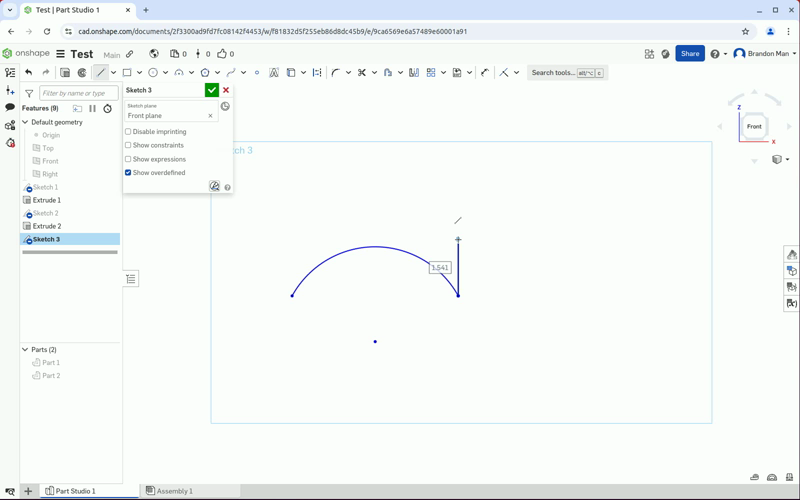
scroll(-6)
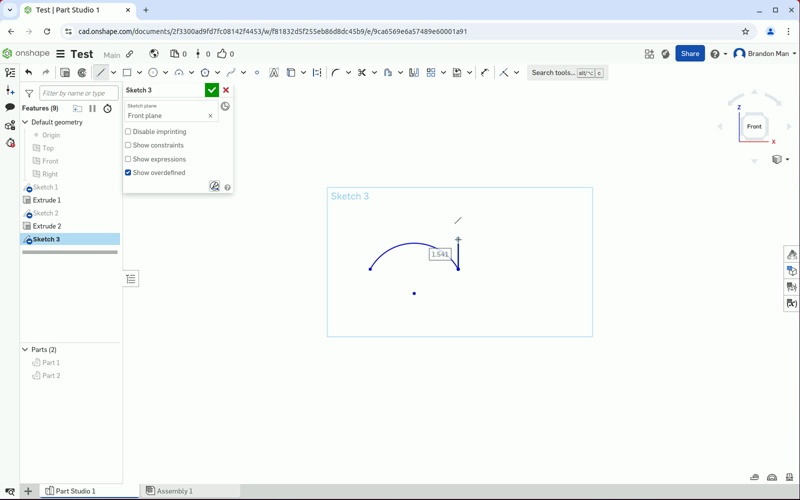
scroll(-6)
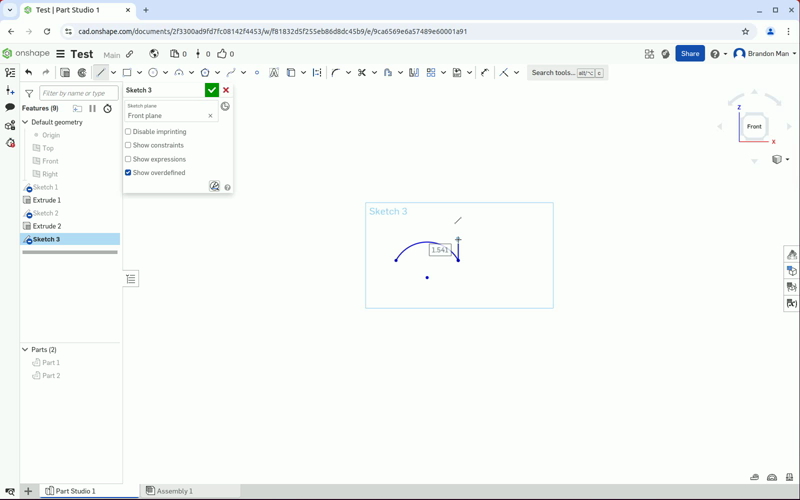
scroll(-6)
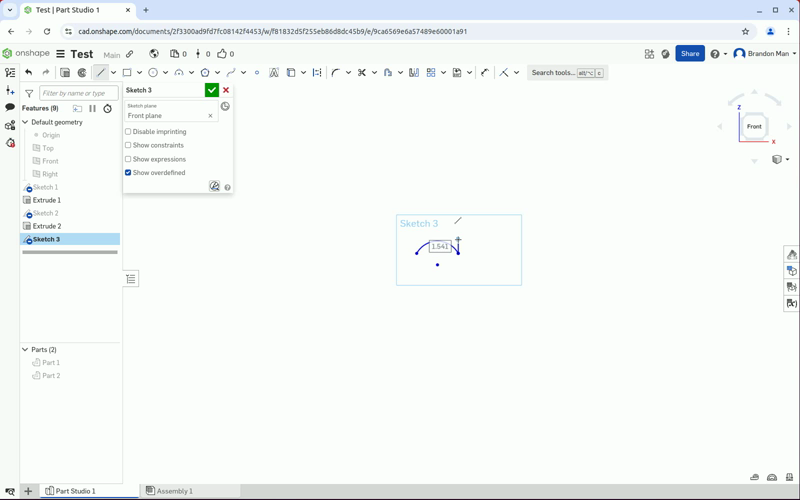
scroll(-6)
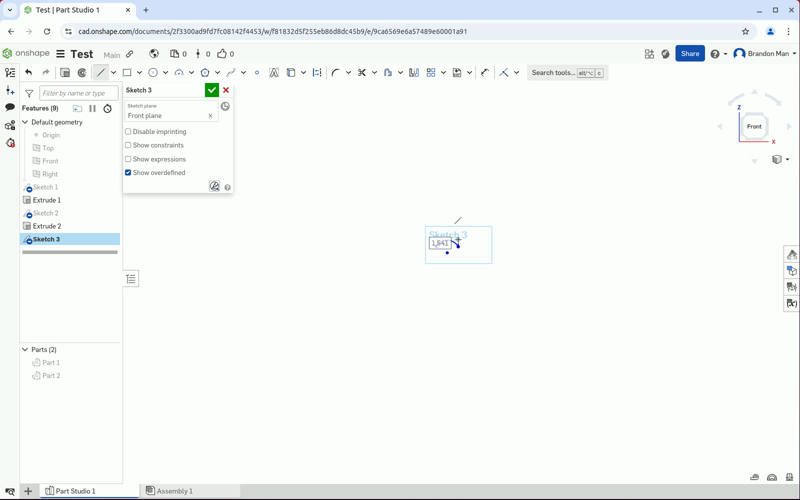
key_up(shift)
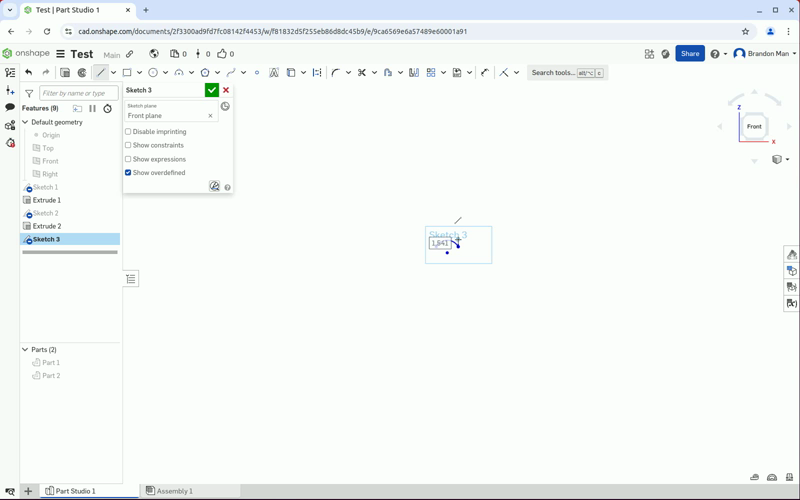
key(esc)
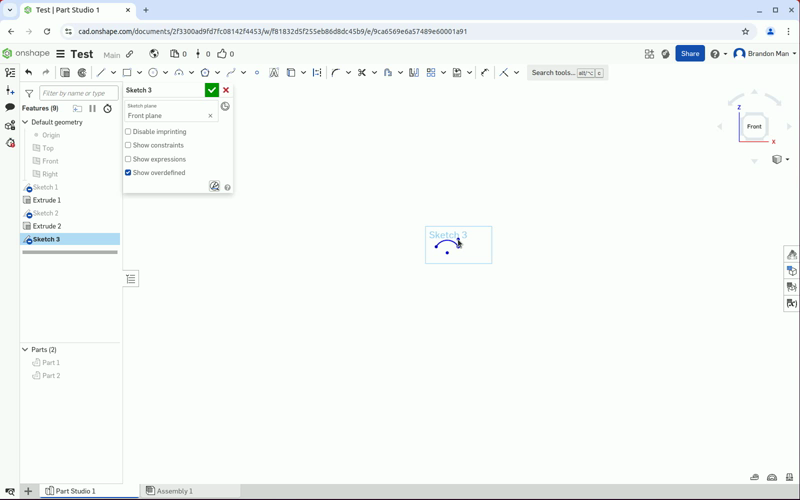
key(a)
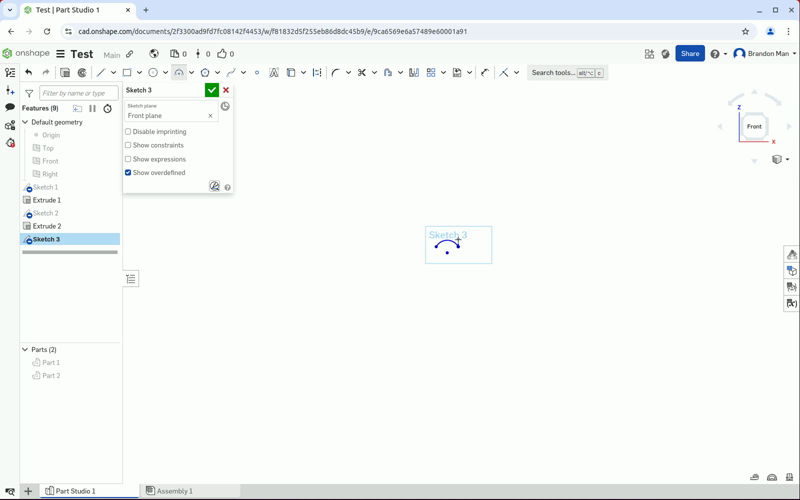
mouse_move(458, 239)
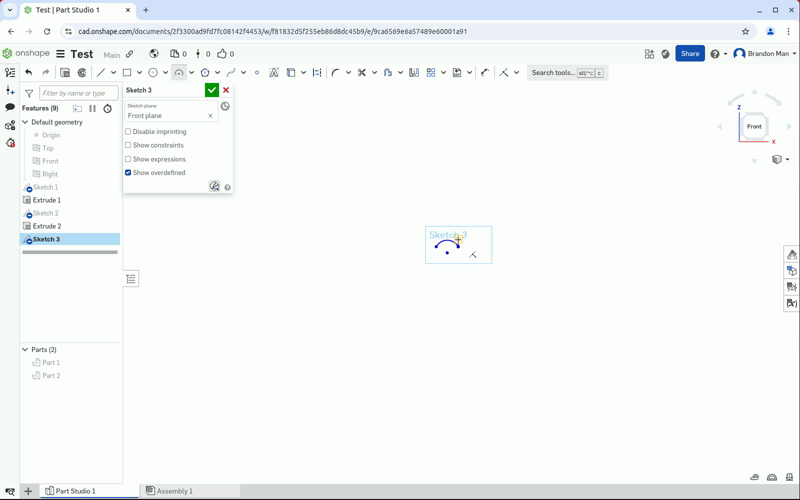
click(458, 239)
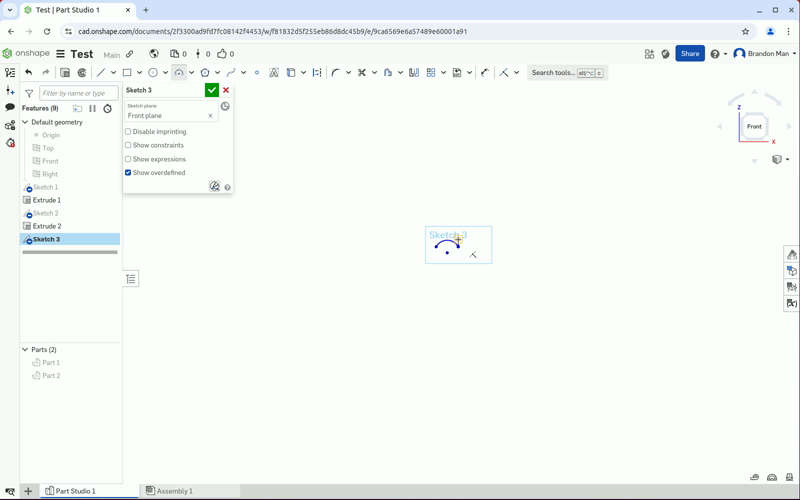
key_down(shift)
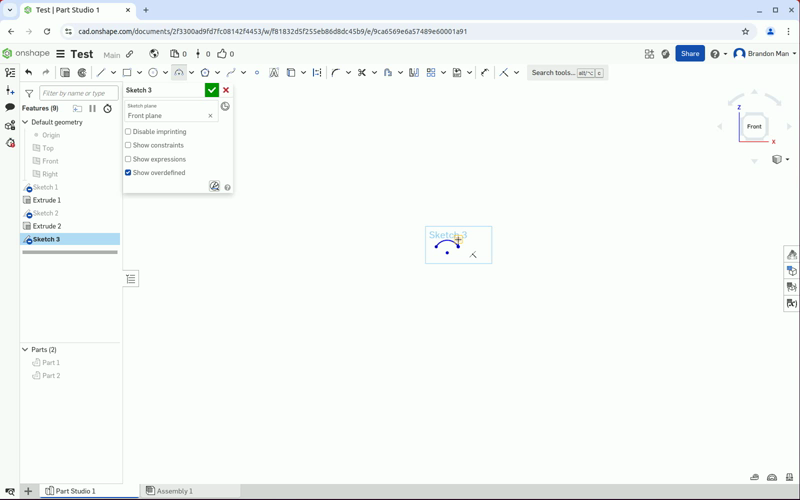
mouse_move(436, 240)
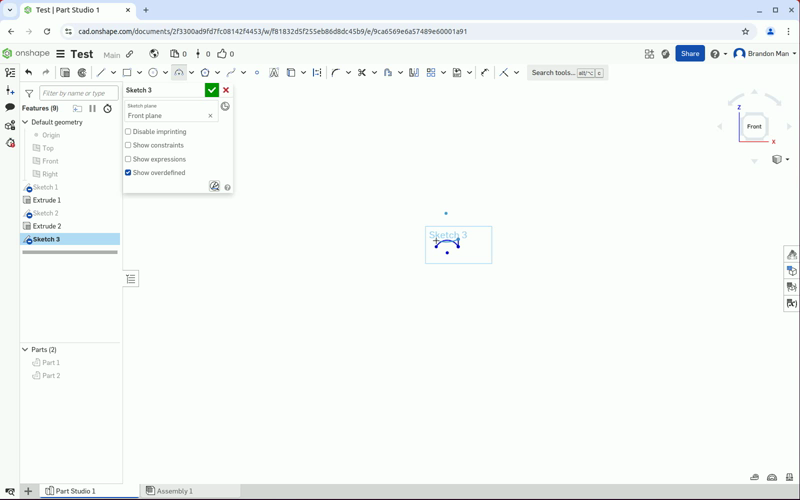
click(436, 240)
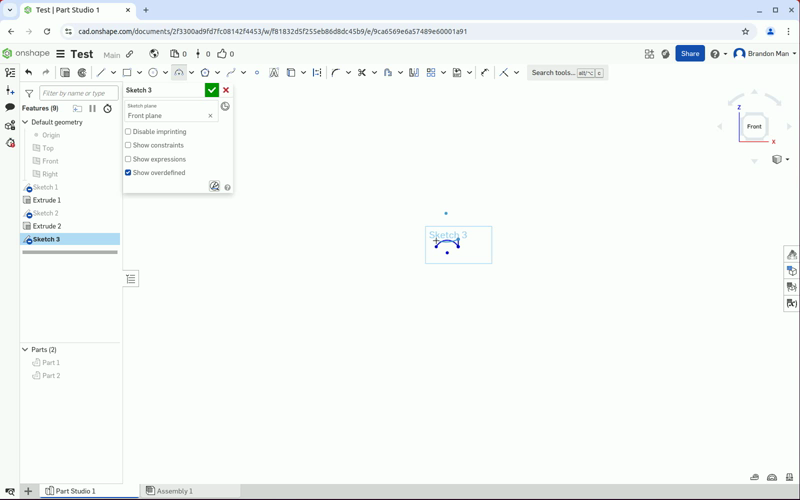
mouse_move(447, 234)
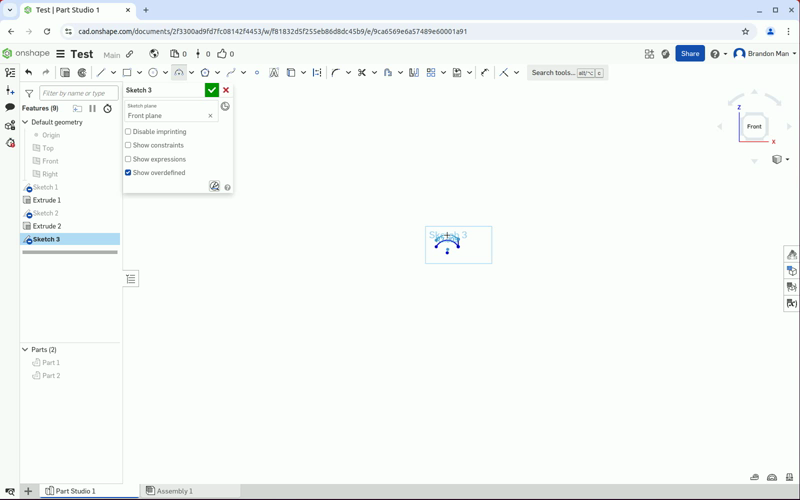
click(447, 234)
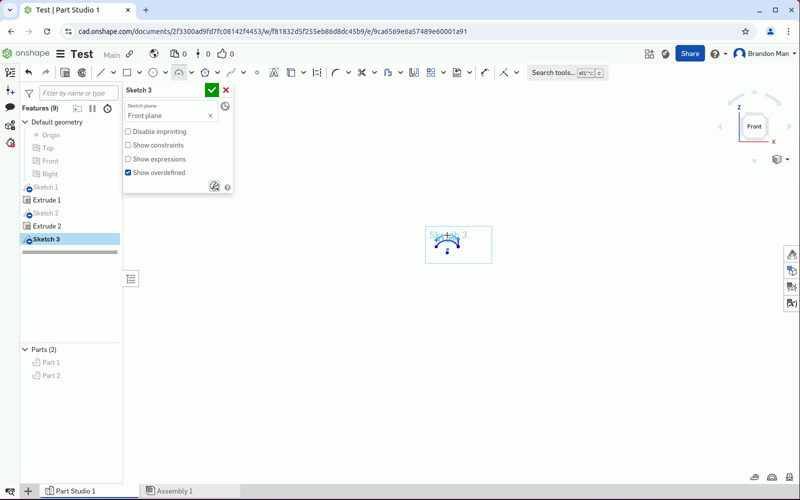
key_up(shift)
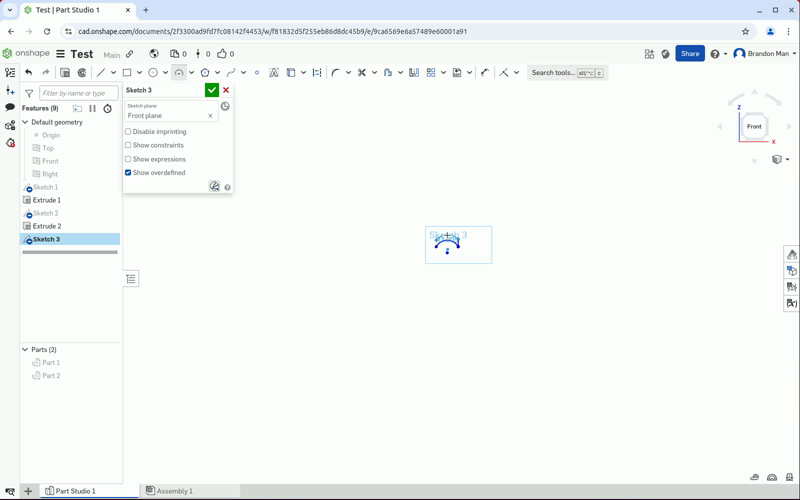
key(esc)
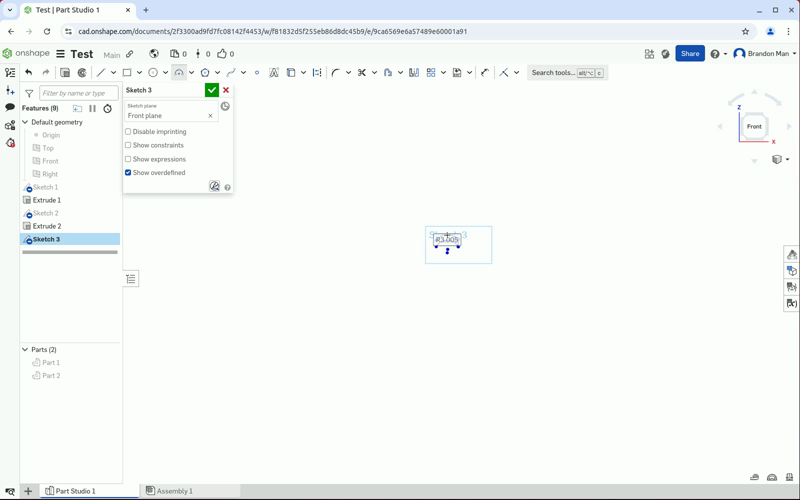
key(l)
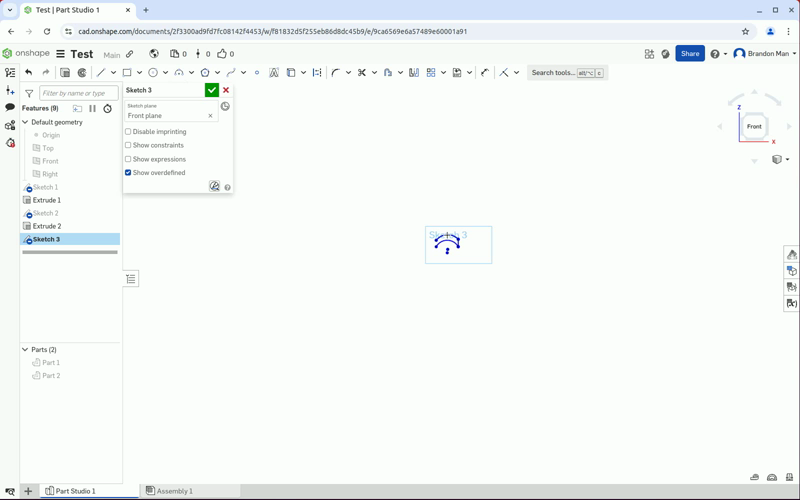
mouse_move(436, 240)
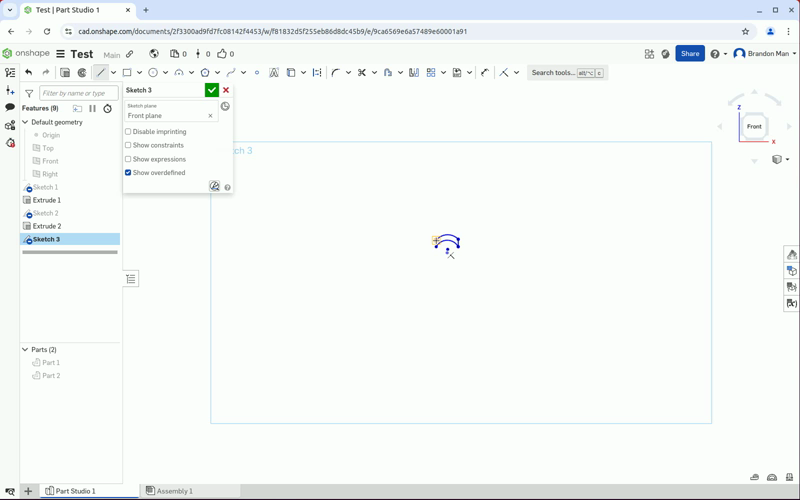
click(436, 240)
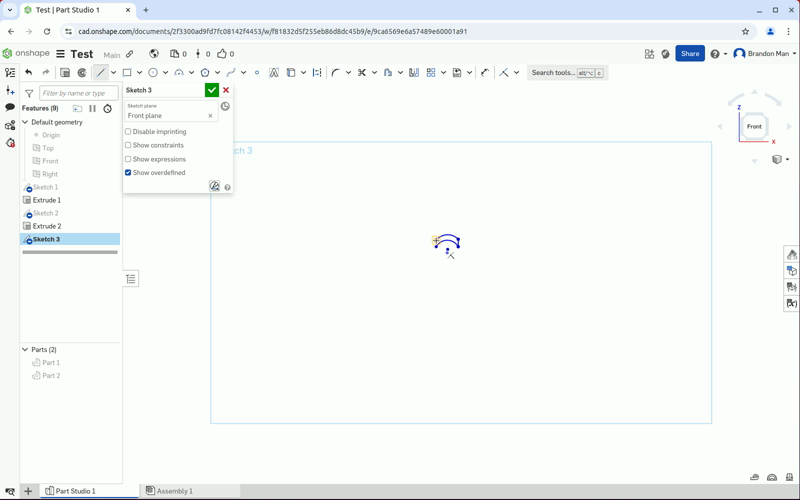
mouse_move(466, 240)
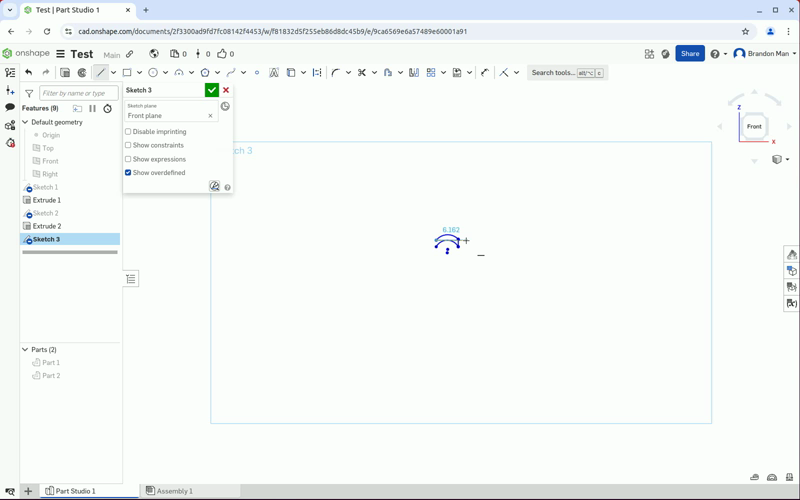
key_down(shift)
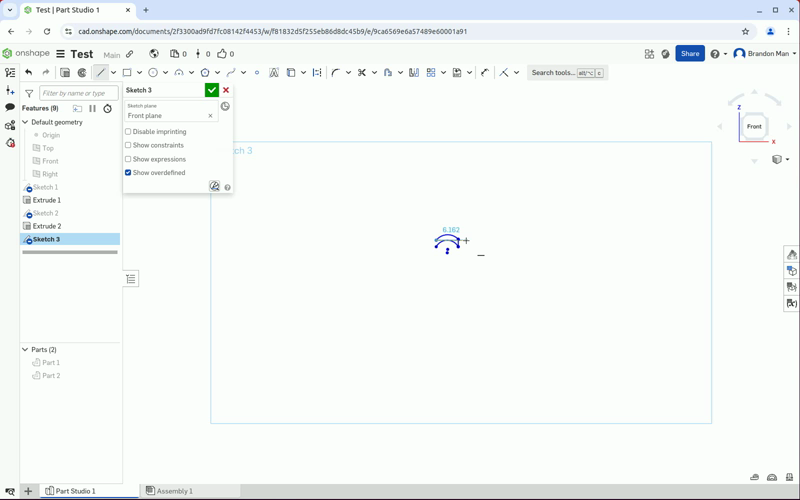
mouse_move(436, 246)
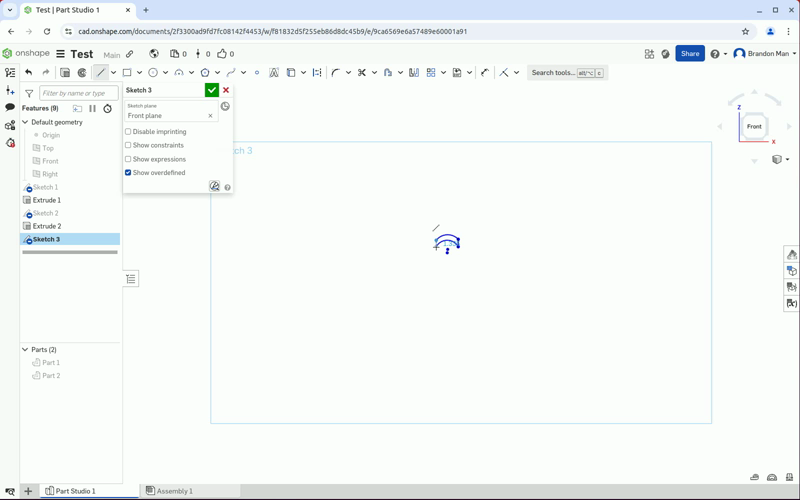
scroll(6)
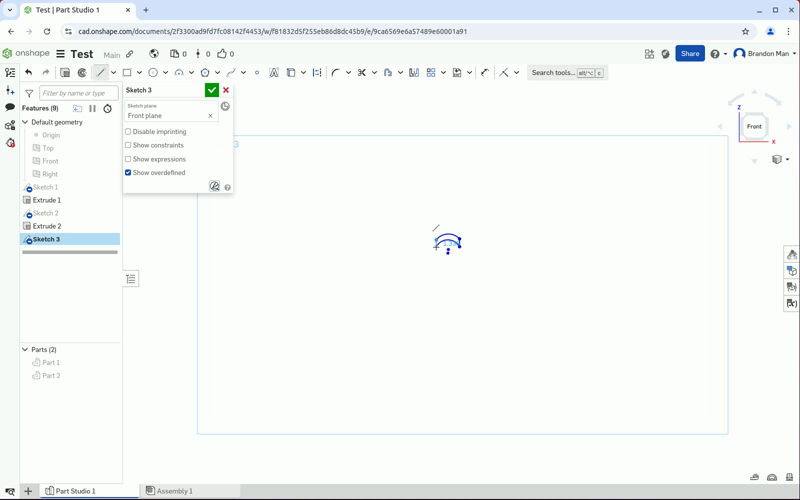
scroll(6)
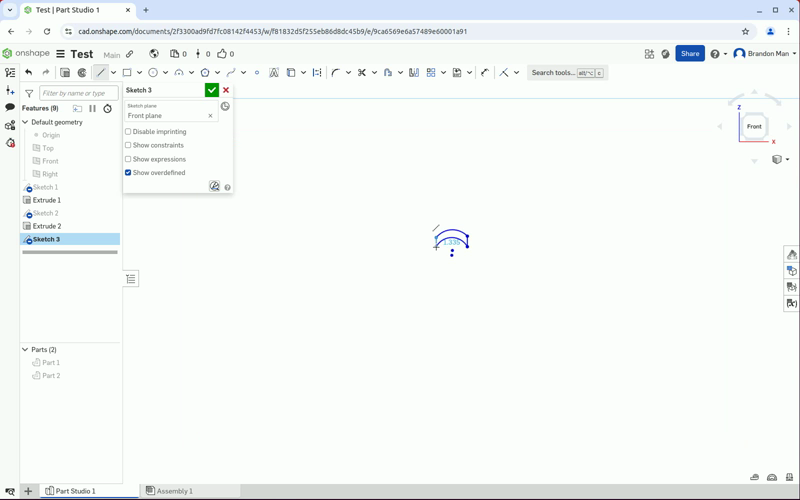
scroll(6)
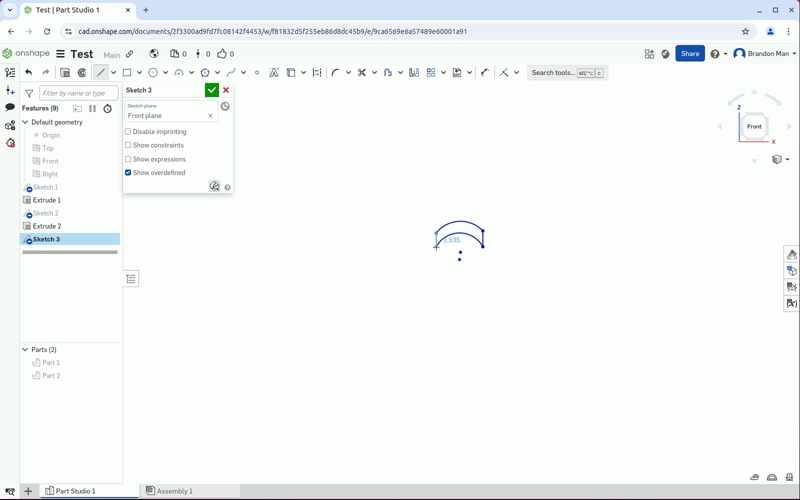
scroll(6)
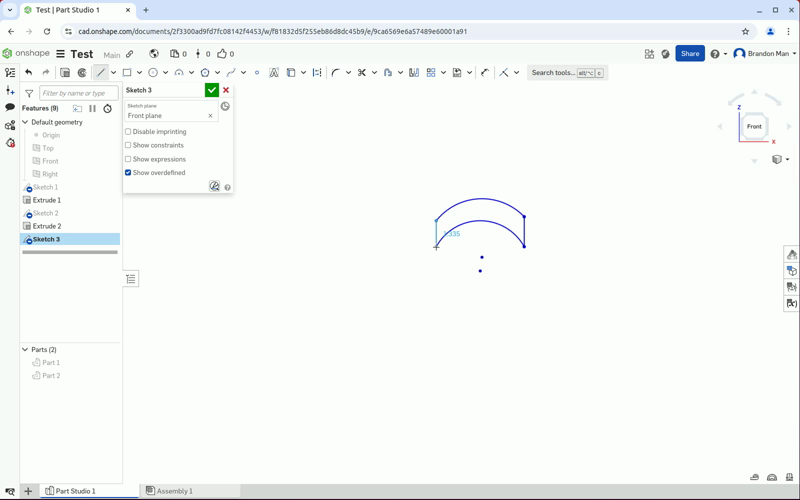
scroll(6)
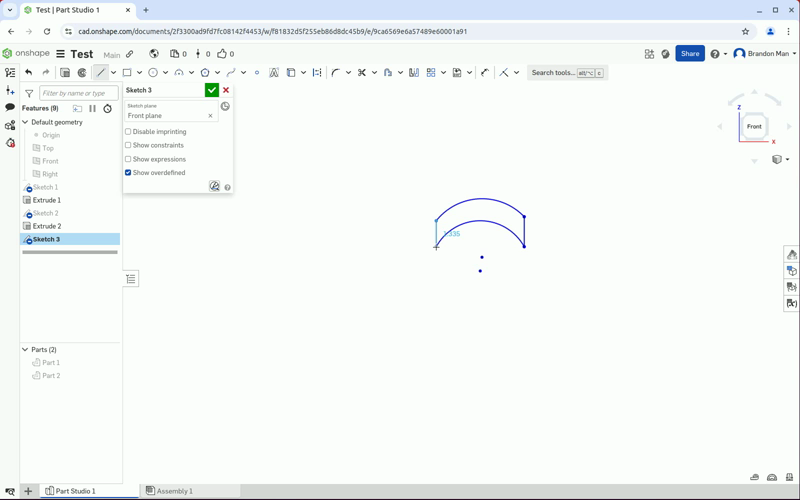
scroll(6)
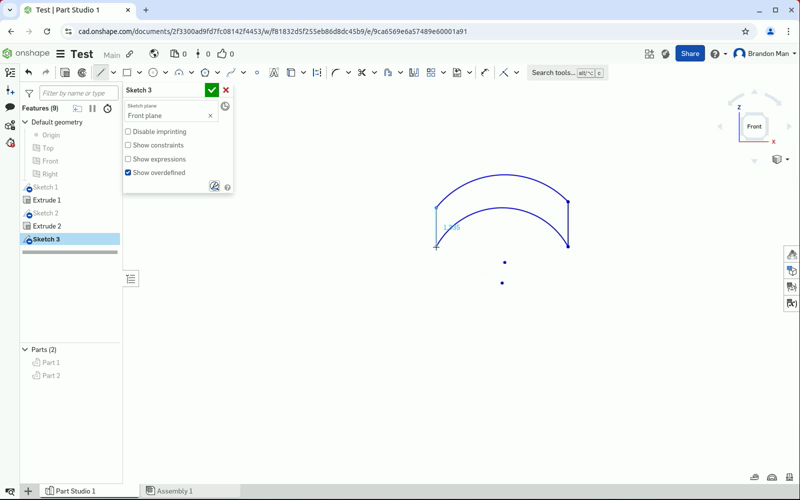
scroll(6)
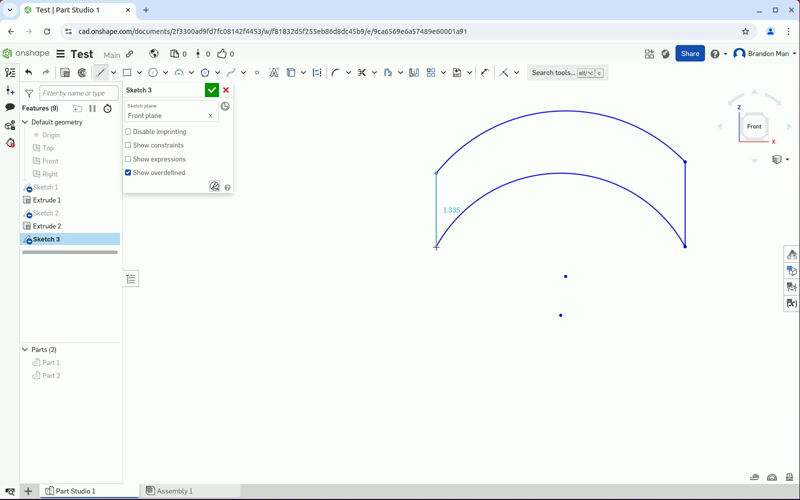
key_up(shift)
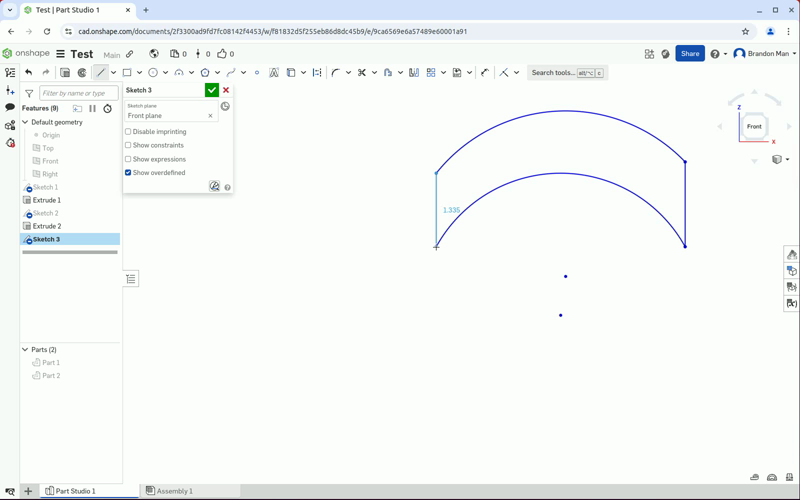
click(436, 246)
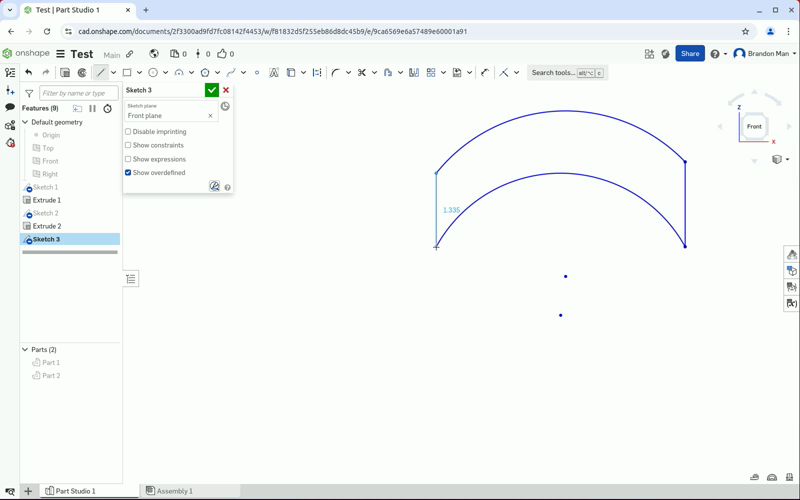
scroll(-6)
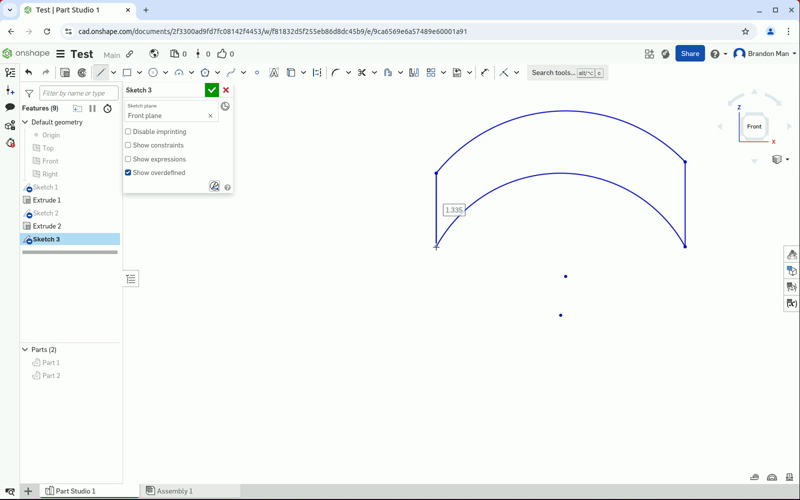
scroll(-6)
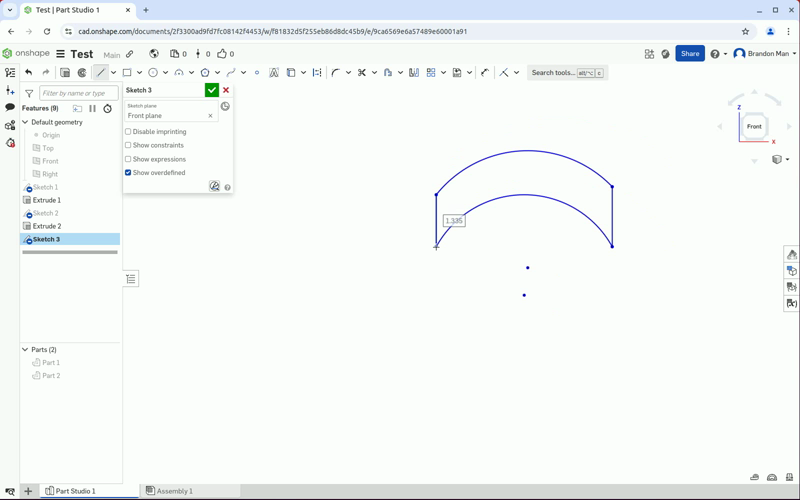
scroll(-6)
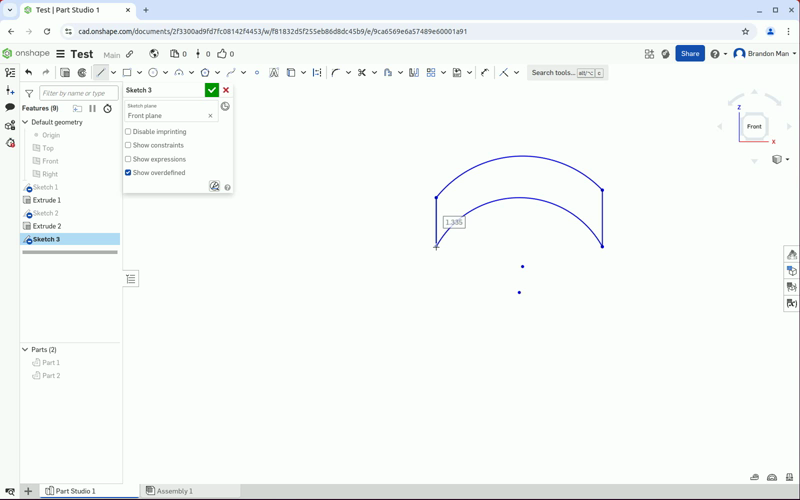
scroll(-6)
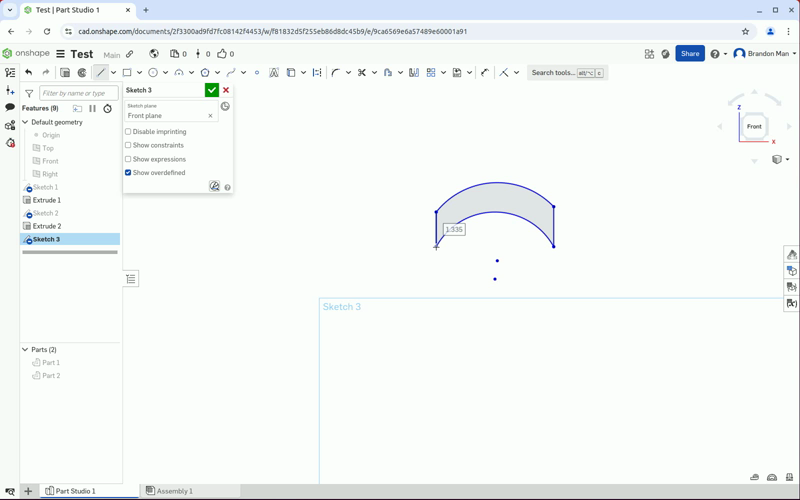
scroll(-6)
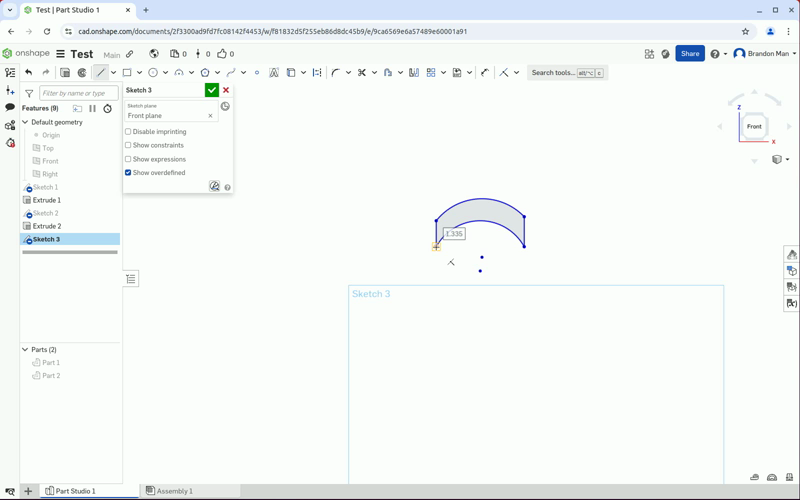
scroll(-6)
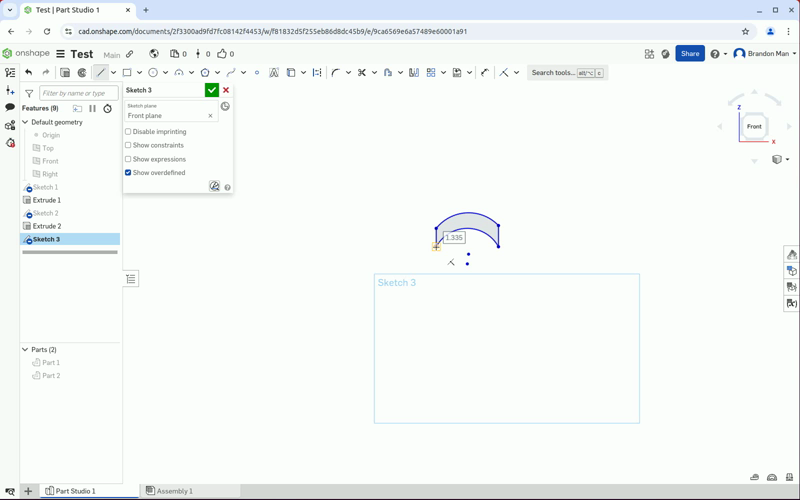
scroll(-6)
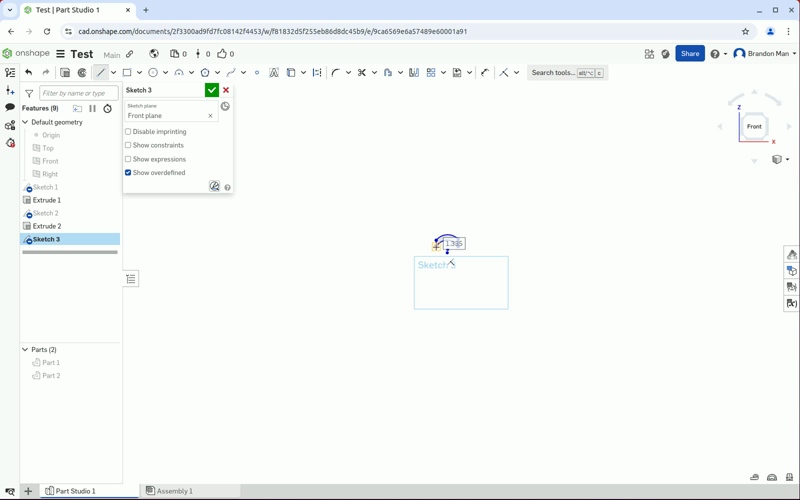
key(esc)
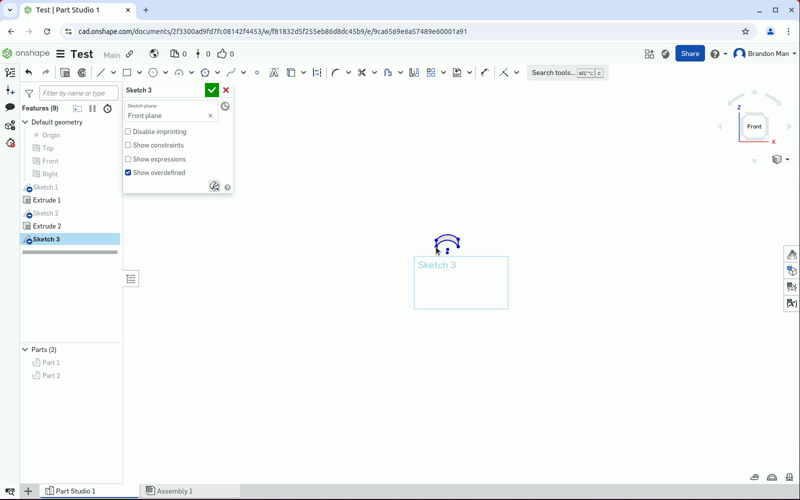
mouse_move(444, 239)
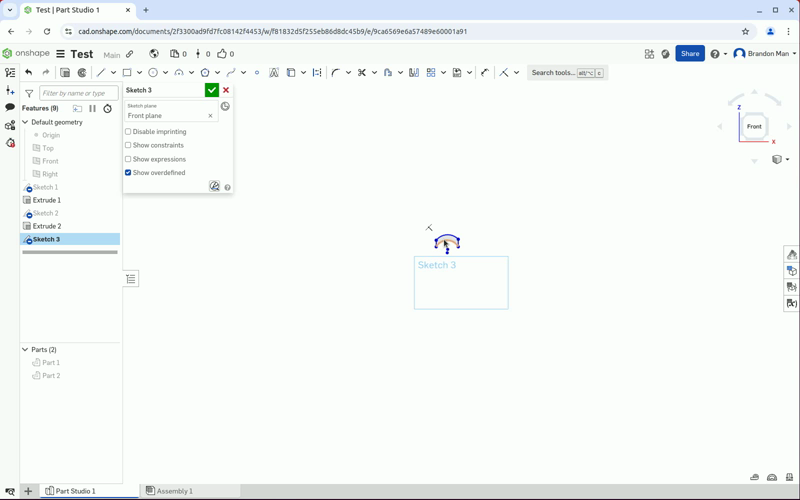
scroll(6)
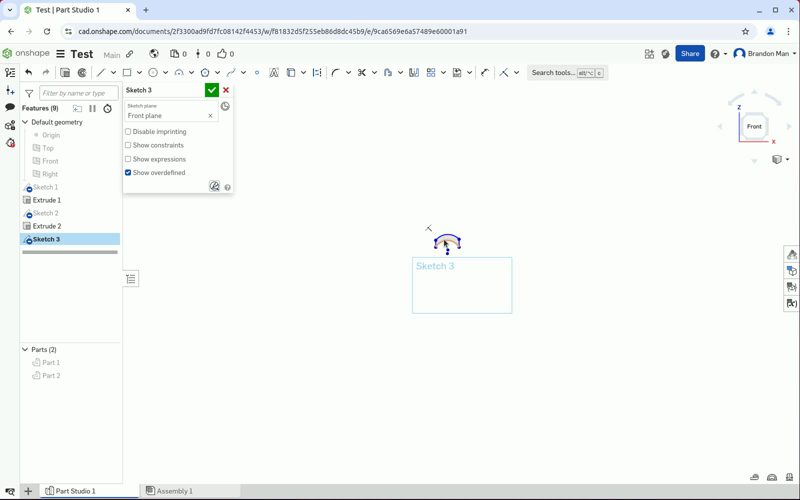
scroll(6)
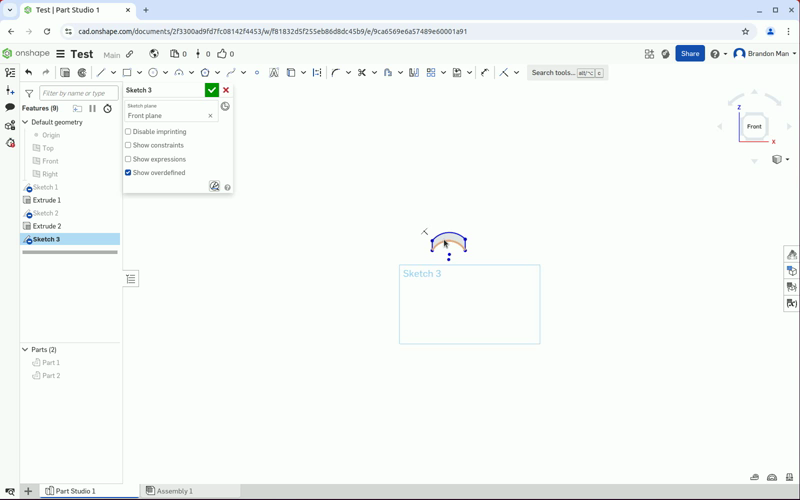
scroll(6)
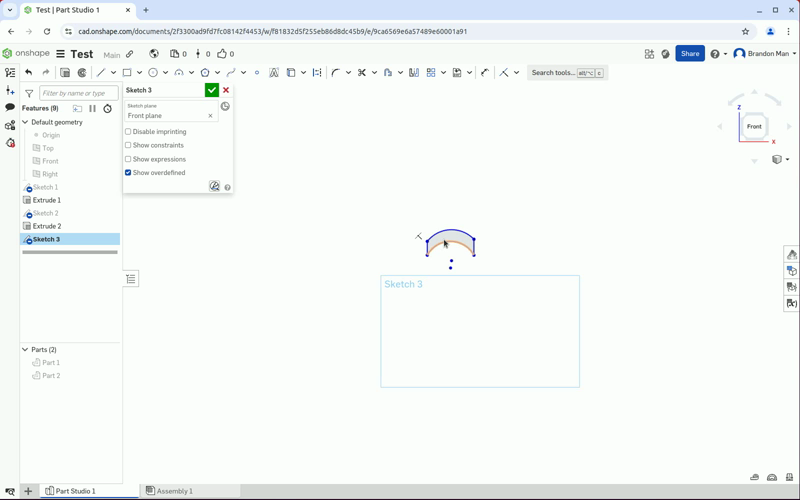
scroll(6)
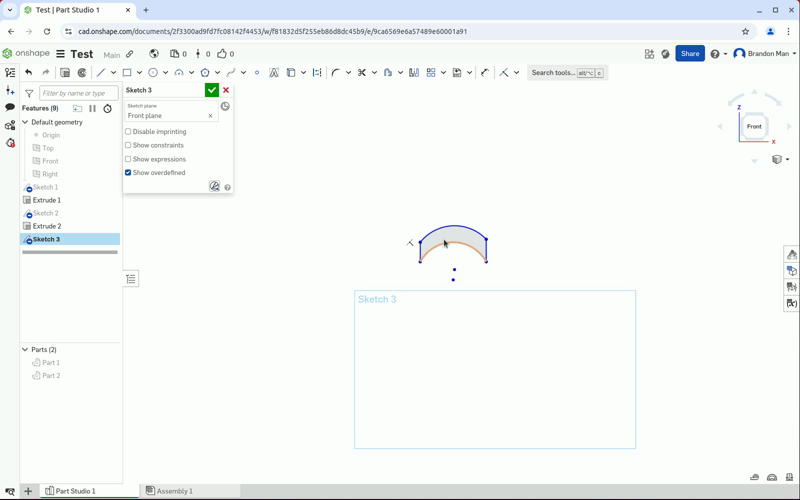
scroll(6)
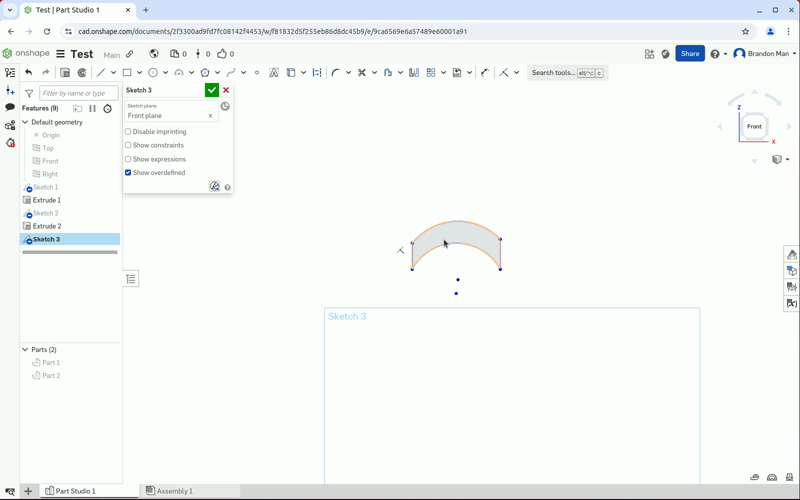
scroll(6)
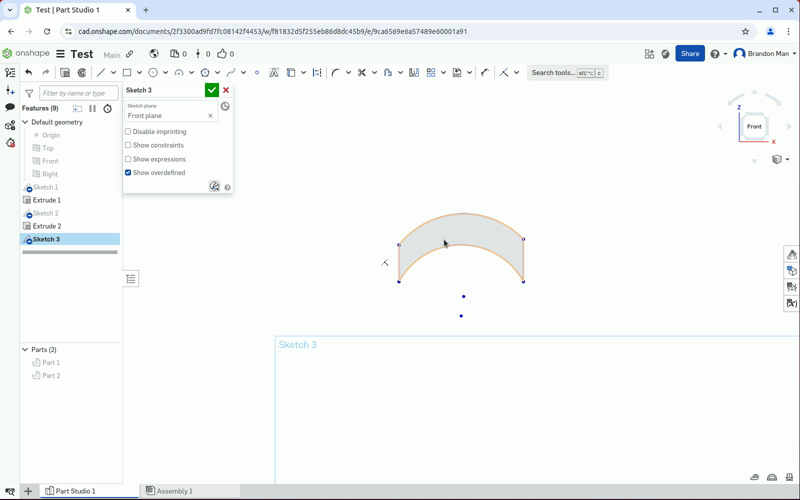
scroll(6)
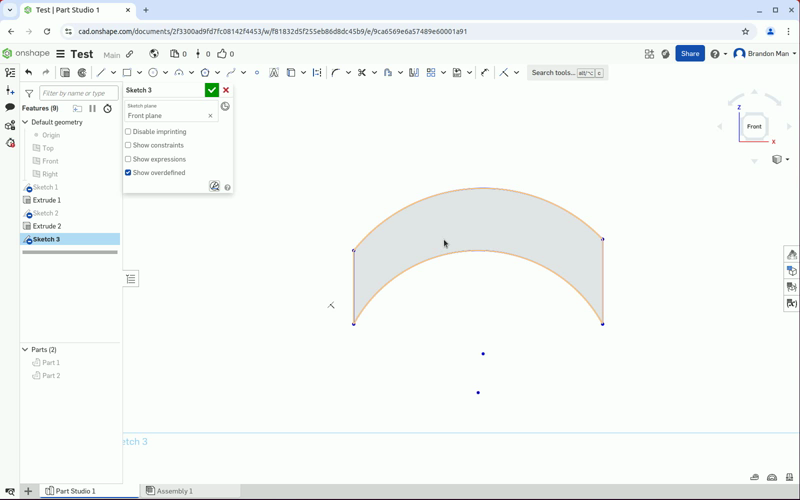
click(444, 239)
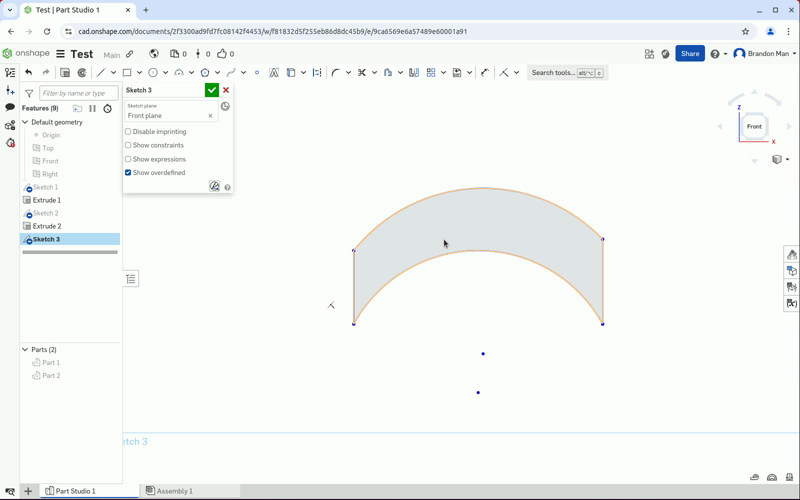
scroll(-6)
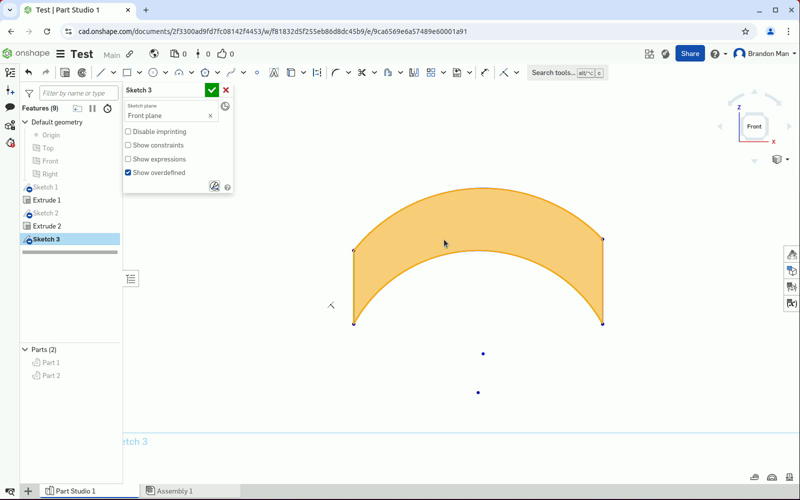
scroll(-6)
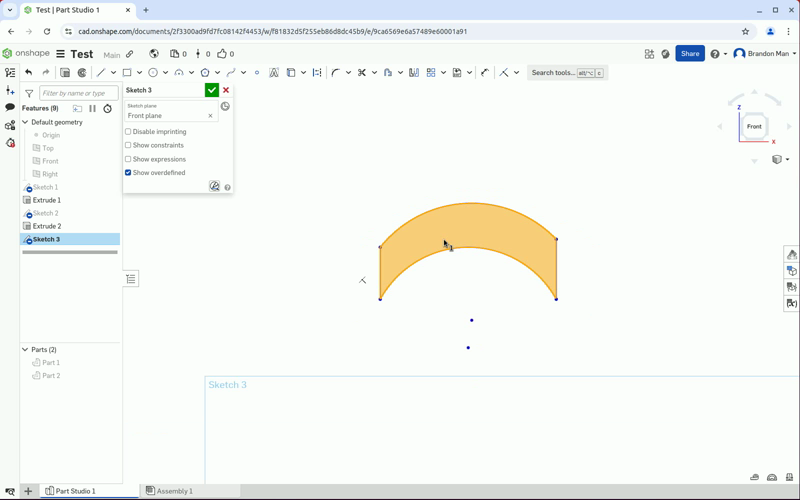
scroll(-6)
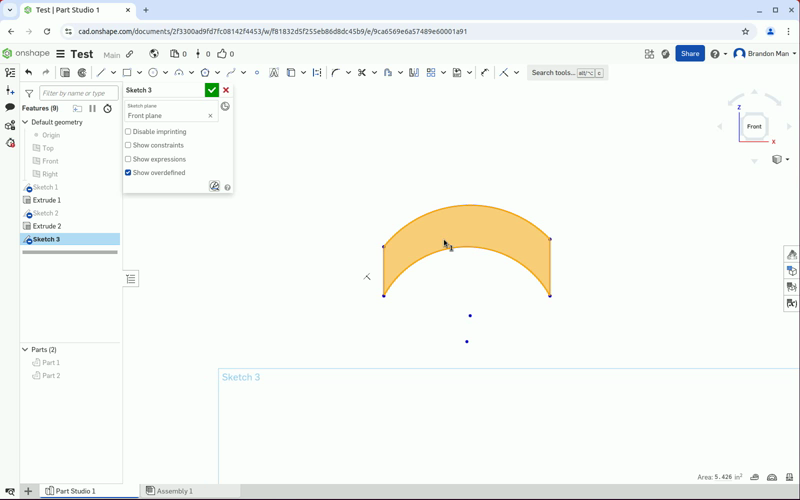
scroll(-6)
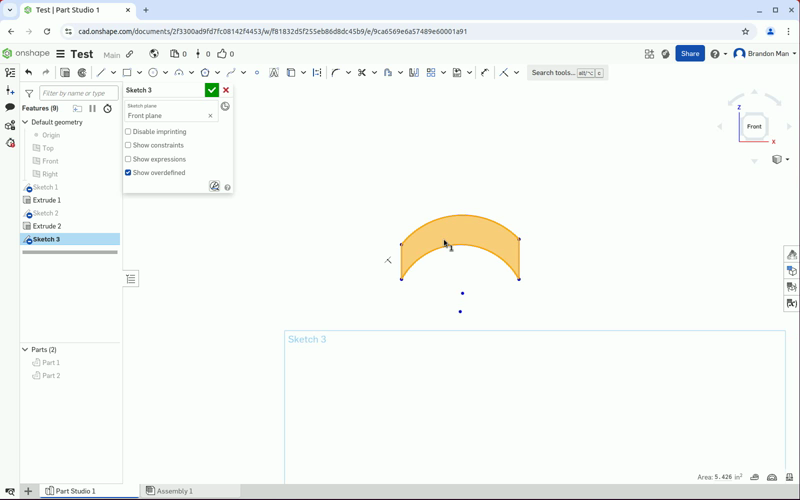
scroll(-6)
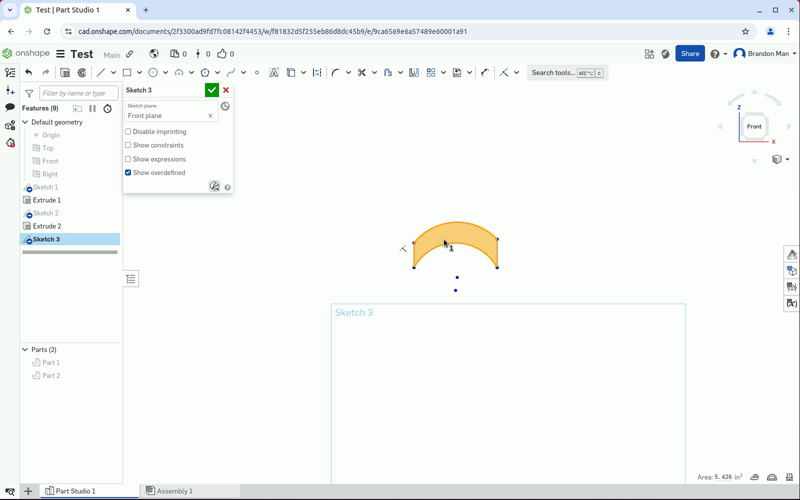
scroll(-6)
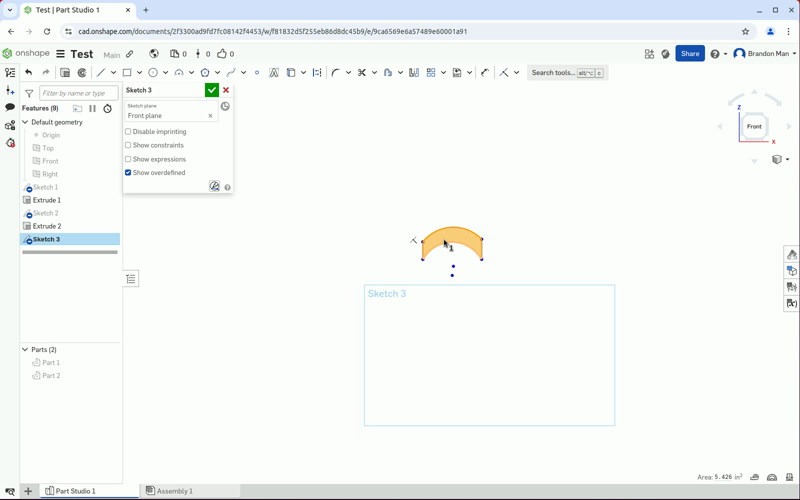
scroll(-6)
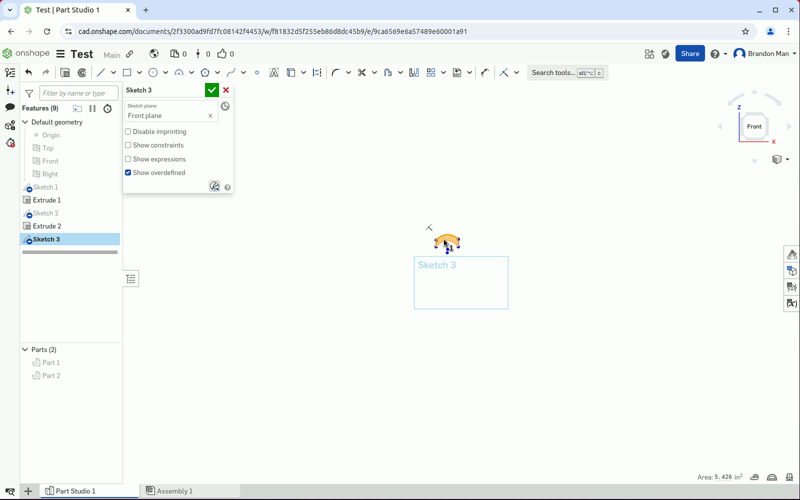
mouse_move(73, 352)
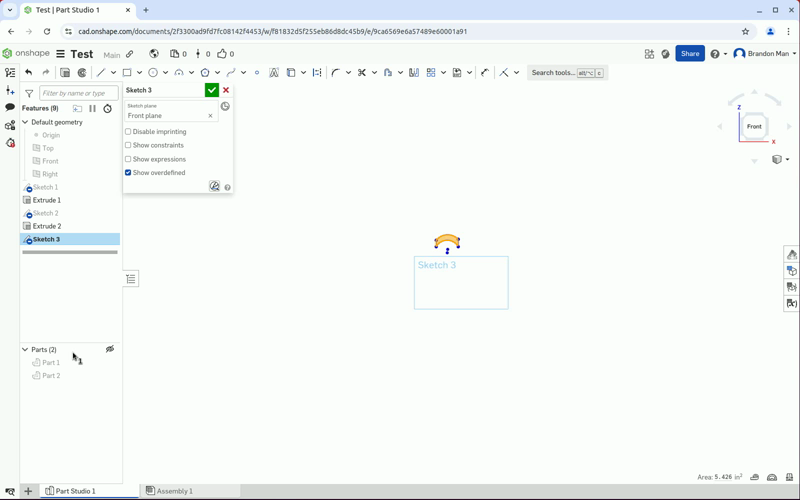
key(shift+y)
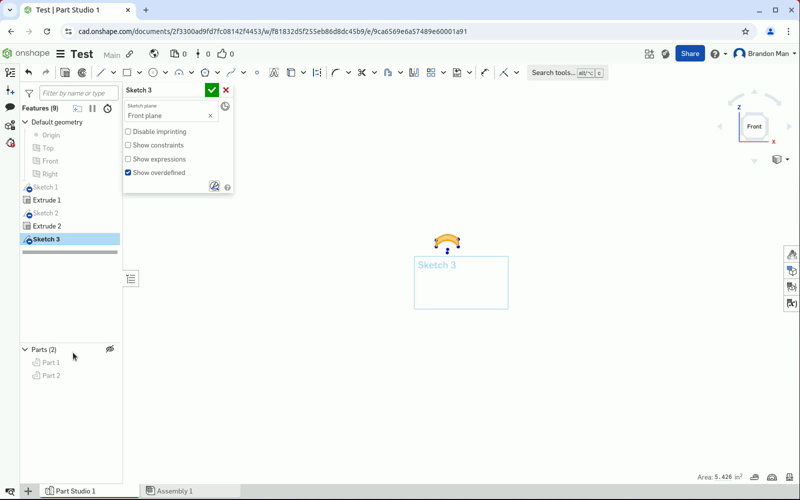
key(shift+e)
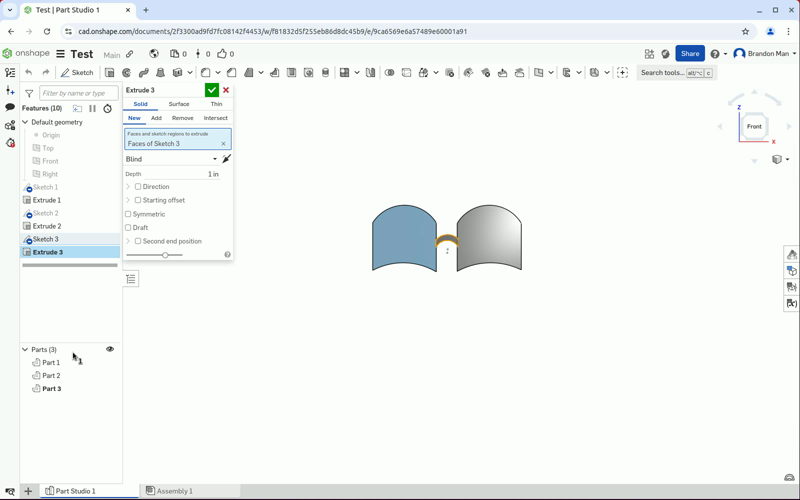
mouse_move(143, 106)
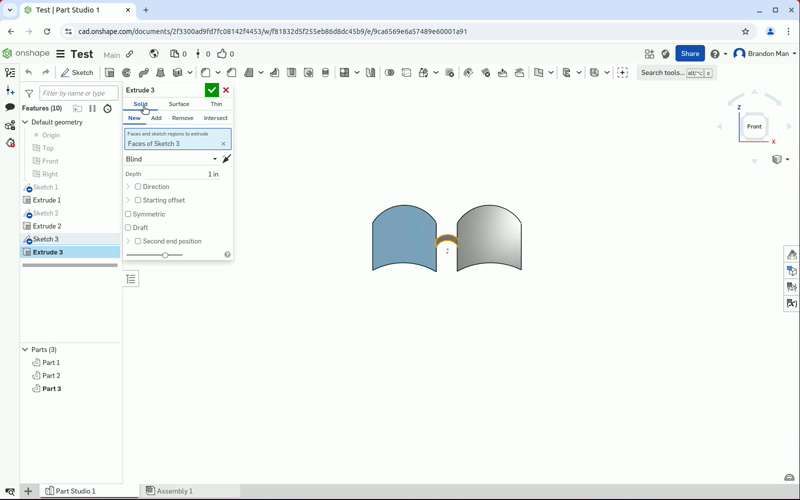
click(143, 106)
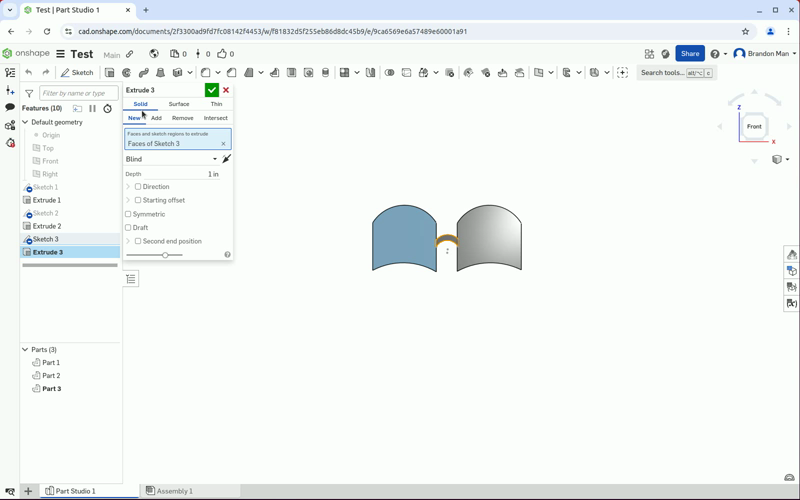
mouse_move(137, 120)
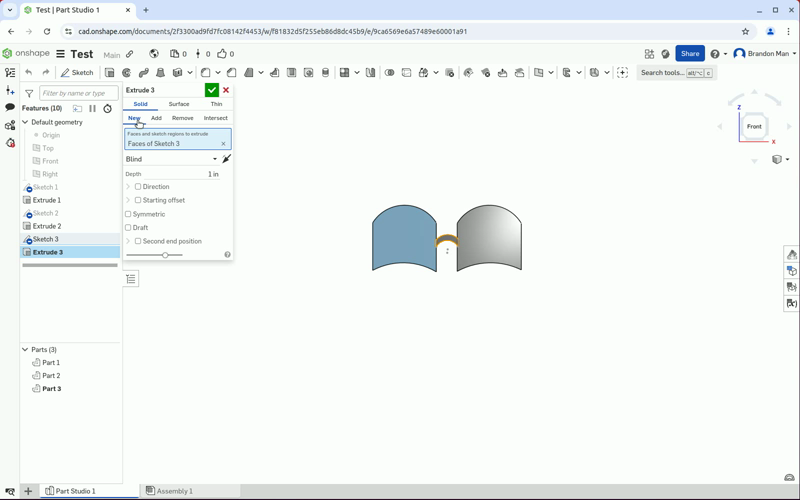
click(137, 120)
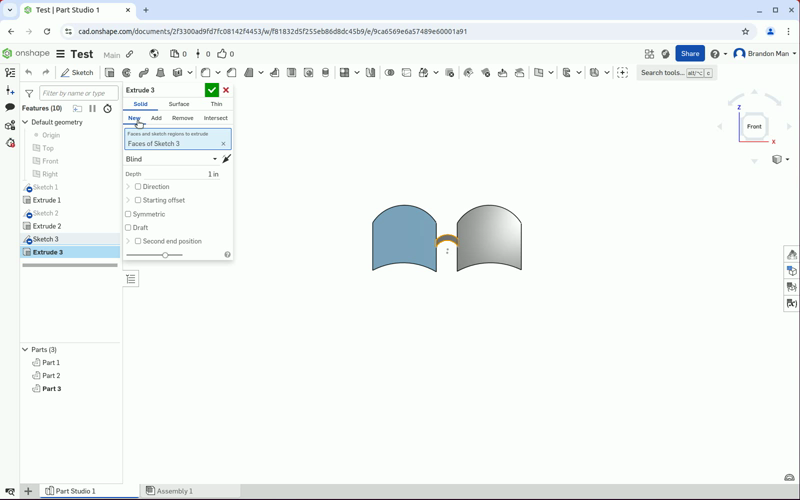
key(tab, 4)
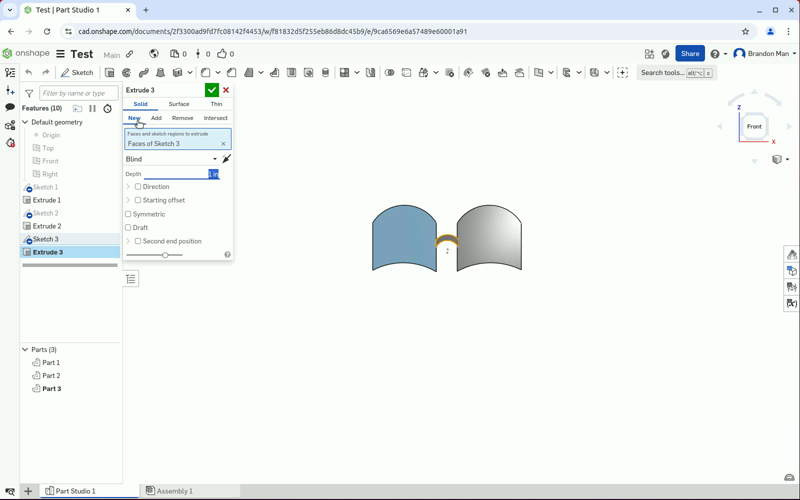
text(0.963)
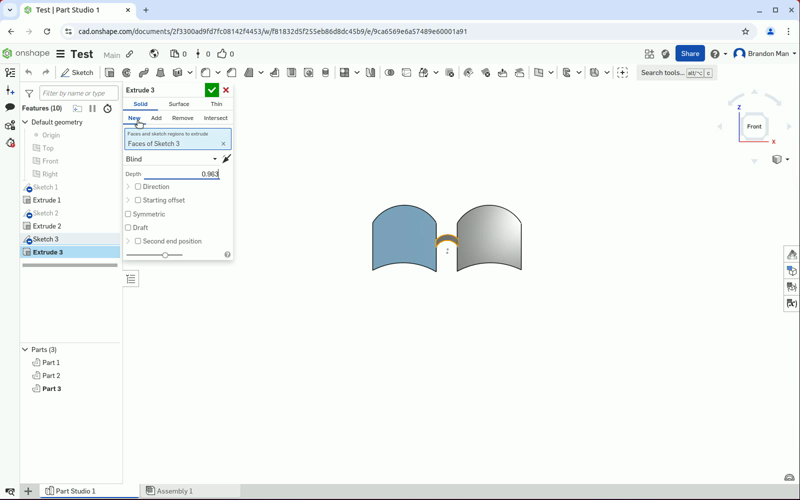
key(enter)
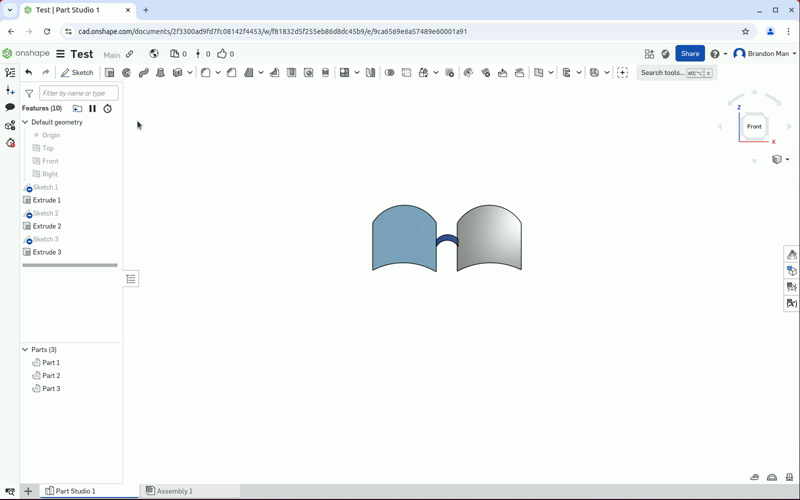
key(shift+h)
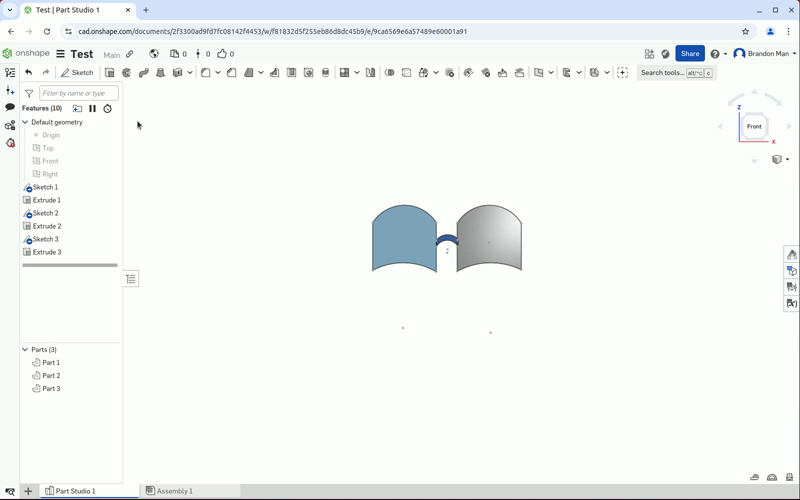
key(shift+h)
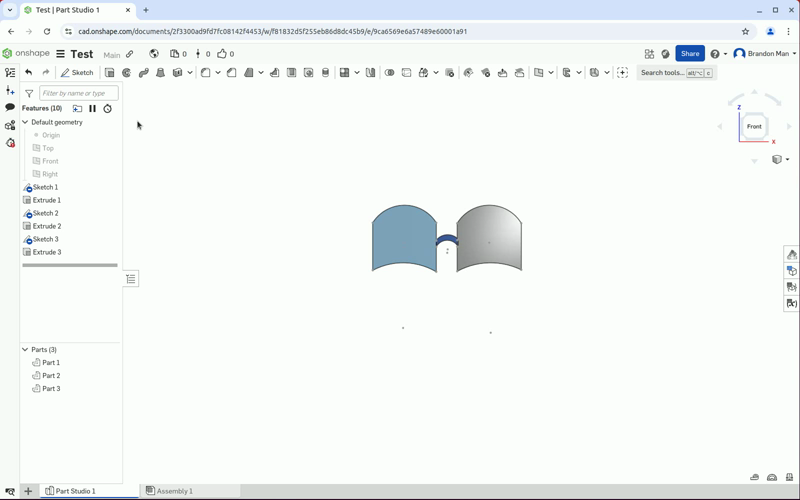
key(shift+7)
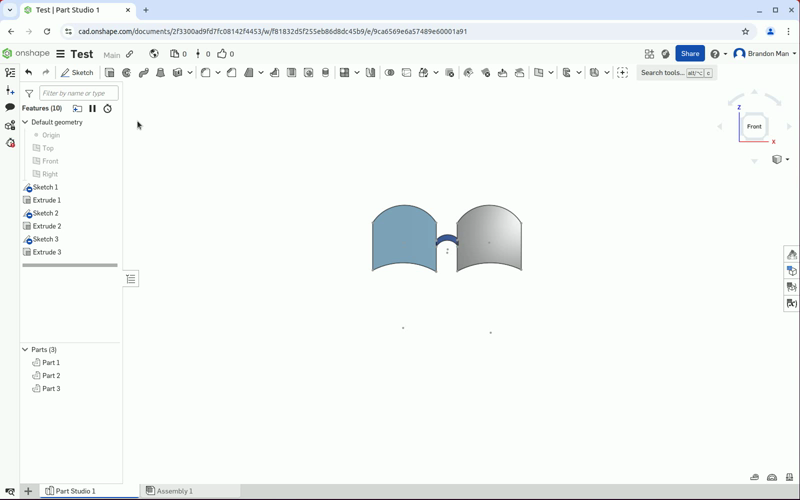
key(left, 2)
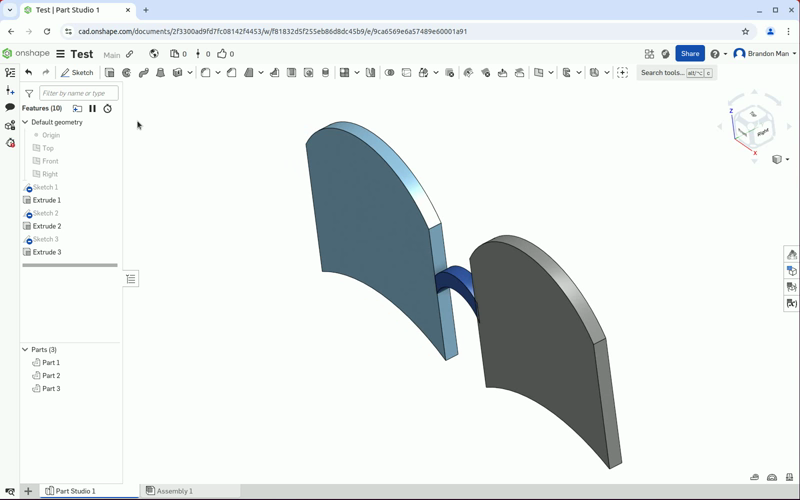
key(down, 2)
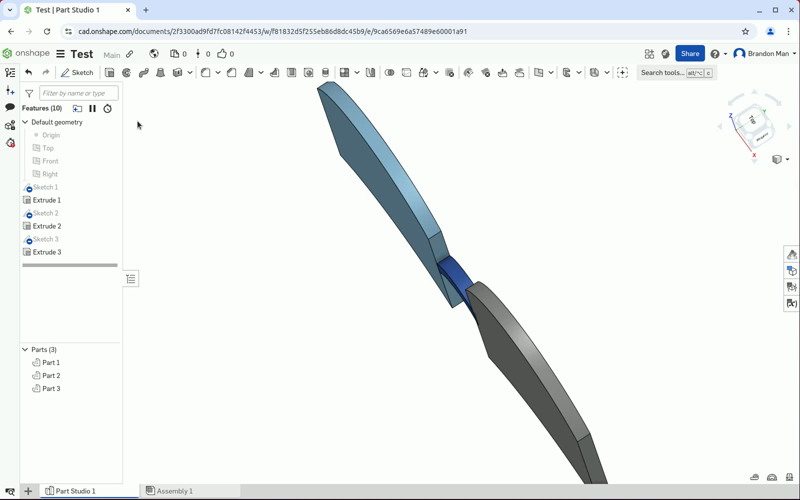
key(up, 2)
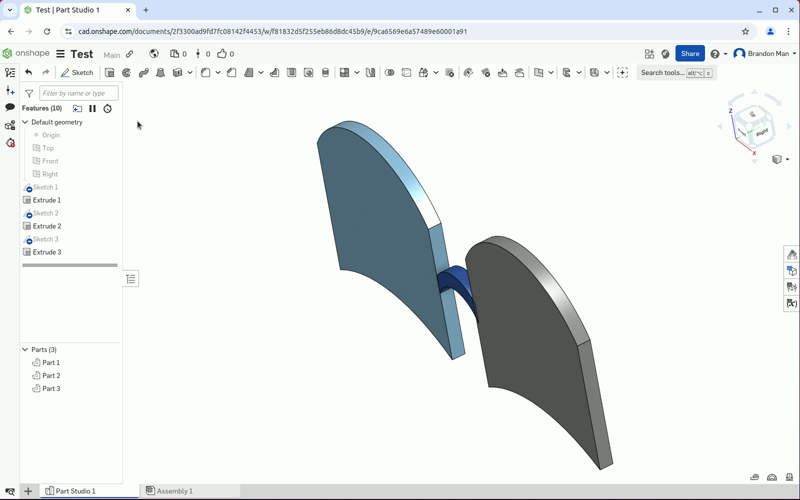
key(right, 2)
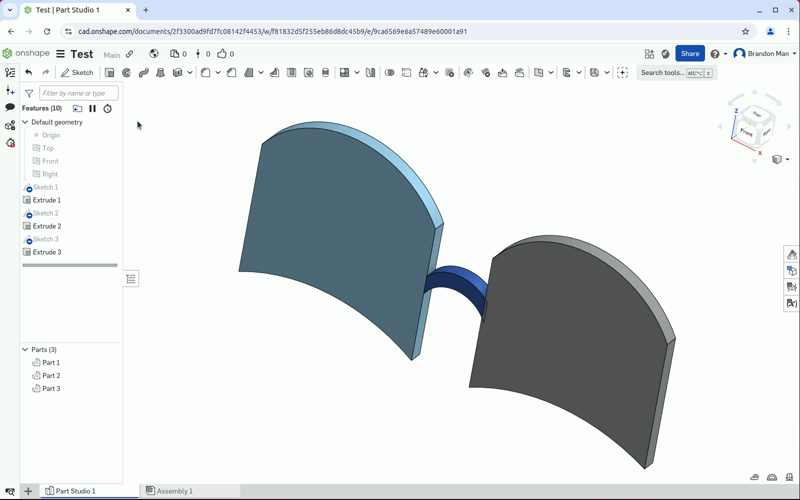
mouse_move(73, 189)
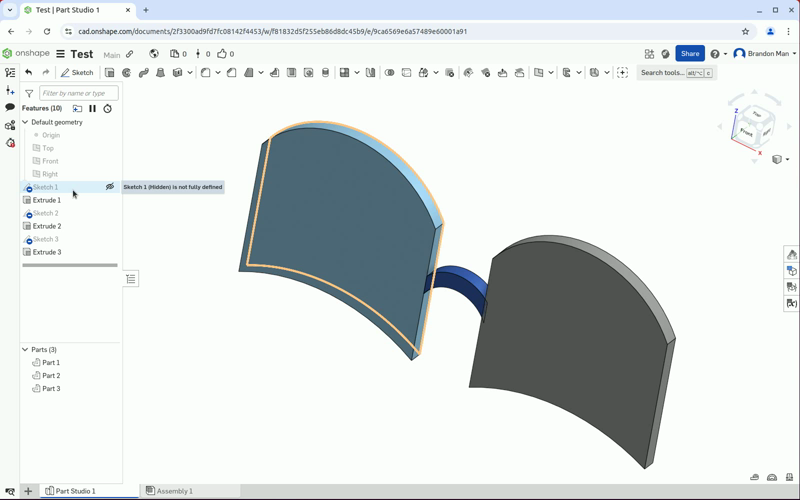
click(73, 189)